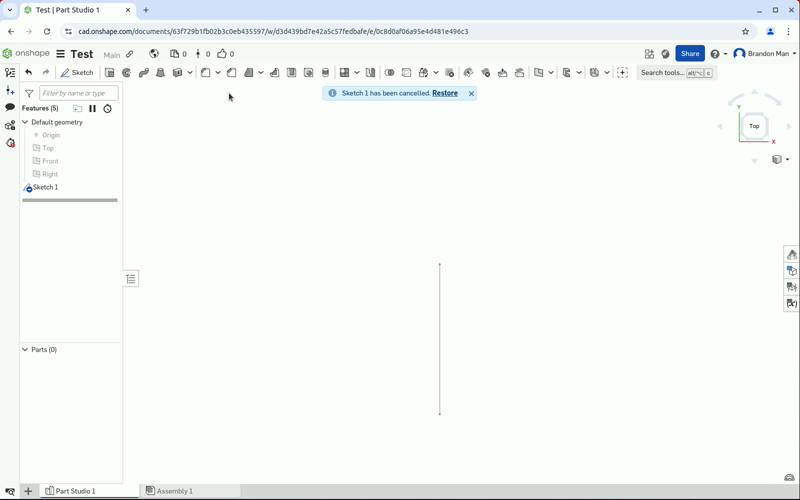
key(shift+h)
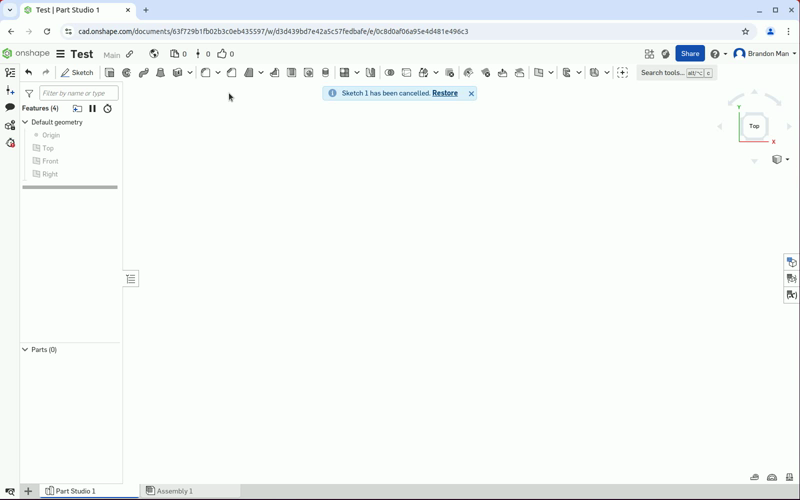
mouse_move(73, 352)
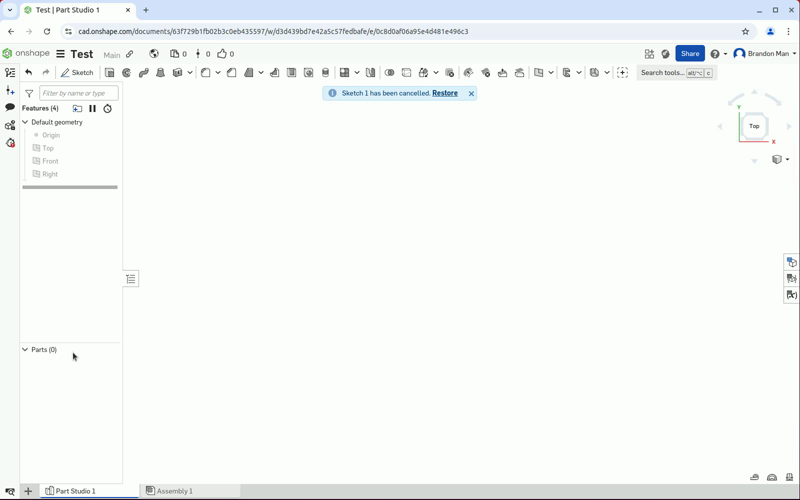
key(y)
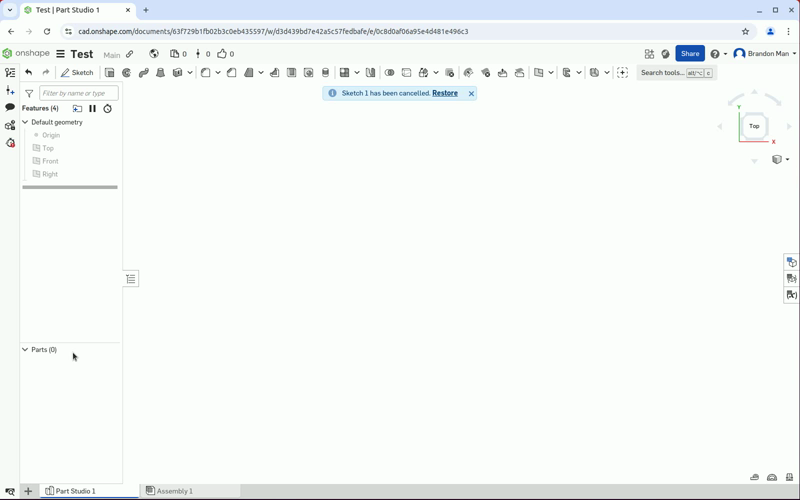
key(shift+p)
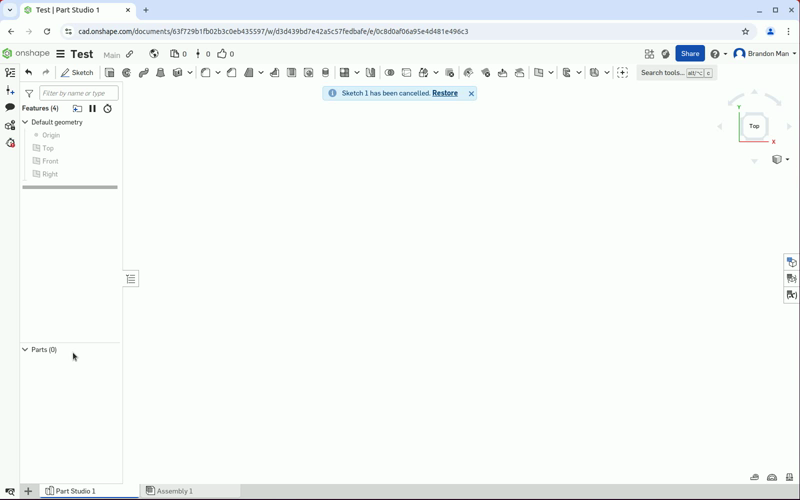
key(space)
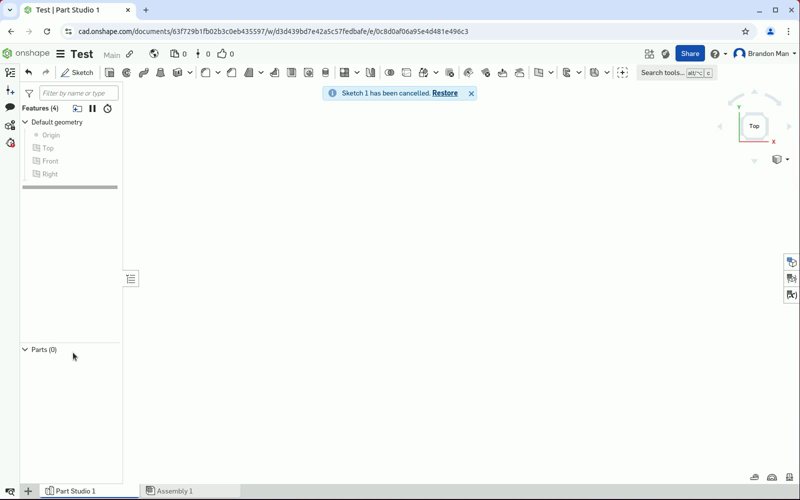
key_down(shift)
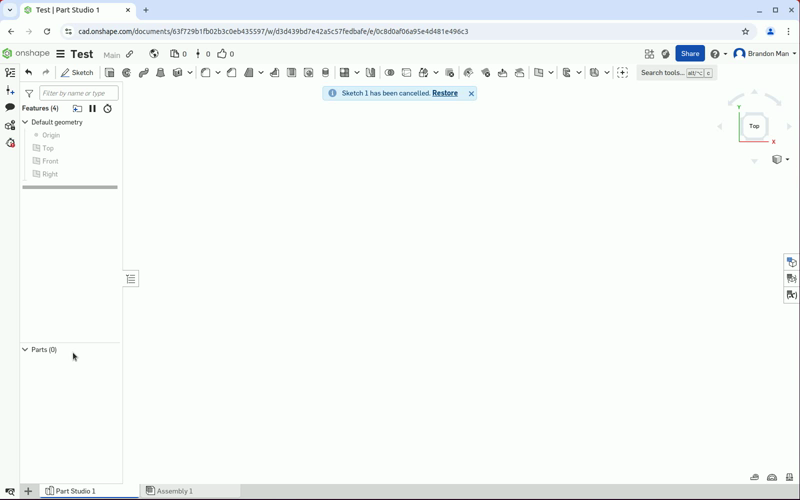
key(up)
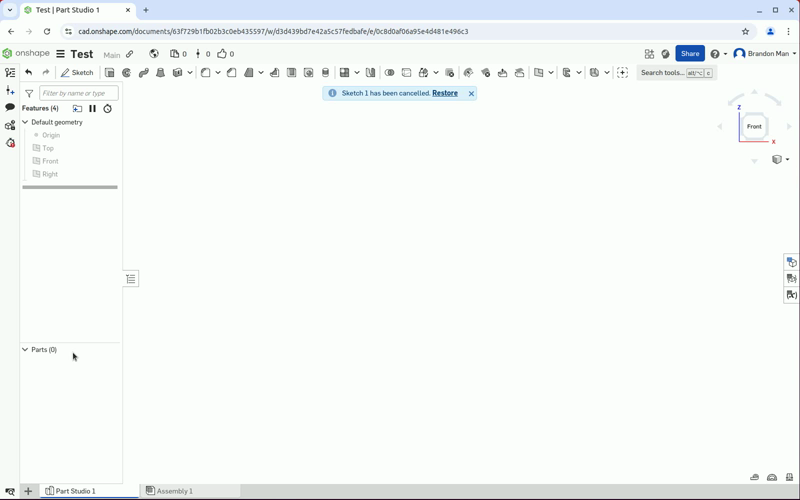
key_up(shift)
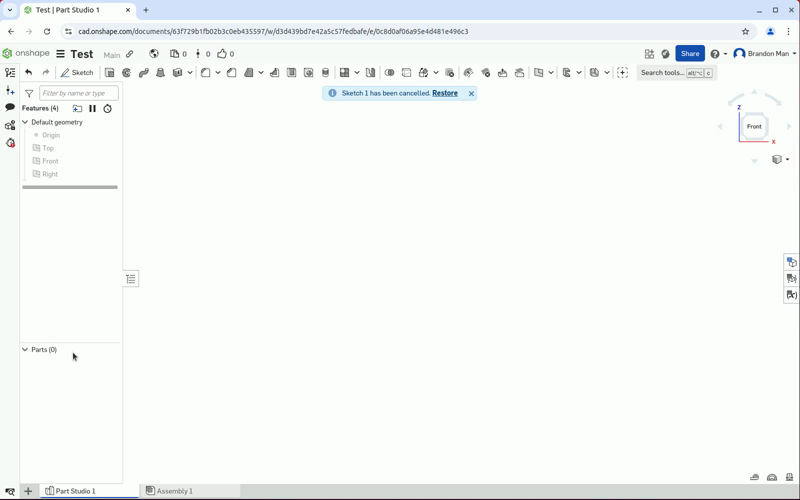
mouse_move(73, 352)
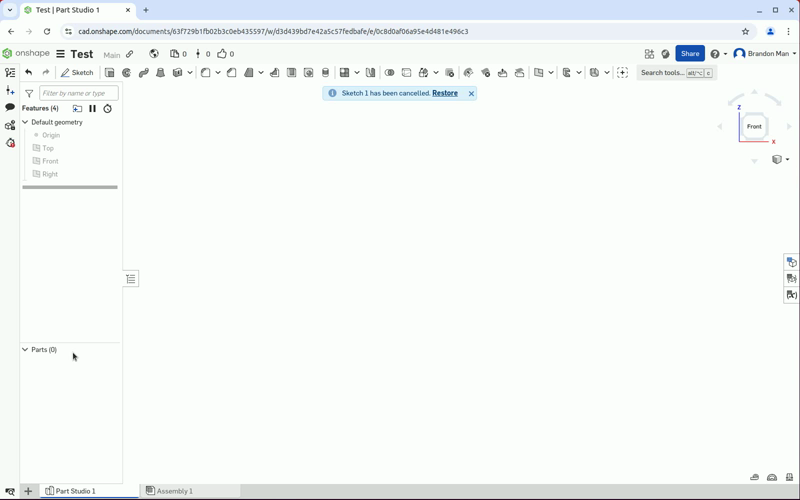
key(shift+y)
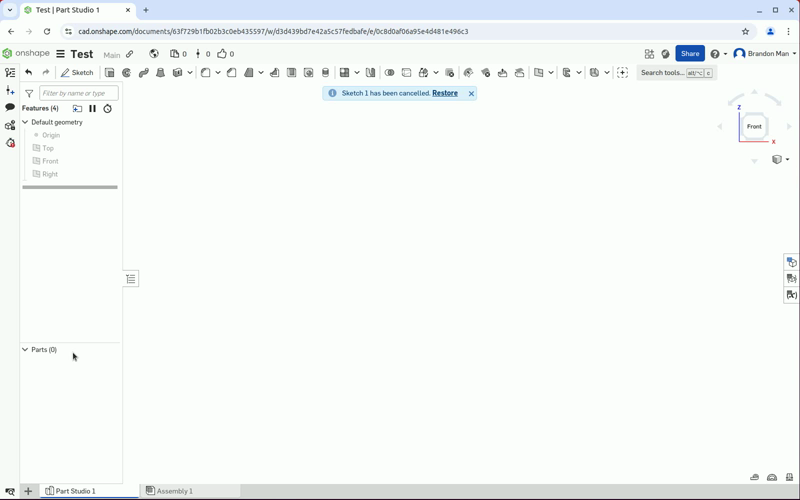
key(shift+s)
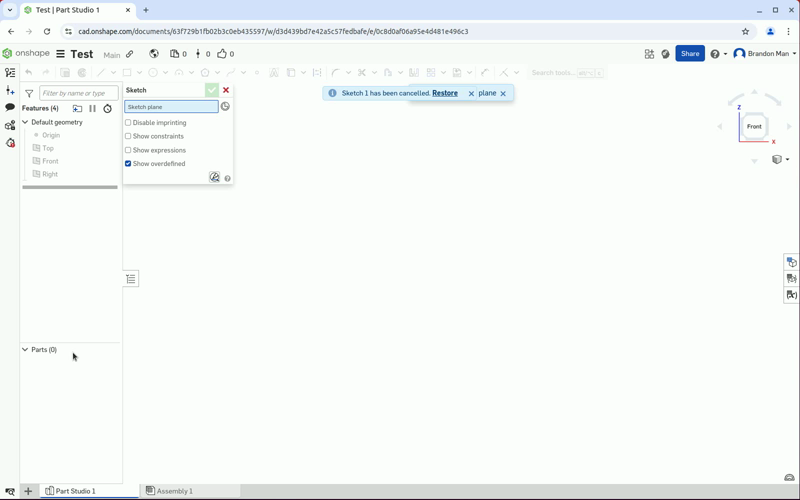
mouse_move(73, 163)
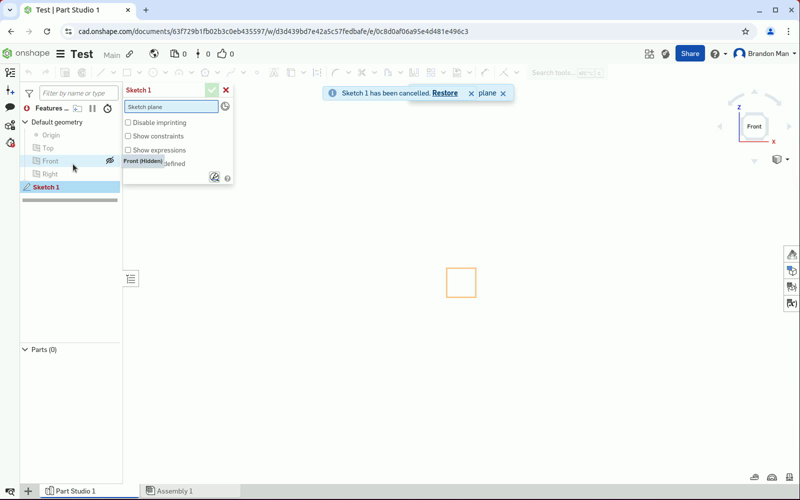
click(73, 163)
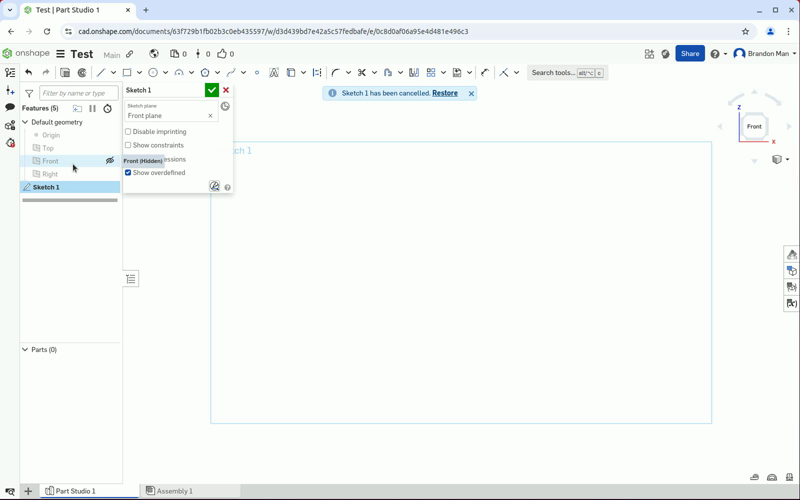
mouse_move(73, 352)
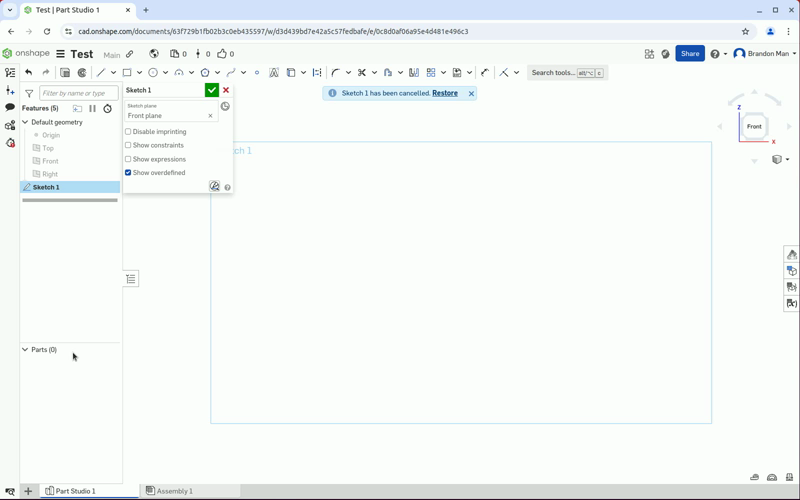
key(y)
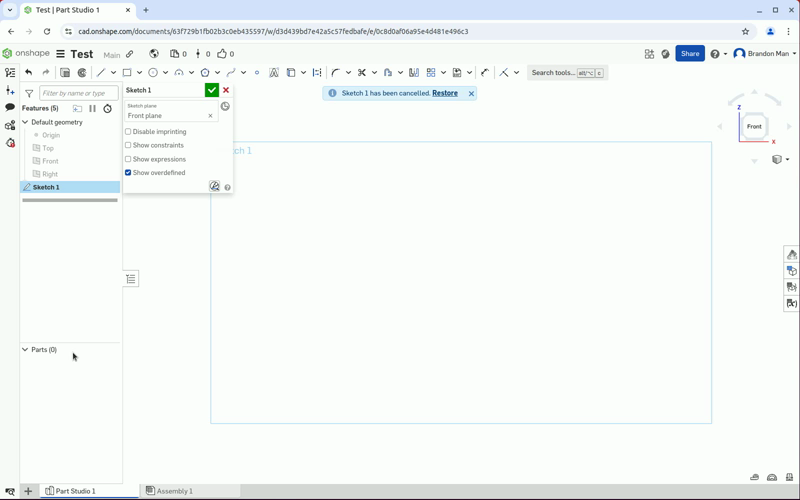
key(c)
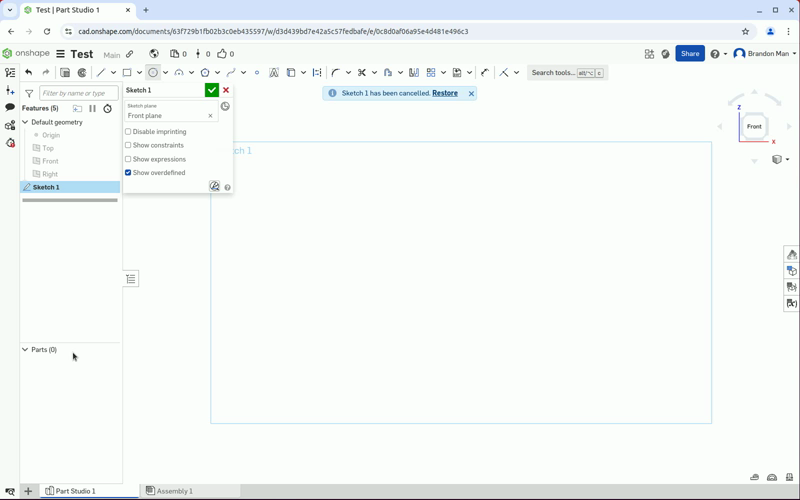
key_down(shift)
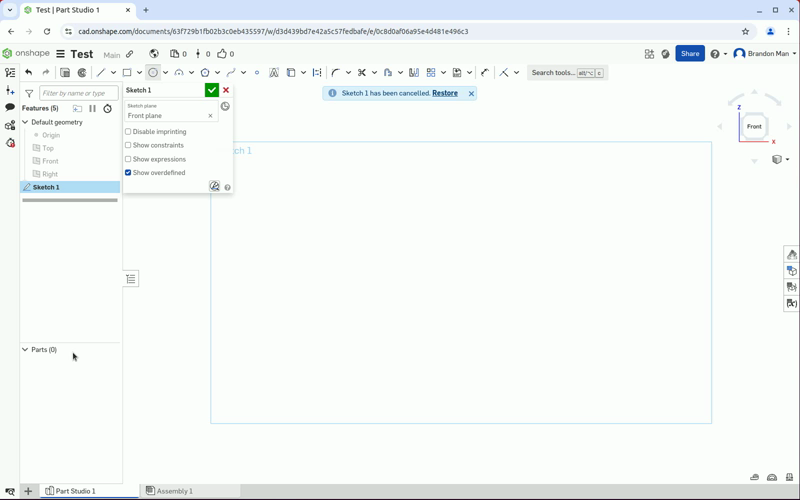
mouse_move(461, 282)
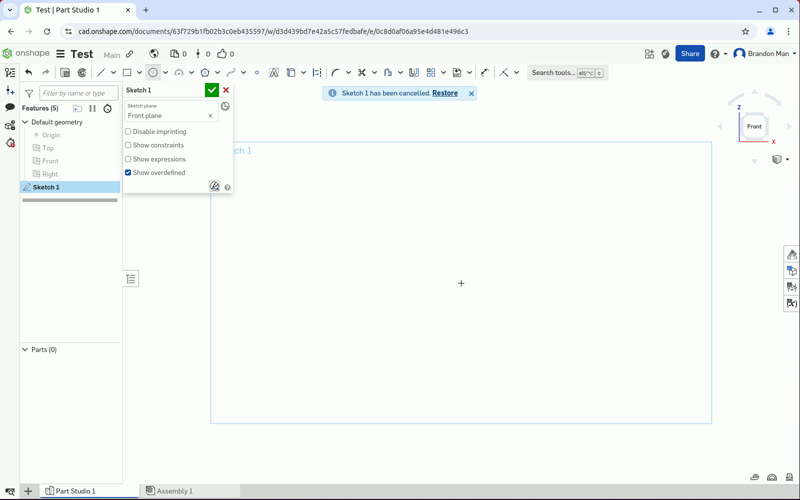
click(461, 282)
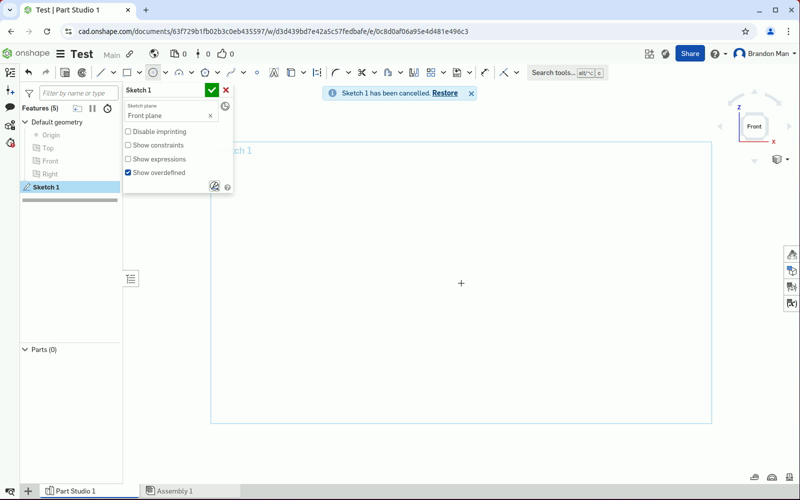
key_up(shift)
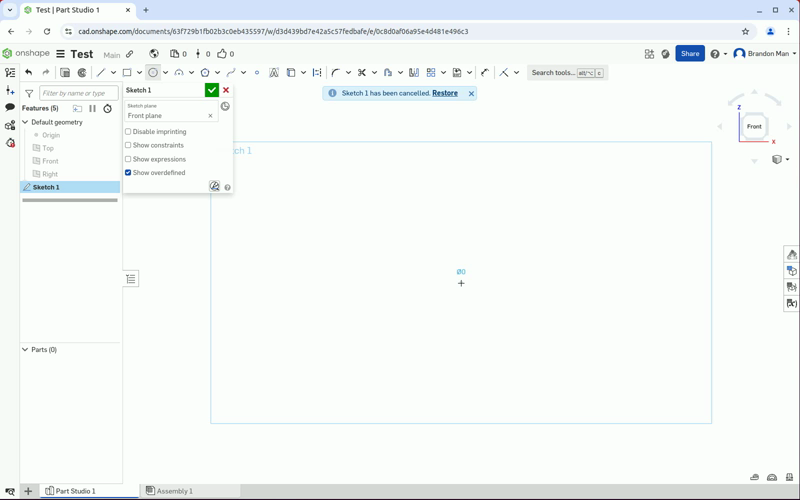
mouse_move(495, 282)
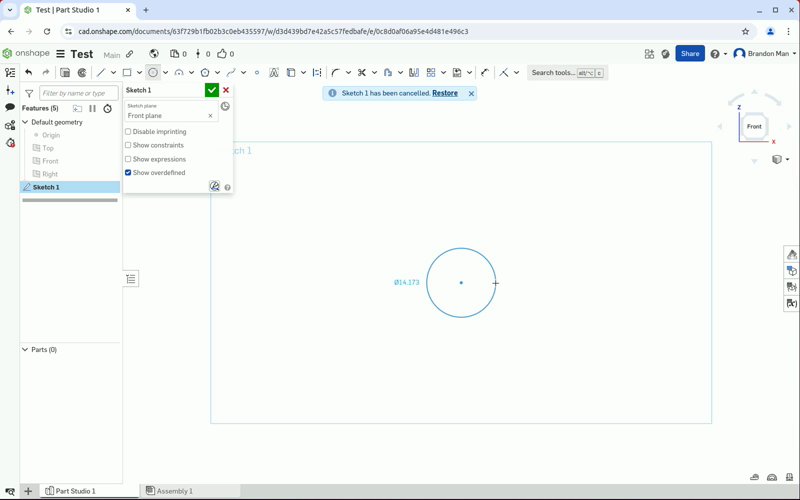
click(495, 282)
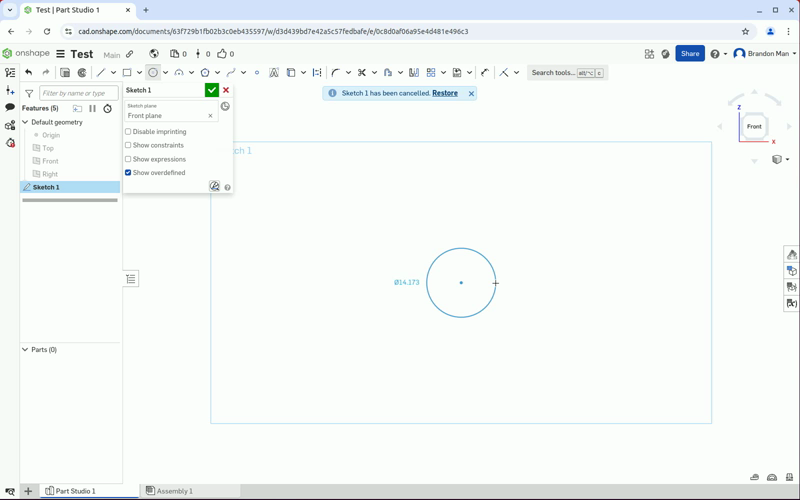
key(esc)
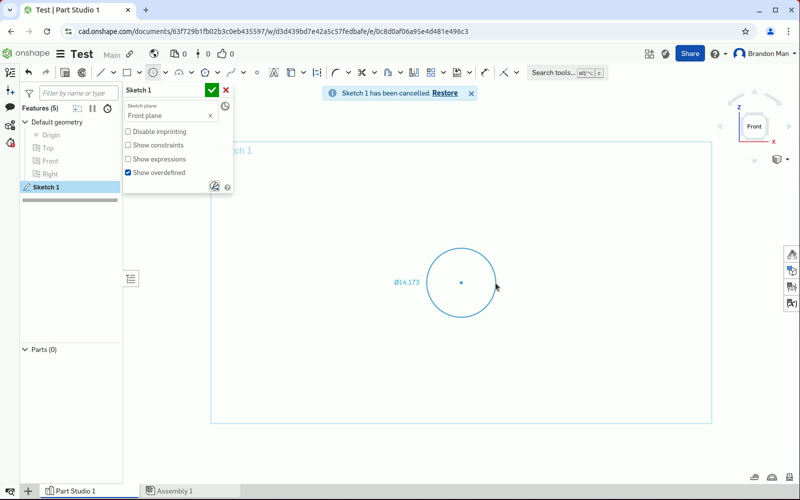
key(c)
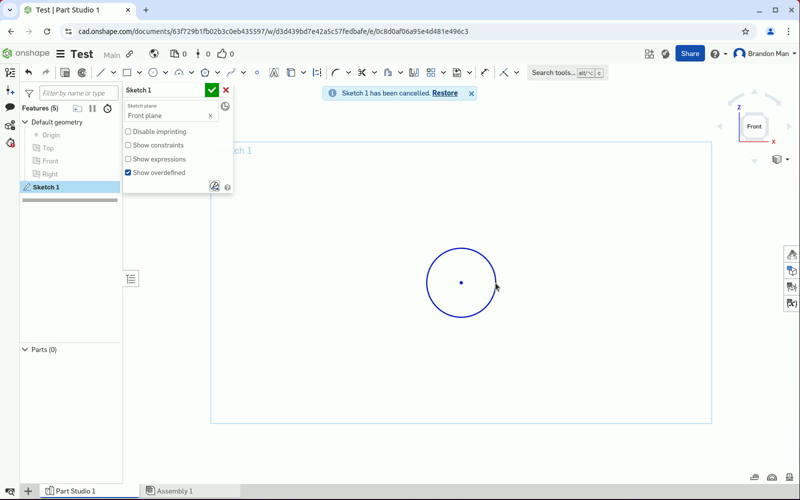
key_down(shift)
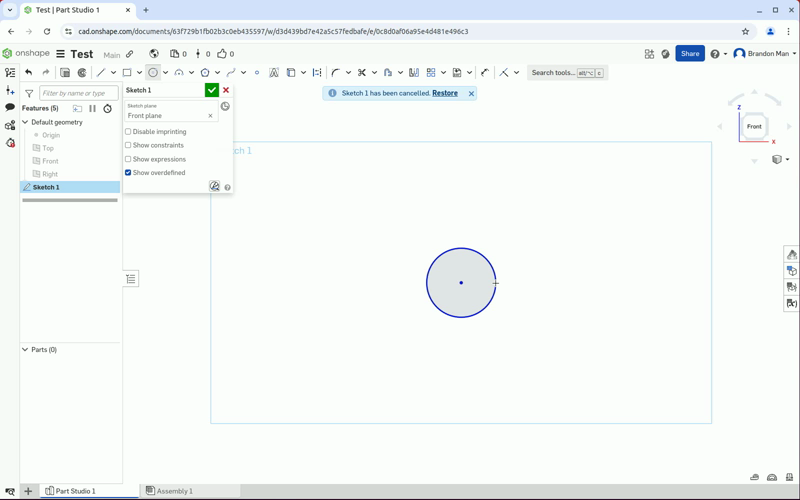
mouse_move(461, 282)
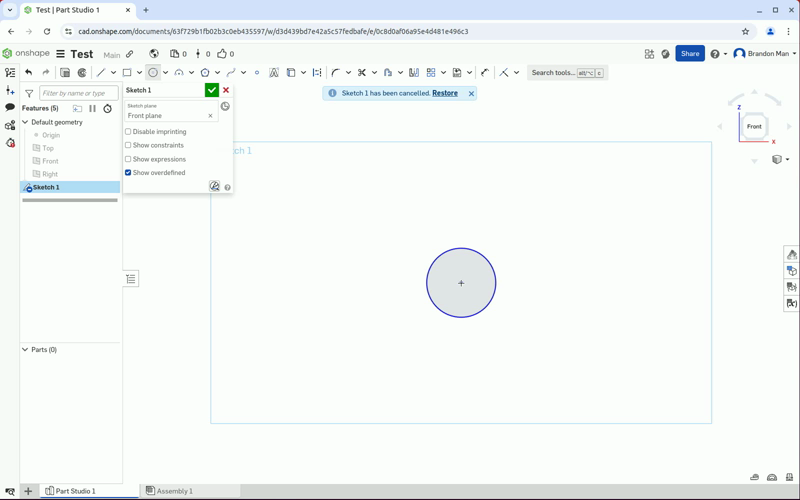
click(461, 282)
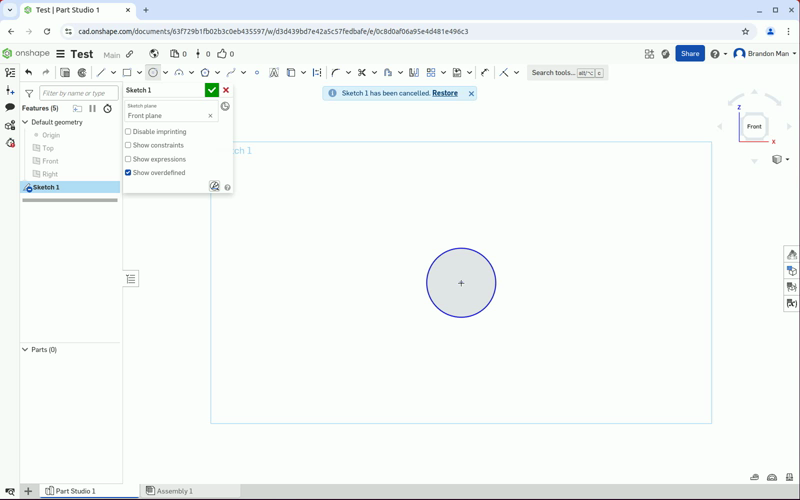
key_up(shift)
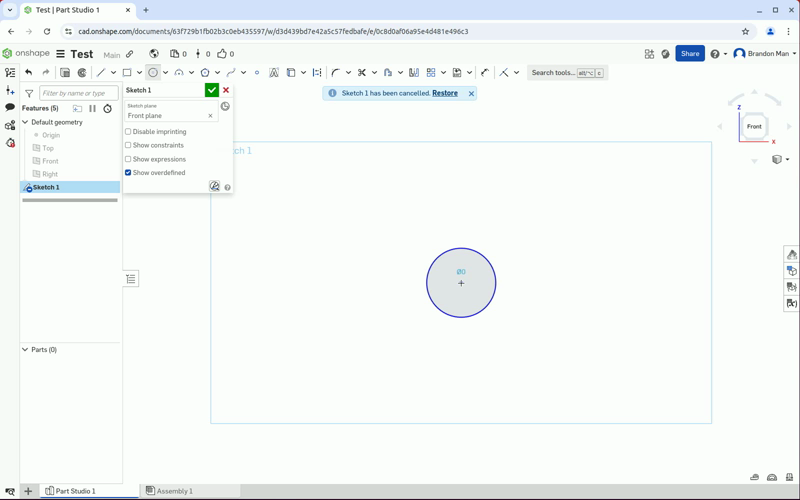
mouse_move(490, 282)
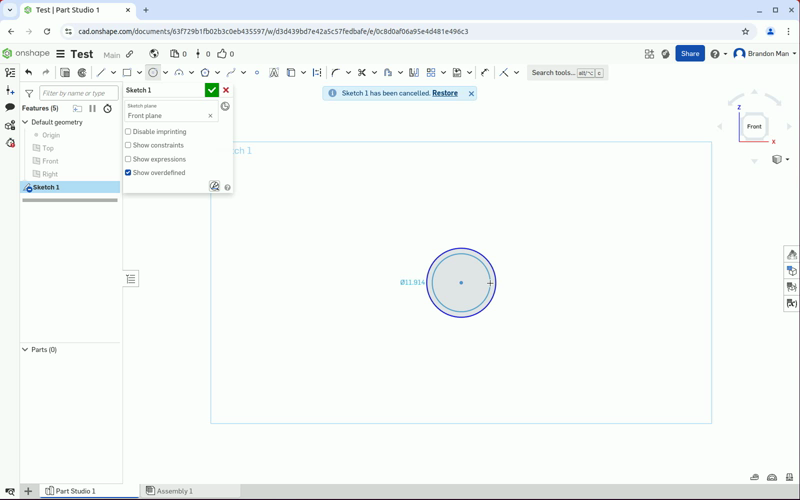
click(490, 282)
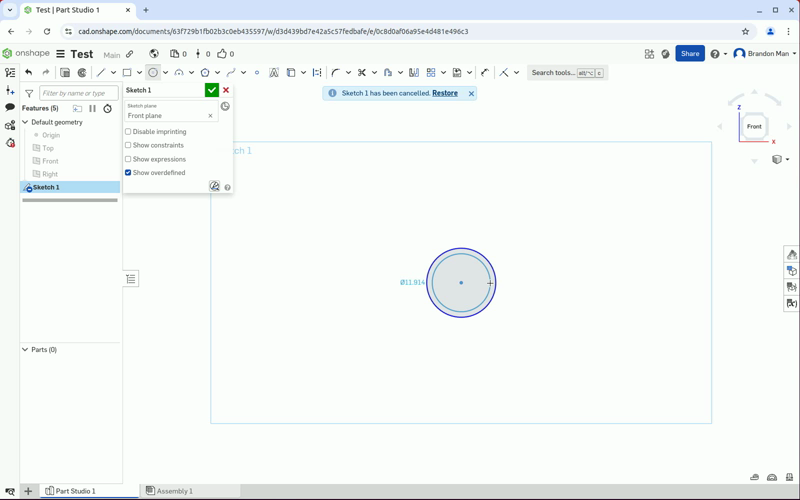
key(esc)
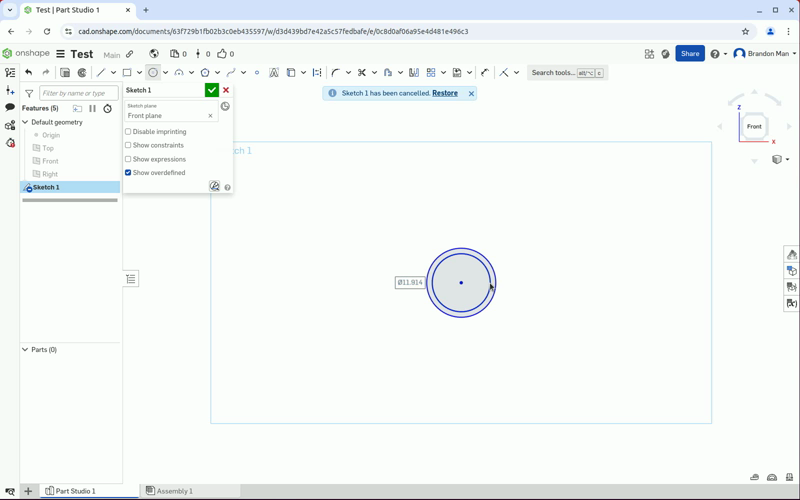
mouse_move(482, 304)
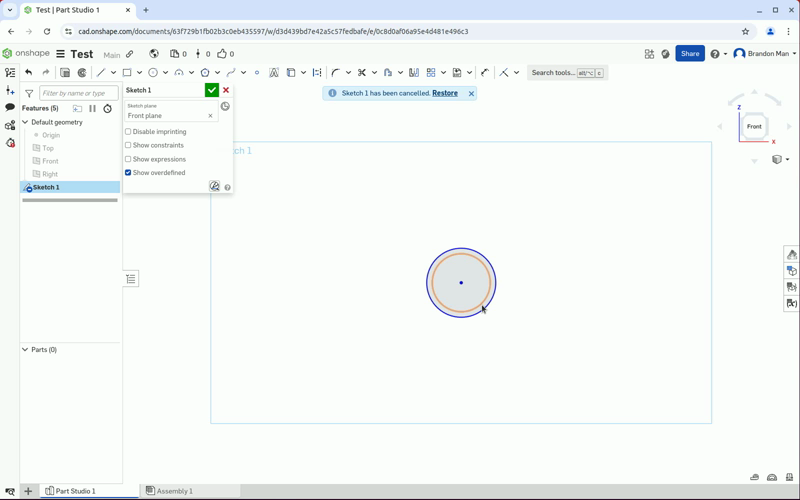
scroll(6)
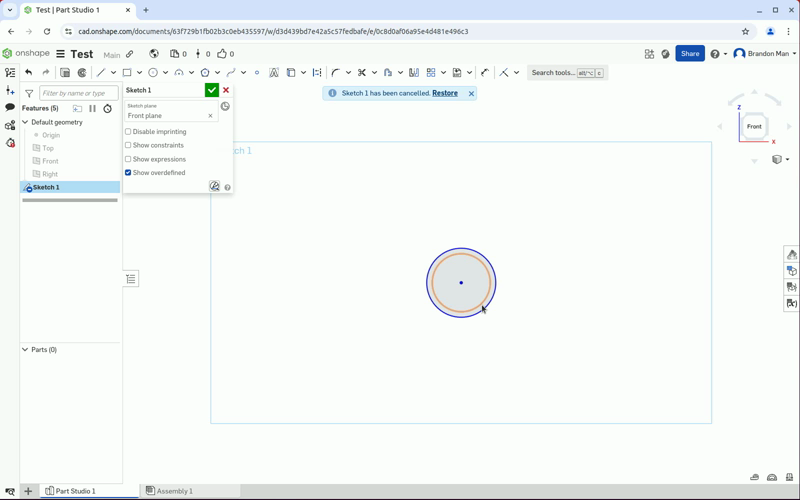
scroll(6)
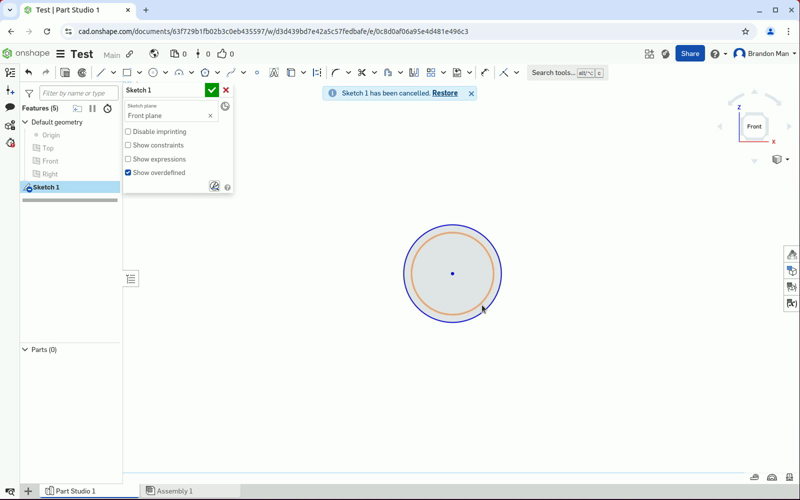
scroll(6)
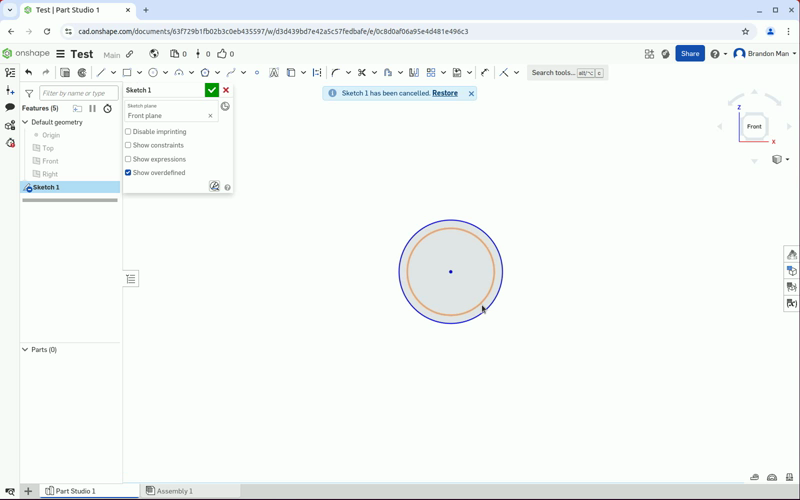
scroll(6)
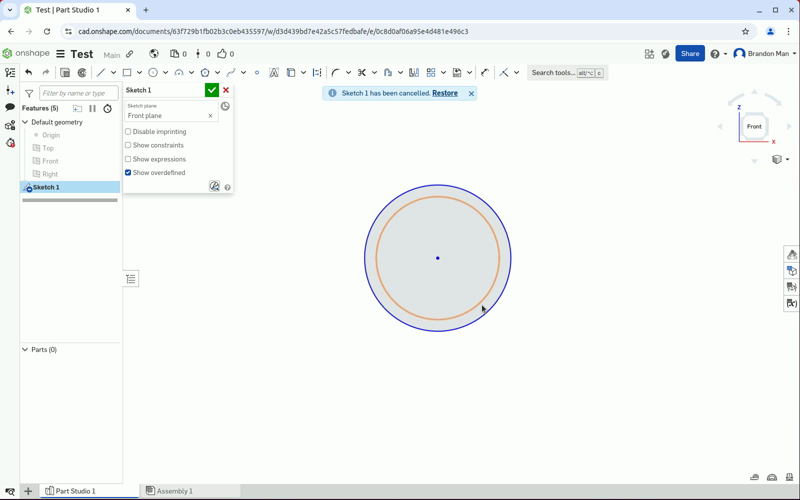
scroll(6)
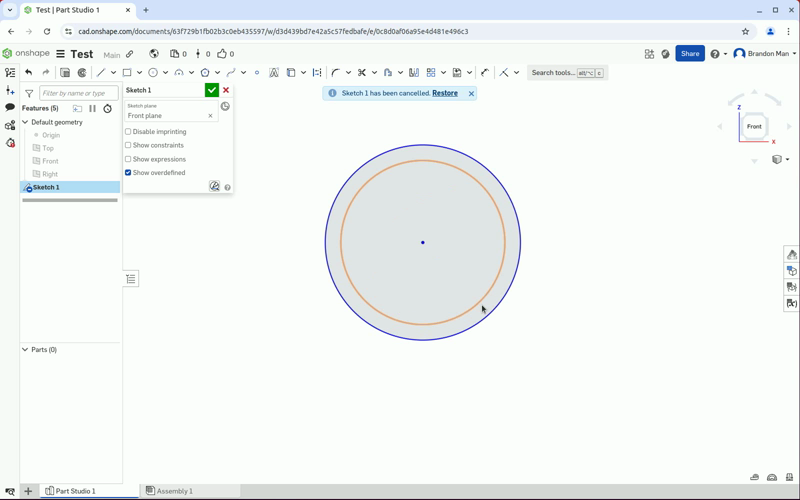
scroll(6)
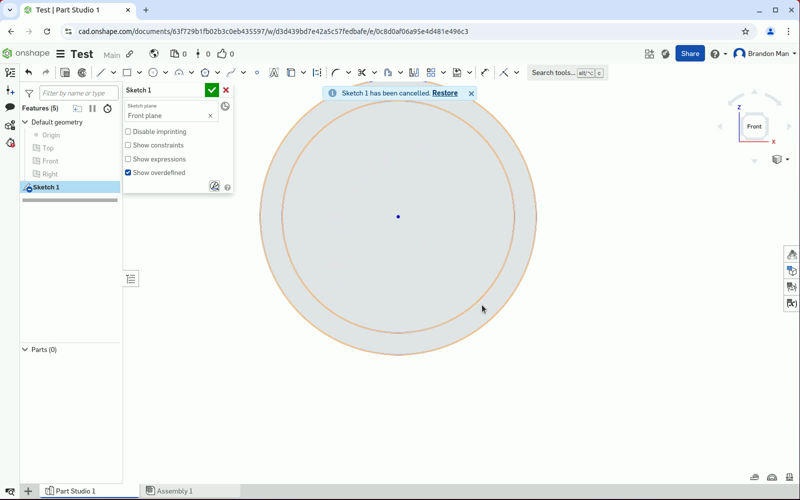
scroll(6)
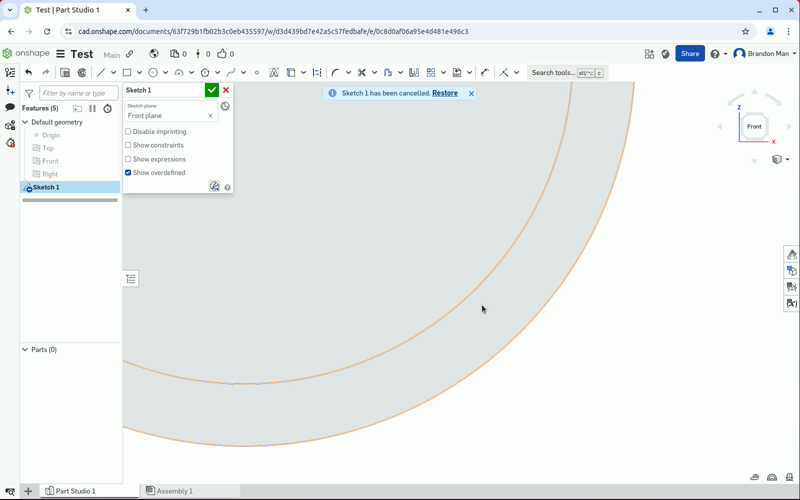
click(482, 304)
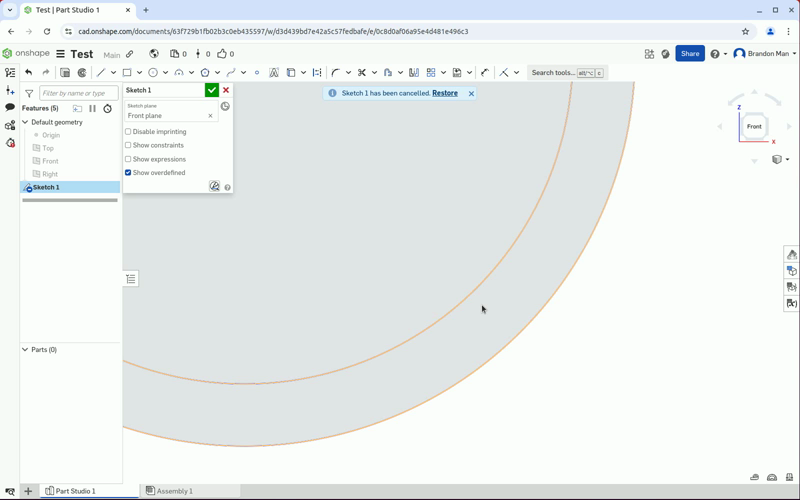
scroll(-6)
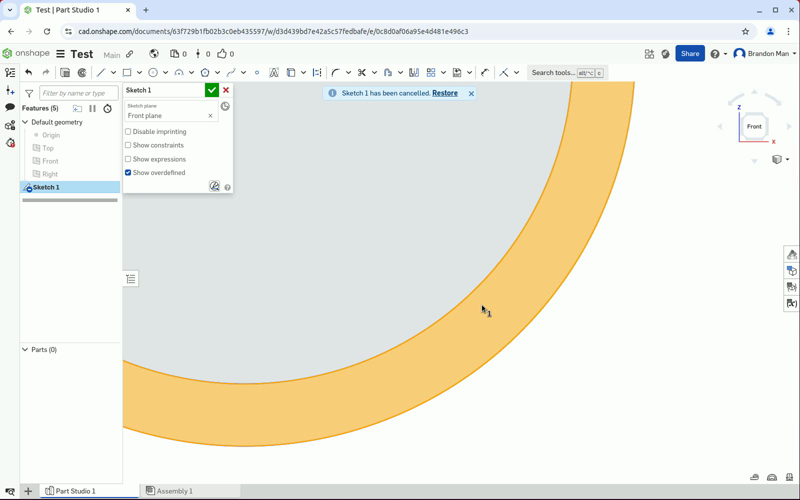
scroll(-6)
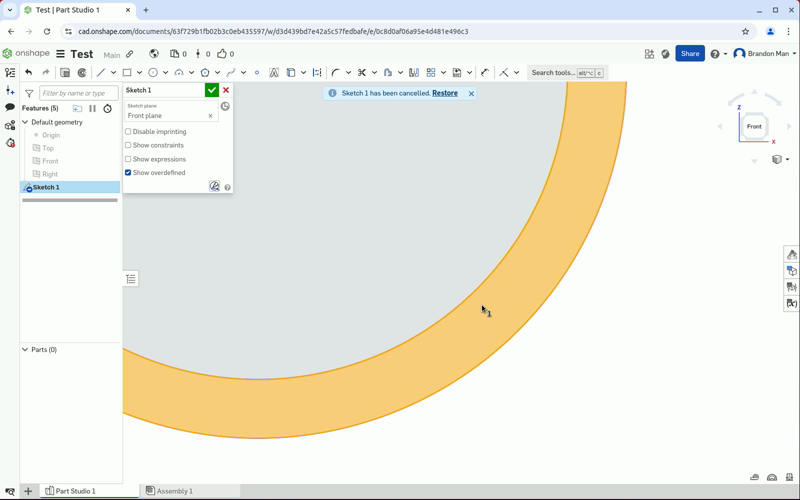
scroll(-6)
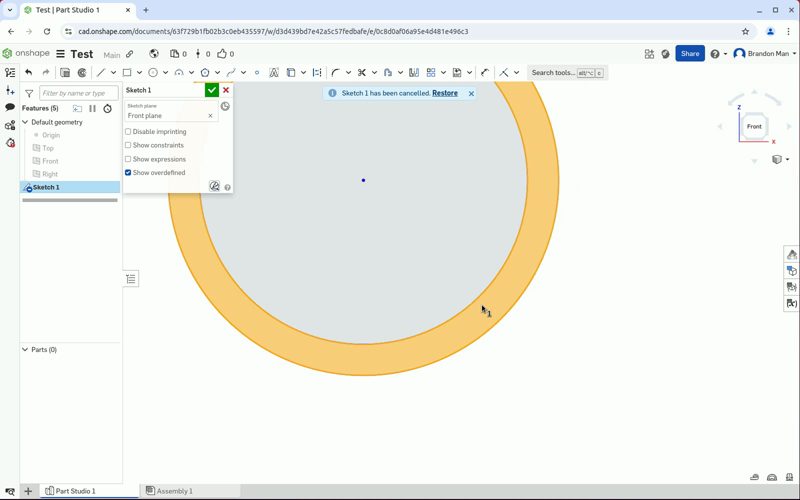
scroll(-6)
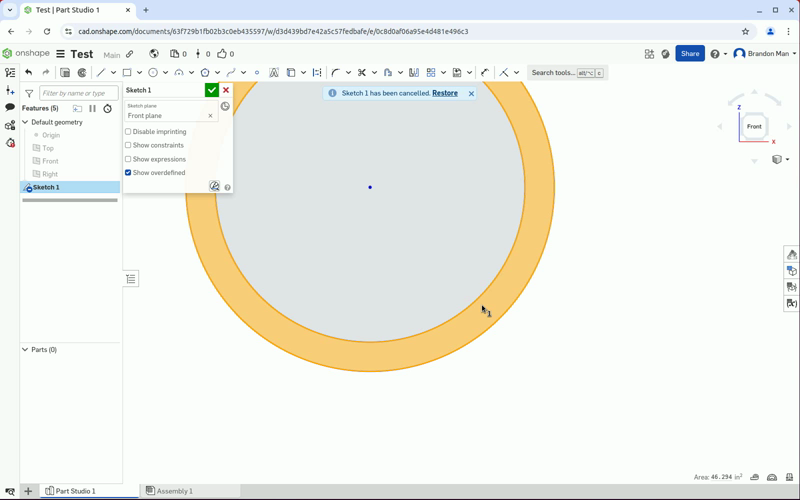
scroll(-6)
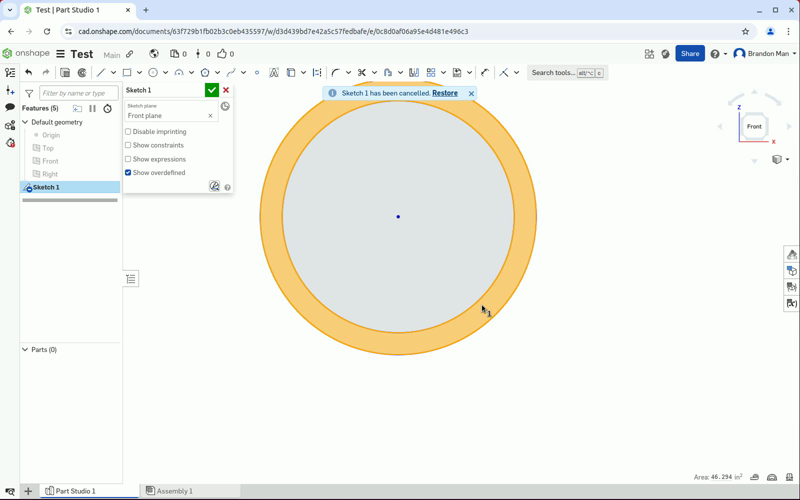
scroll(-6)
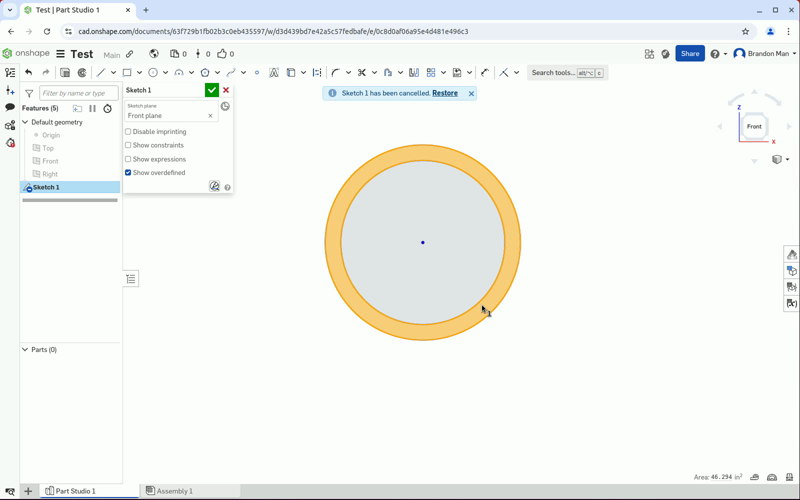
scroll(-6)
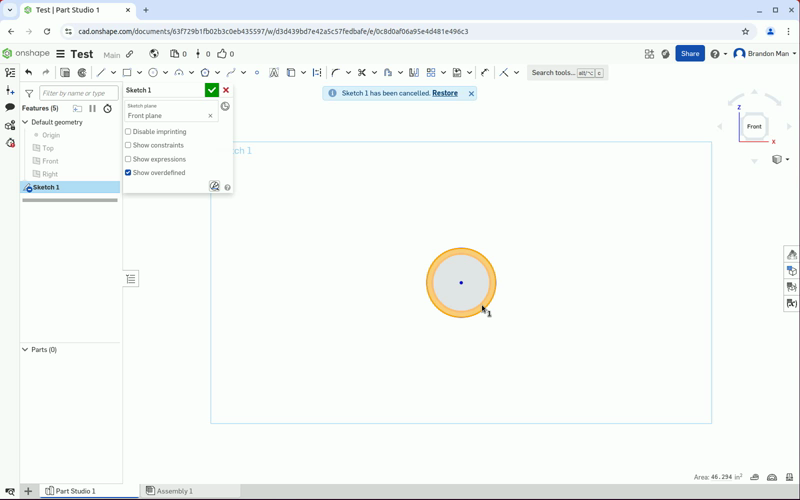
mouse_move(73, 352)
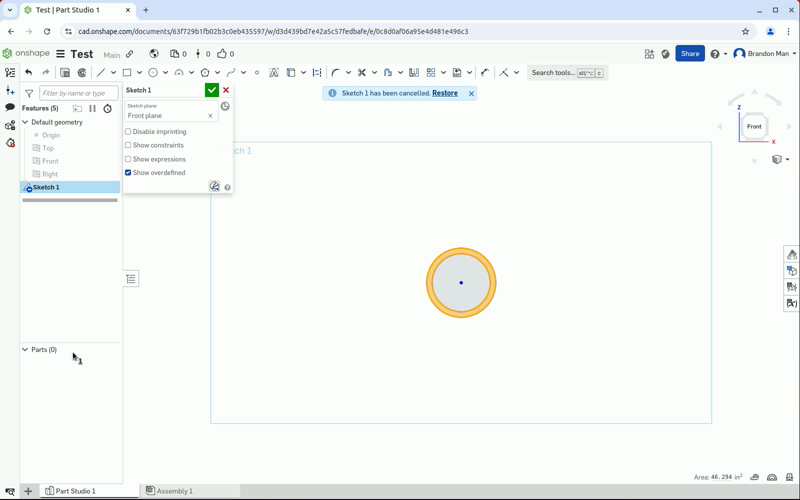
key(shift+y)
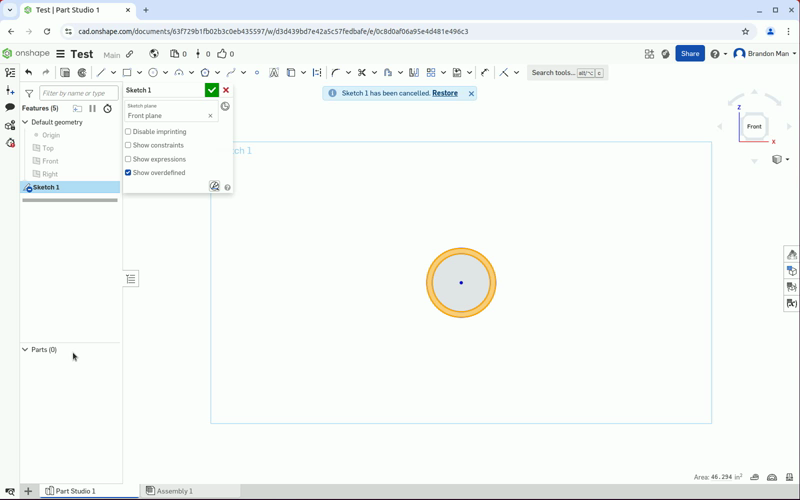
key(shift+e)
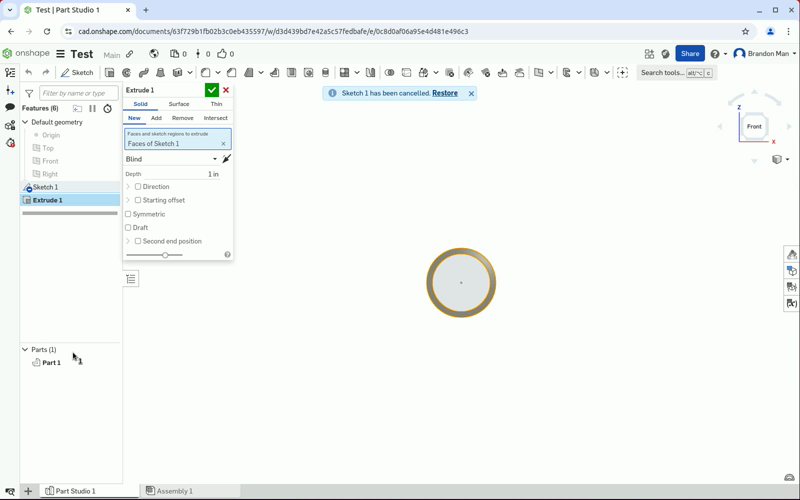
mouse_move(143, 106)
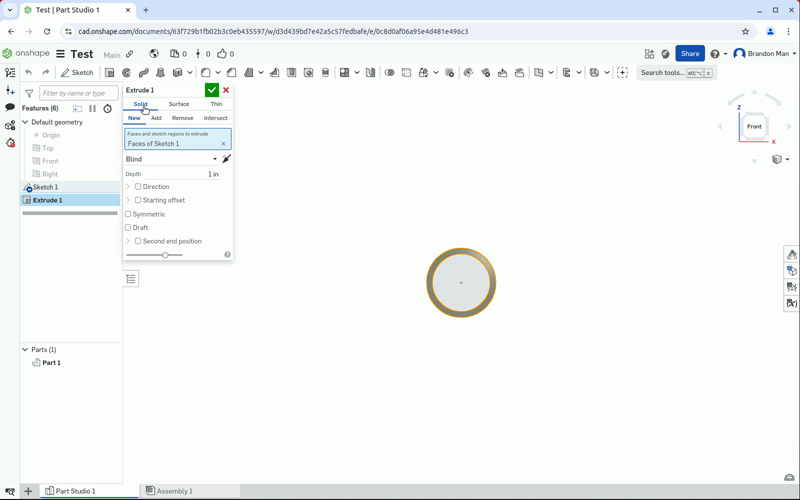
click(143, 106)
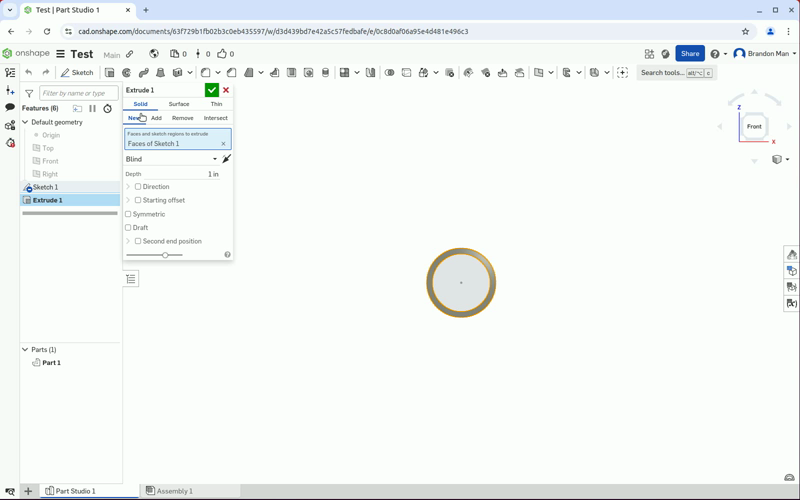
mouse_move(137, 120)
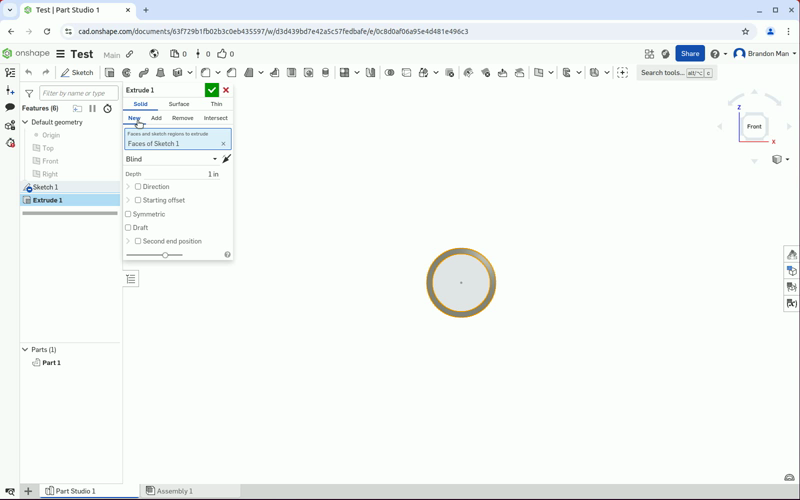
click(137, 120)
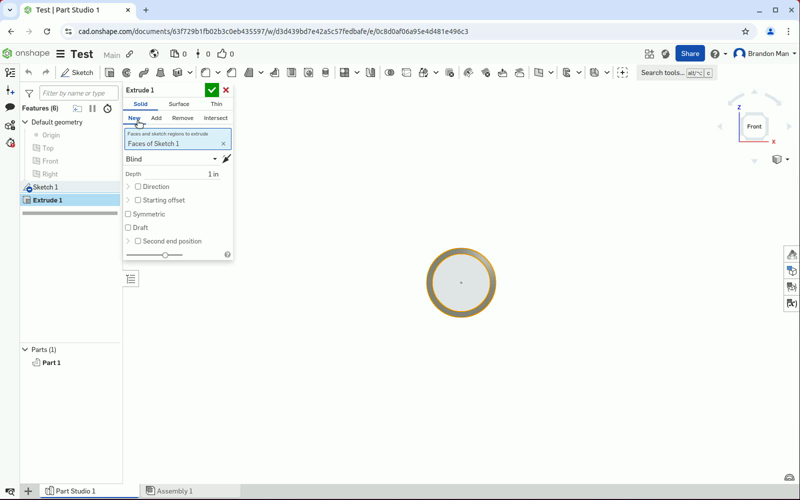
key(tab, 4)
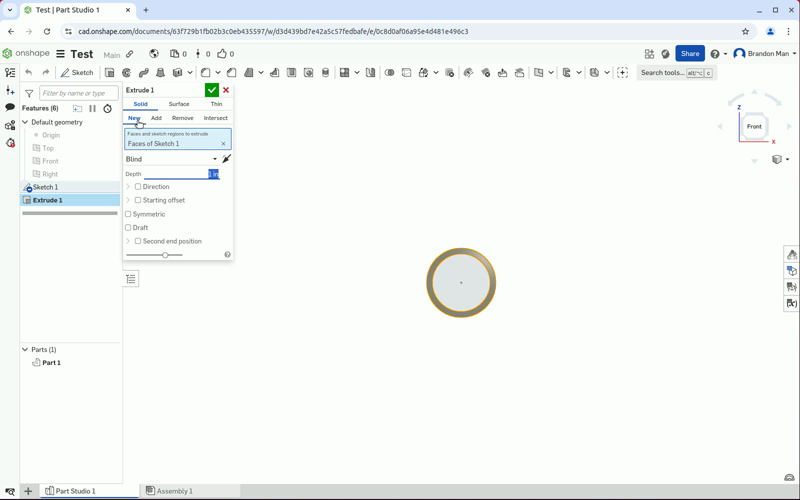
text(9.148)
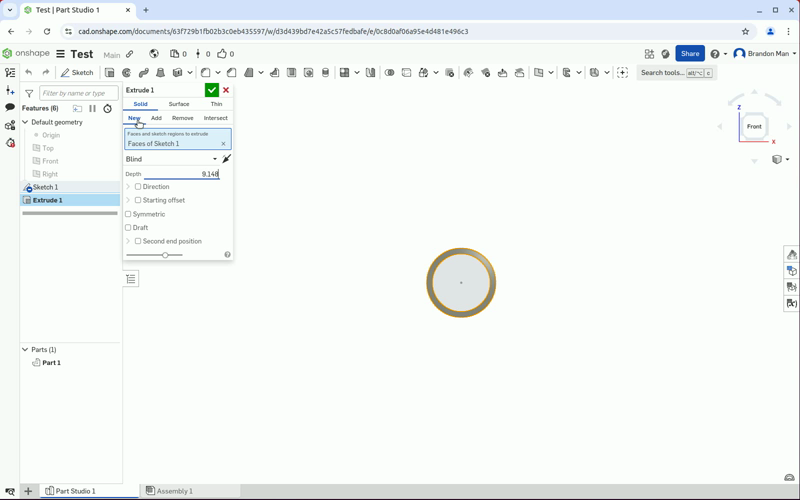
key(tab, 3)
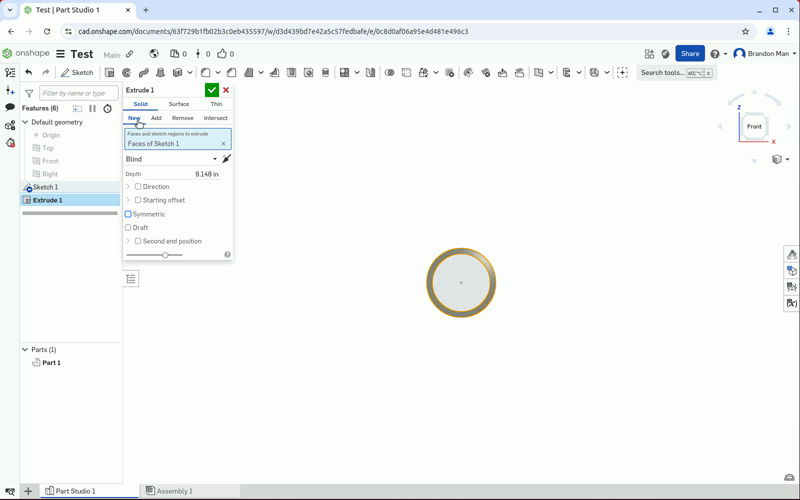
key(space)
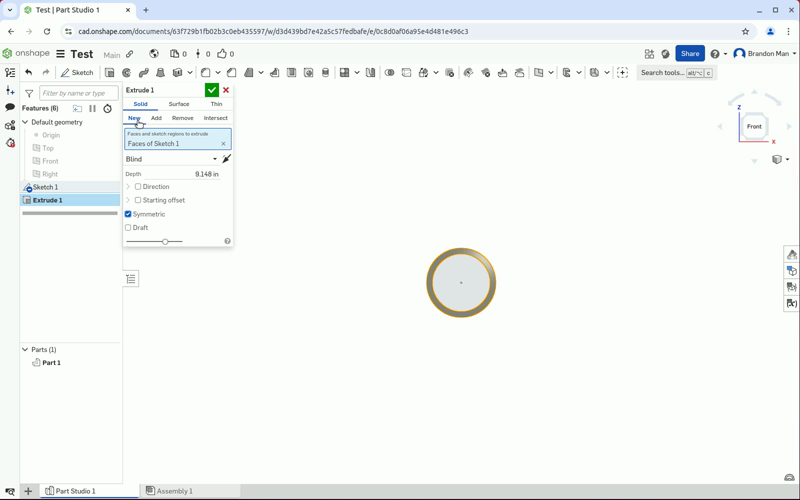
key(enter)
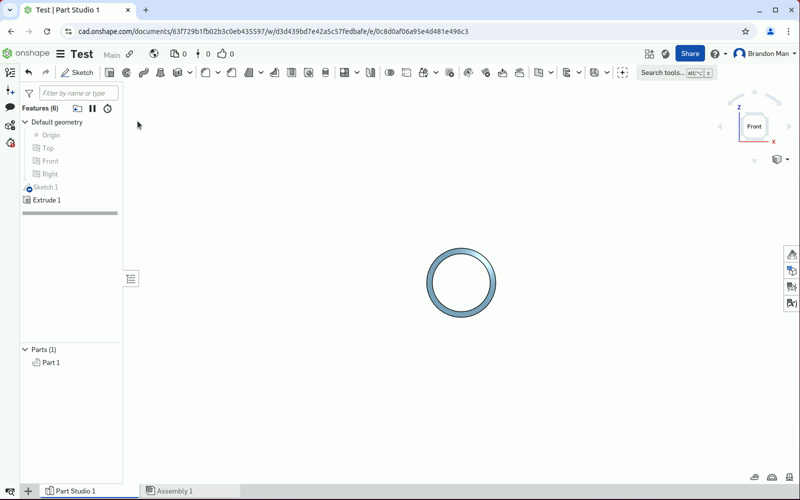
key(shift+h)
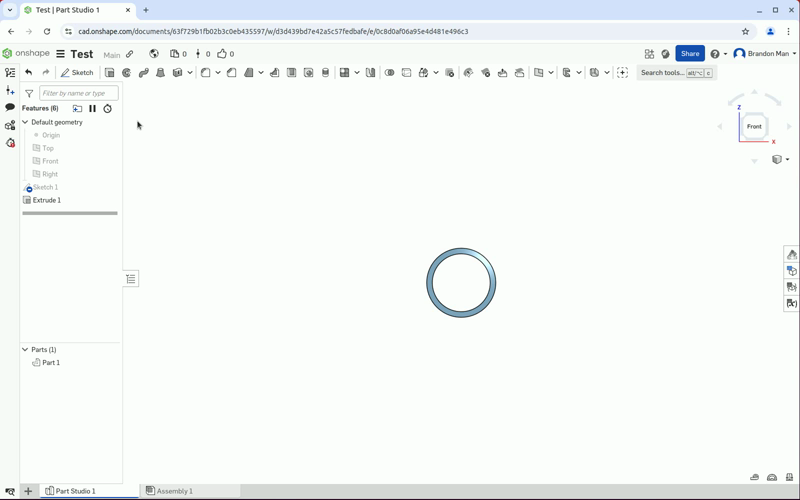
key(shift+h)
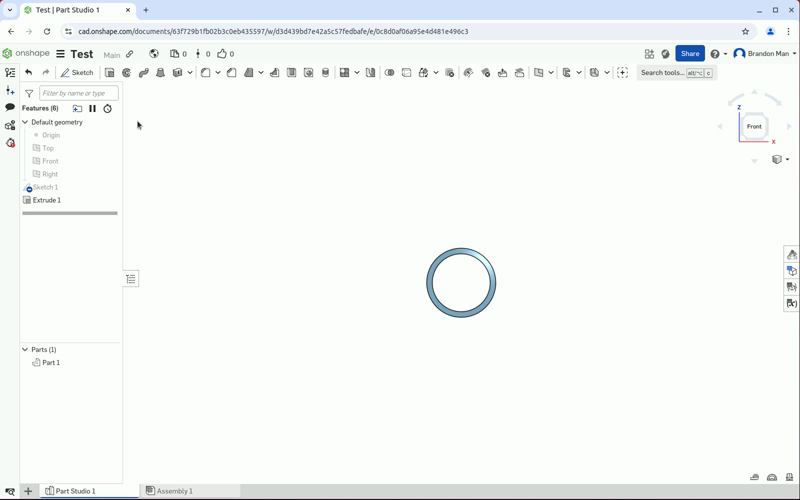
mouse_move(73, 189)
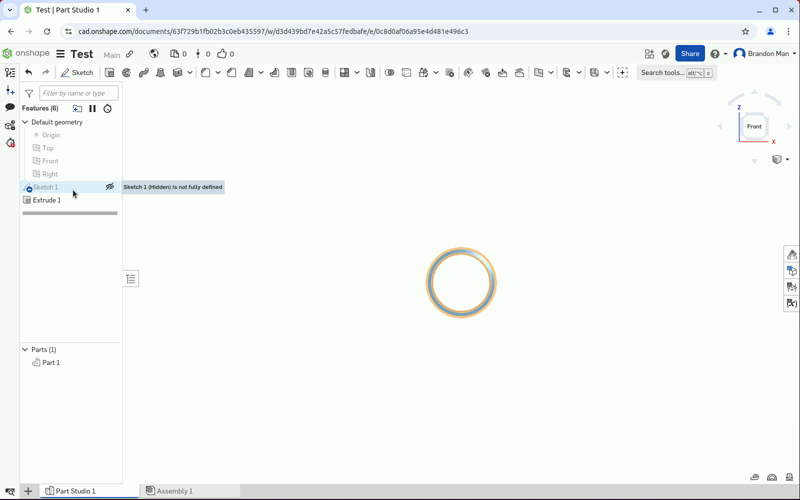
click(73, 189)
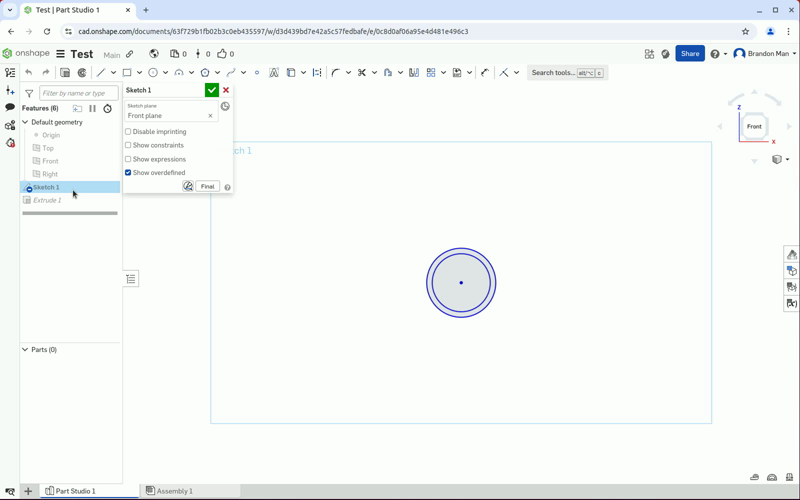
mouse_move(229, 92)
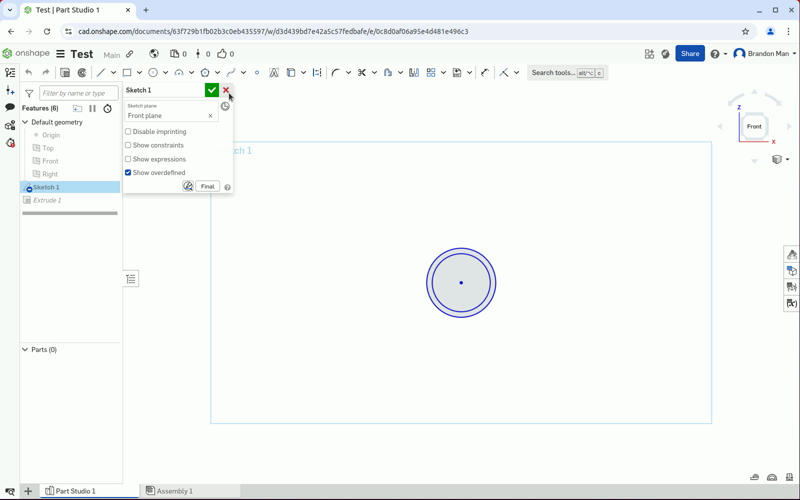
click(229, 92)
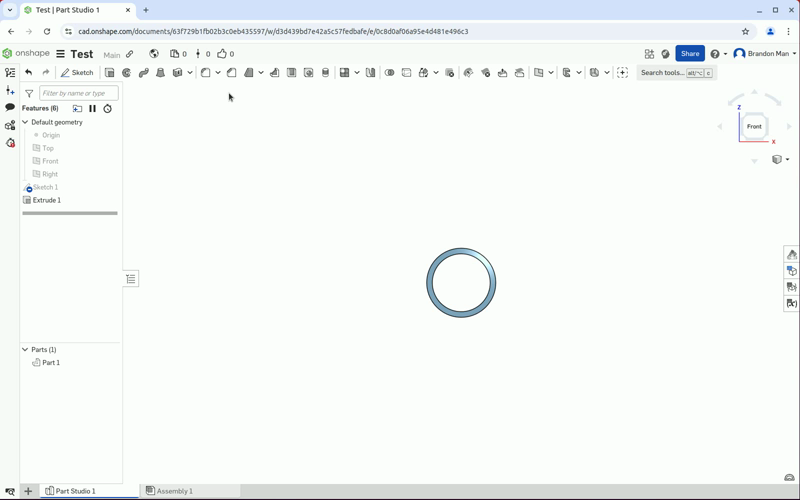
mouse_move(73, 352)
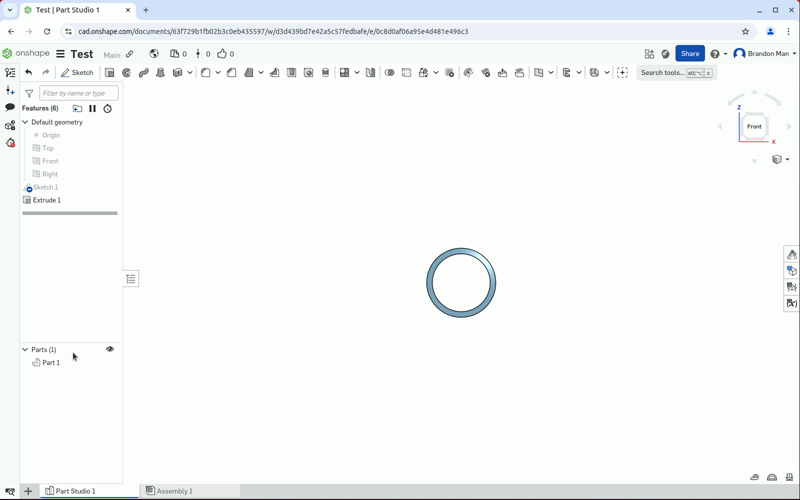
key(y)
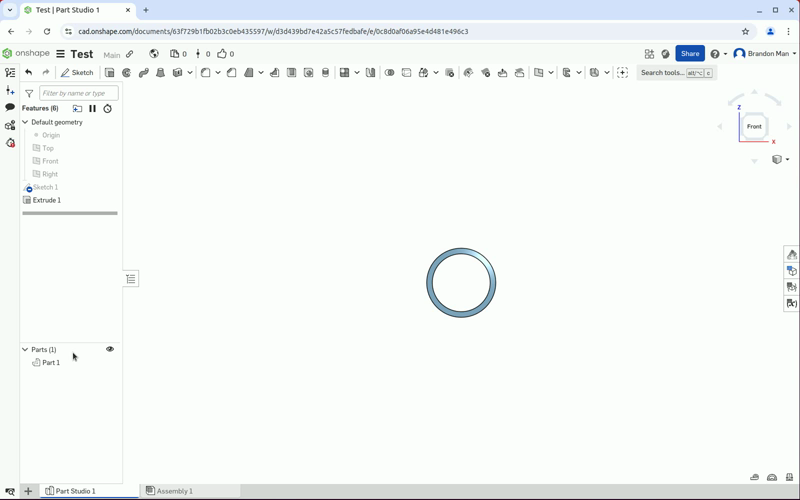
key(shift+p)
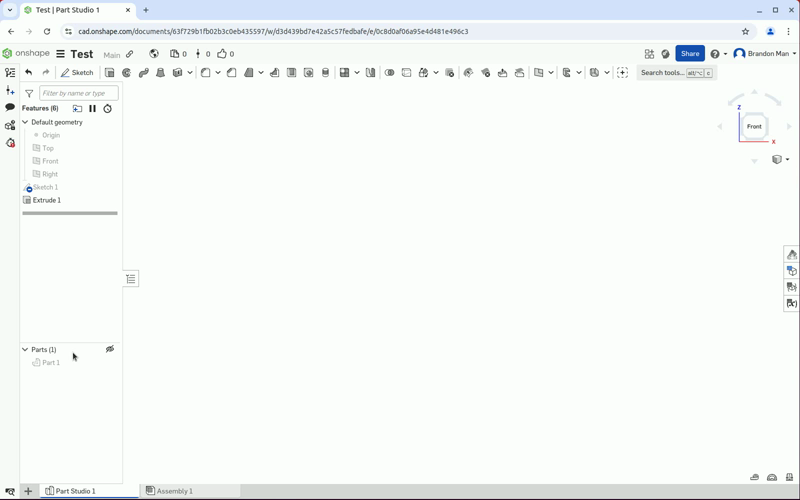
key(space)
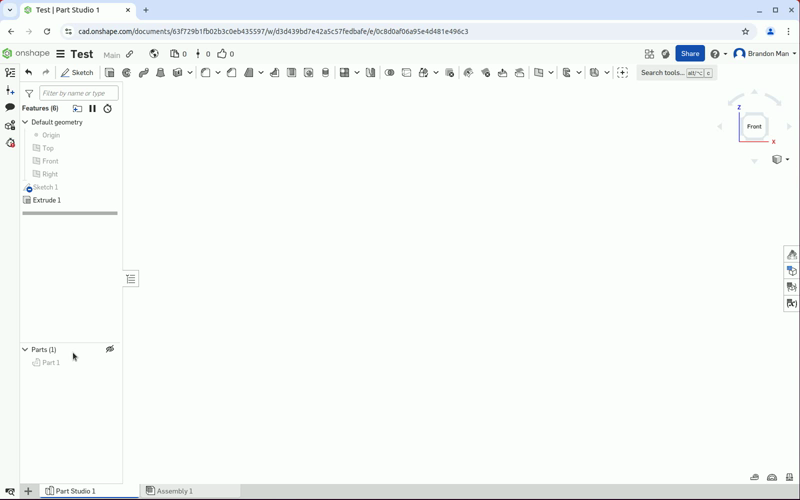
key_down(shift)
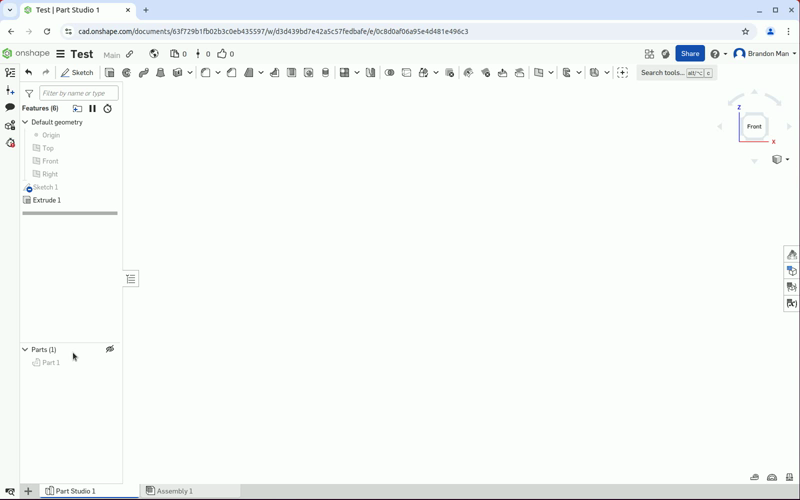
key(down)
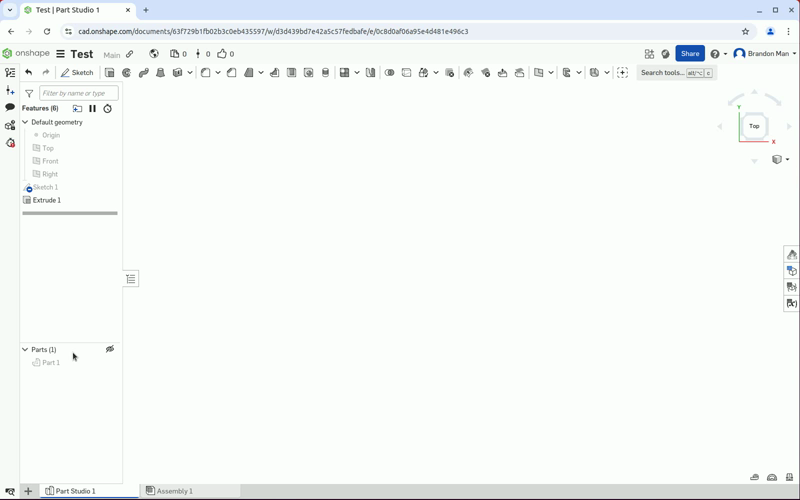
key_up(shift)
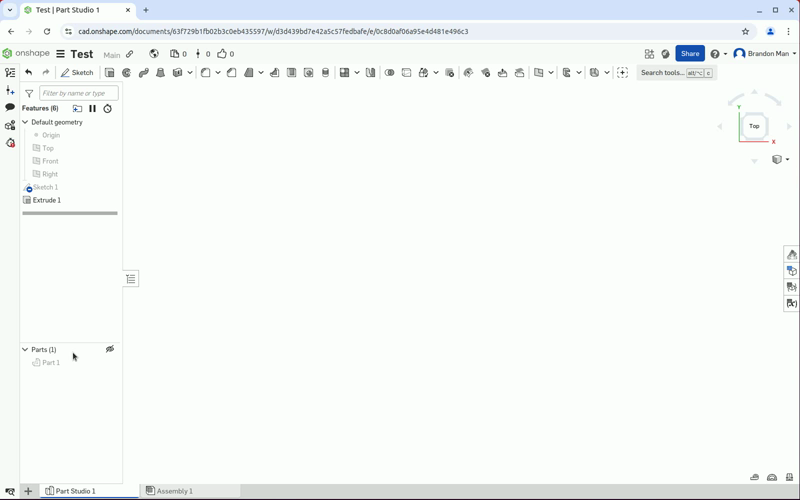
mouse_move(73, 352)
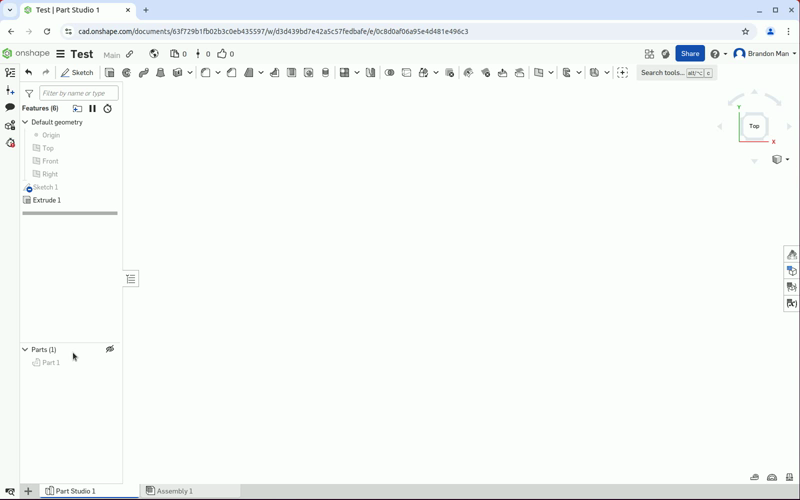
key(shift+y)
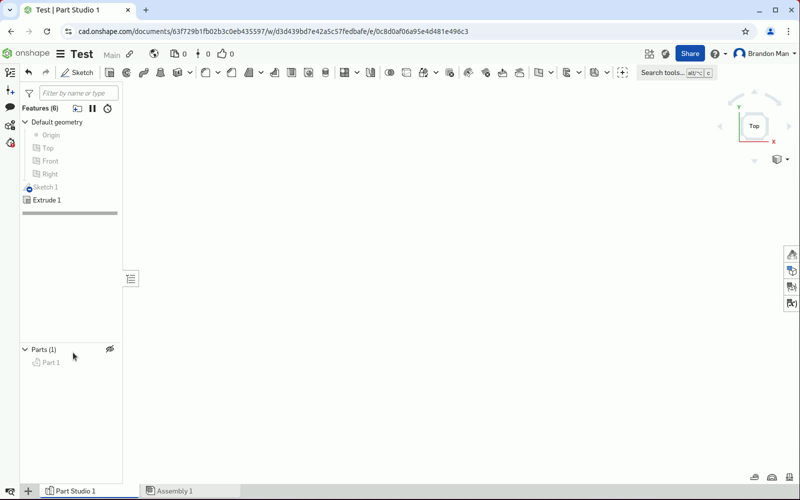
key(shift+s)
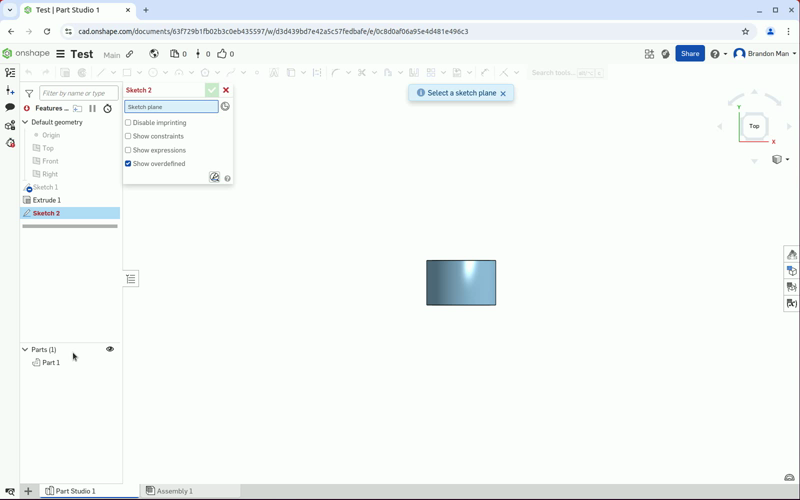
mouse_move(73, 150)
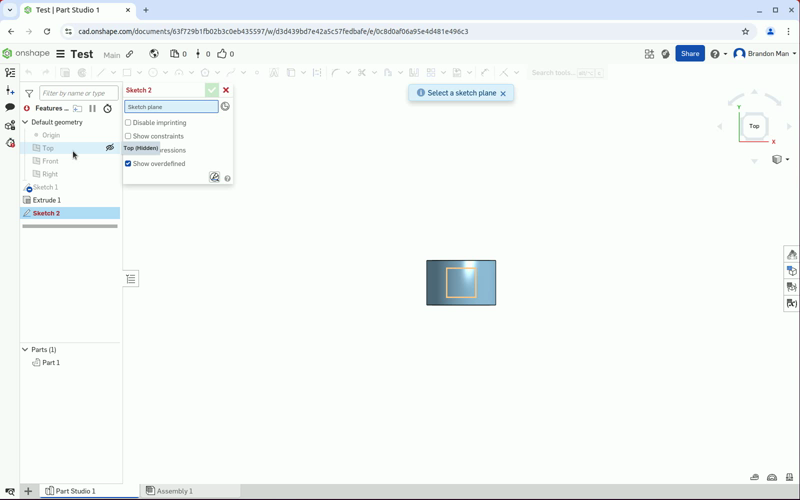
click(73, 150)
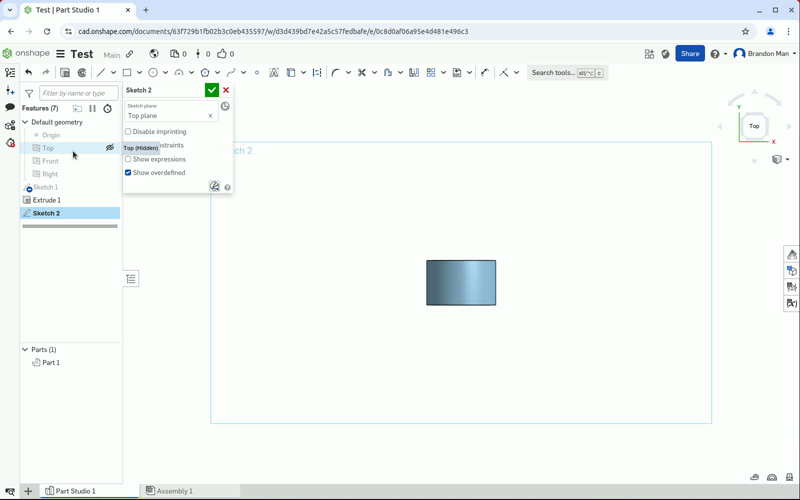
mouse_move(73, 352)
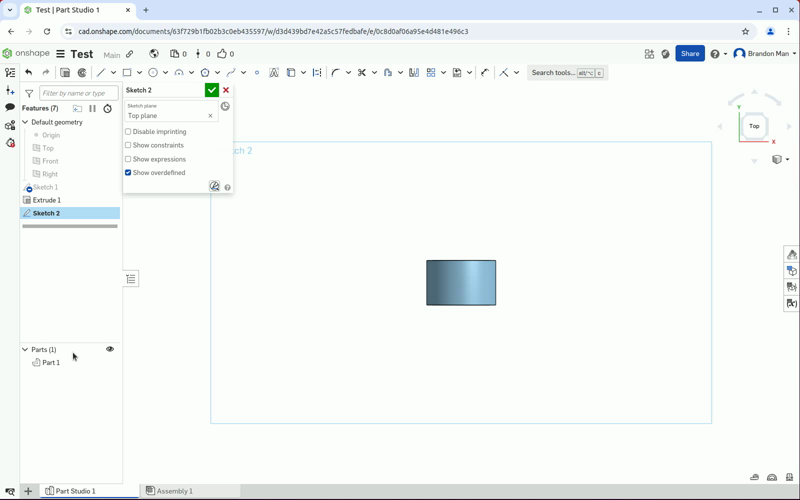
key(y)
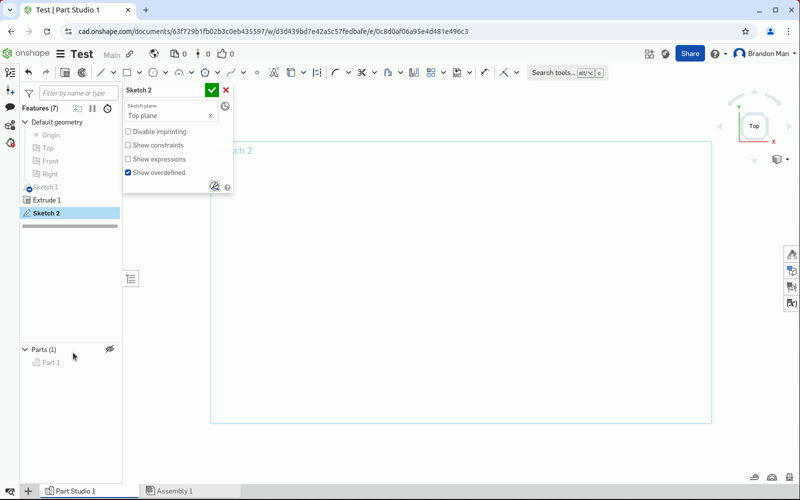
key(c)
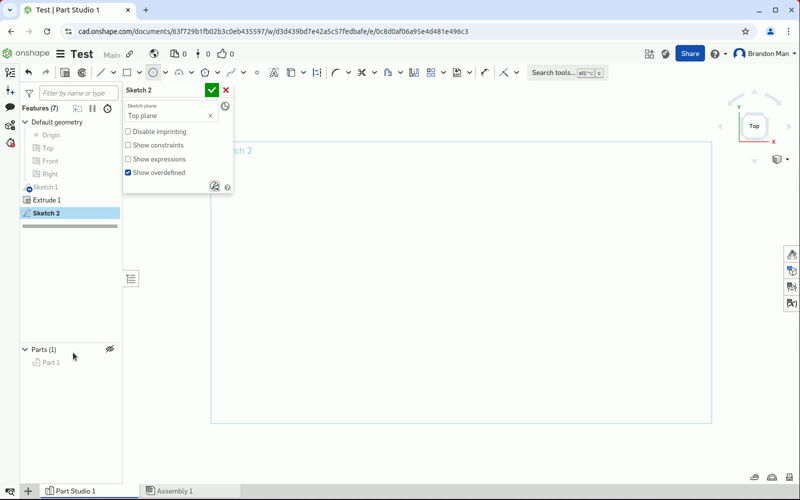
key_down(shift)
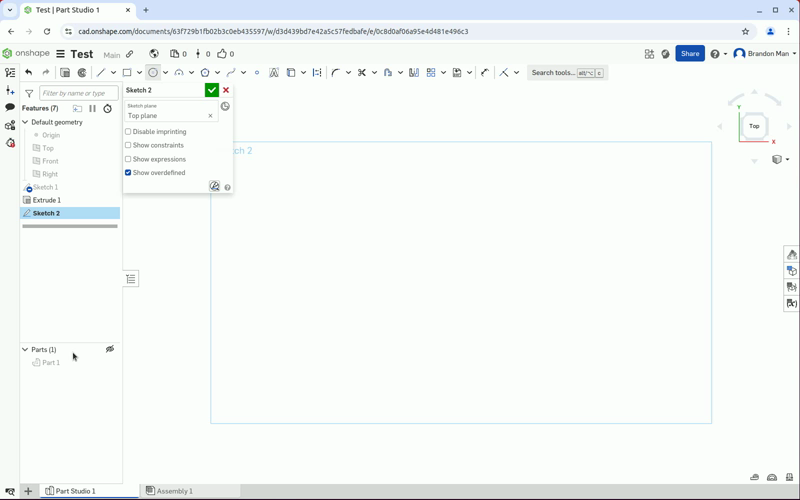
mouse_move(461, 282)
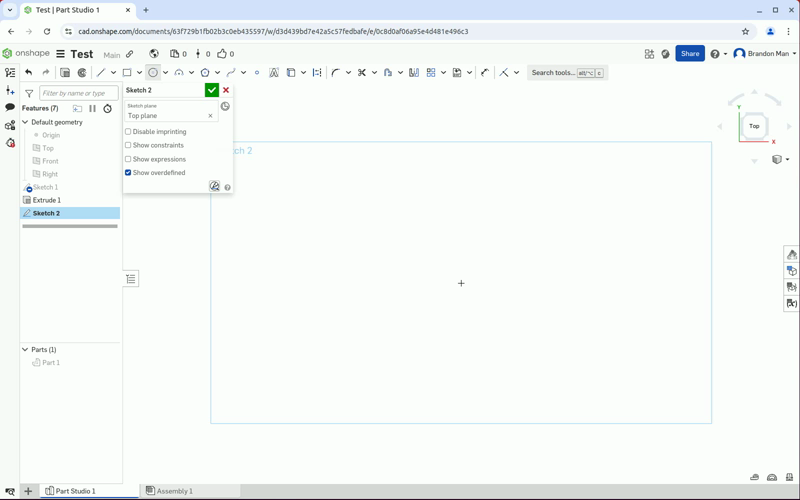
click(461, 282)
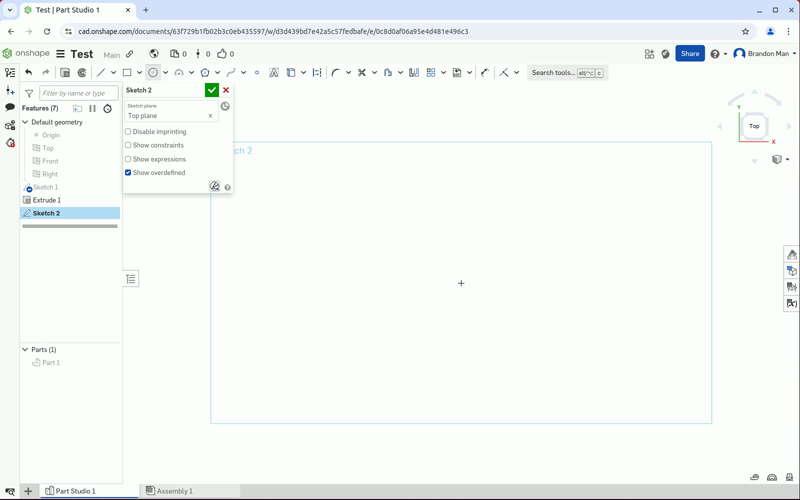
key_up(shift)
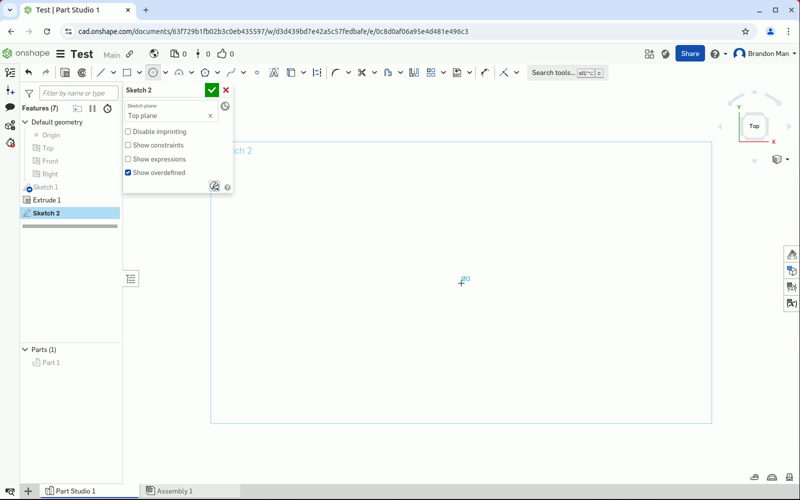
mouse_move(470, 282)
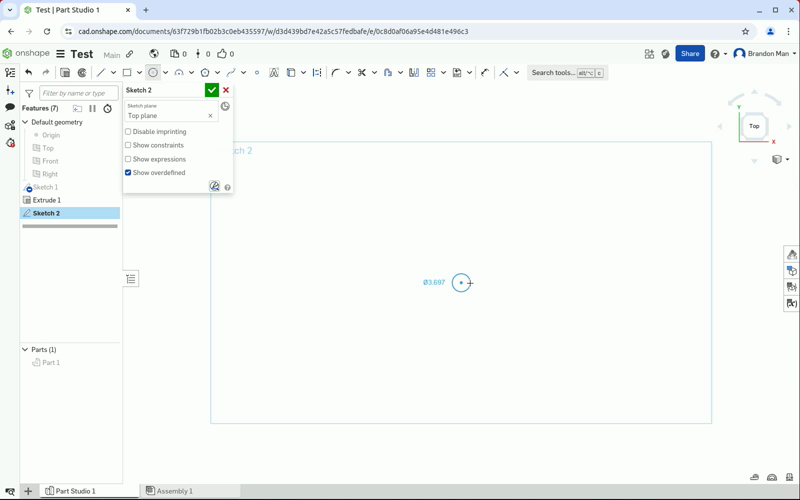
click(470, 282)
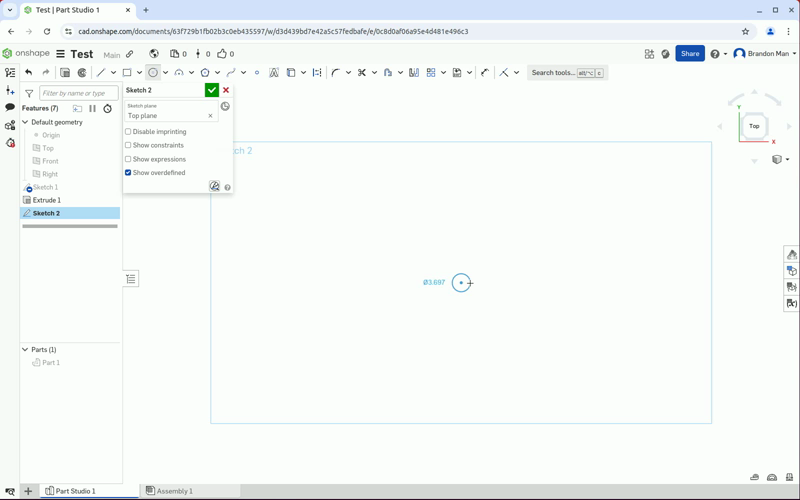
key(esc)
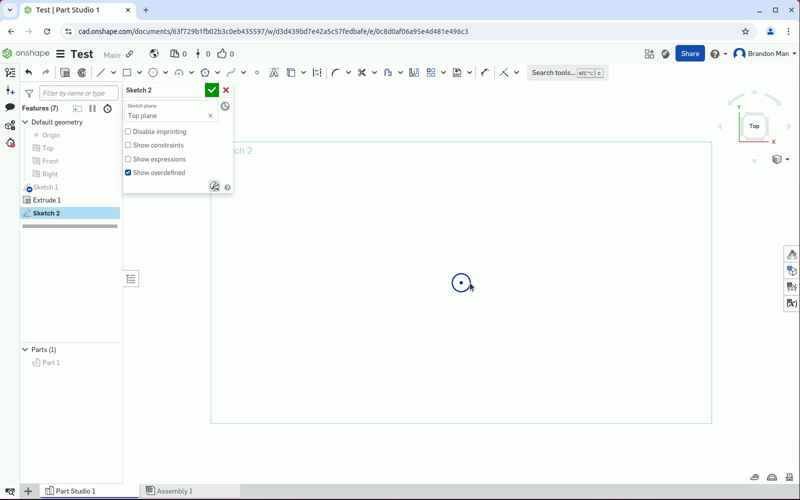
key(c)
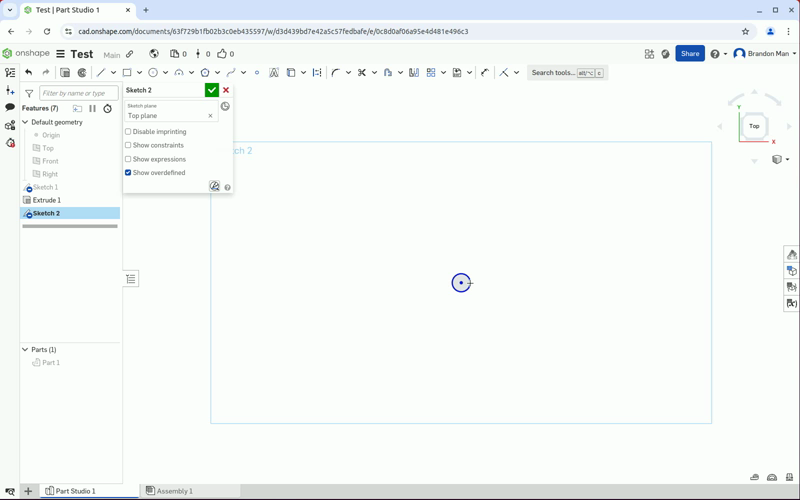
key_down(shift)
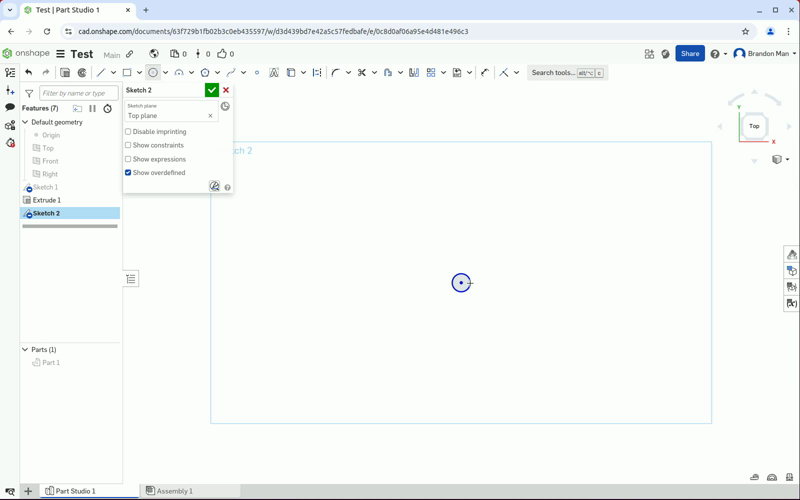
mouse_move(461, 282)
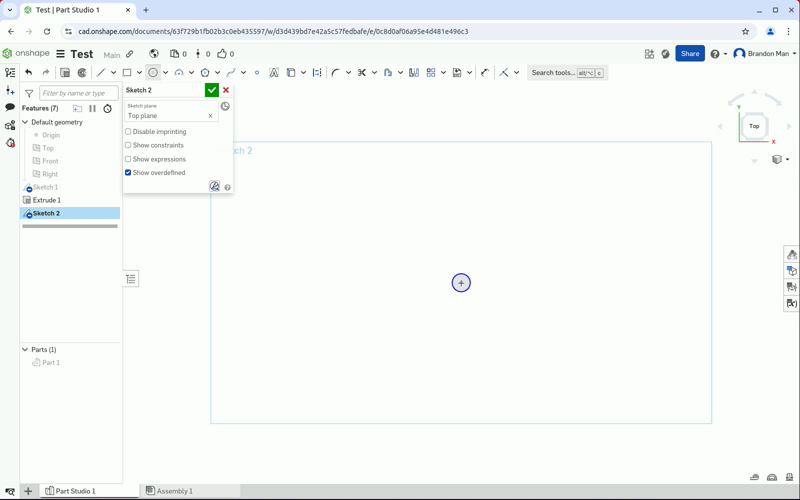
click(461, 282)
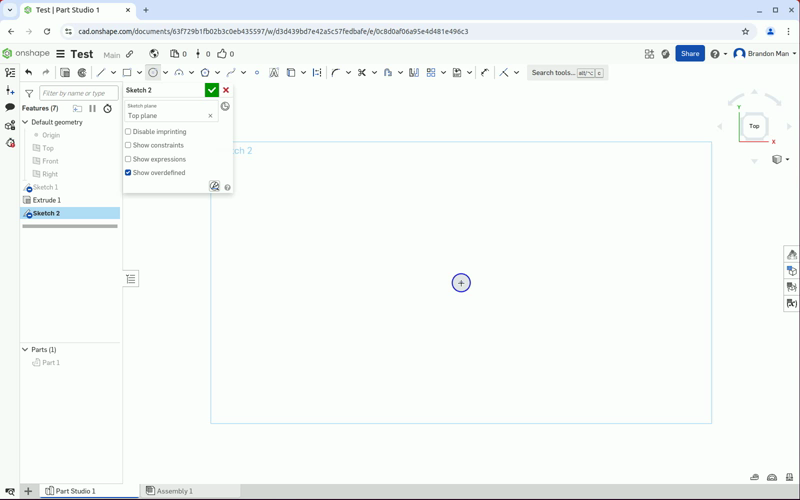
key_up(shift)
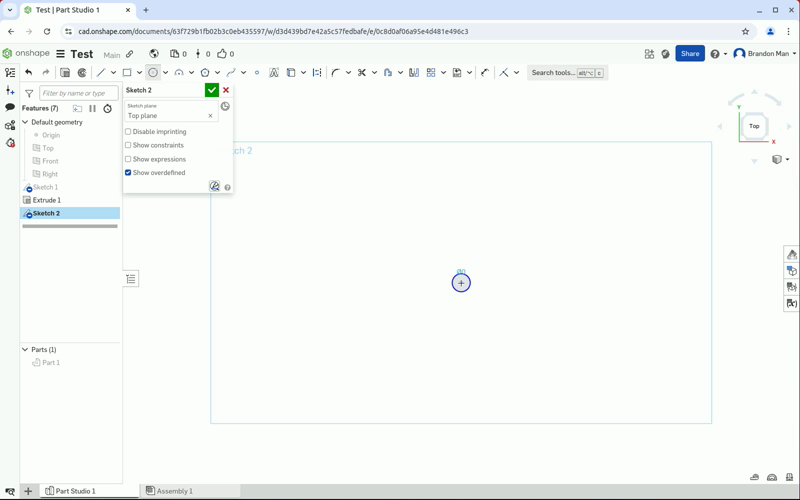
mouse_move(464, 282)
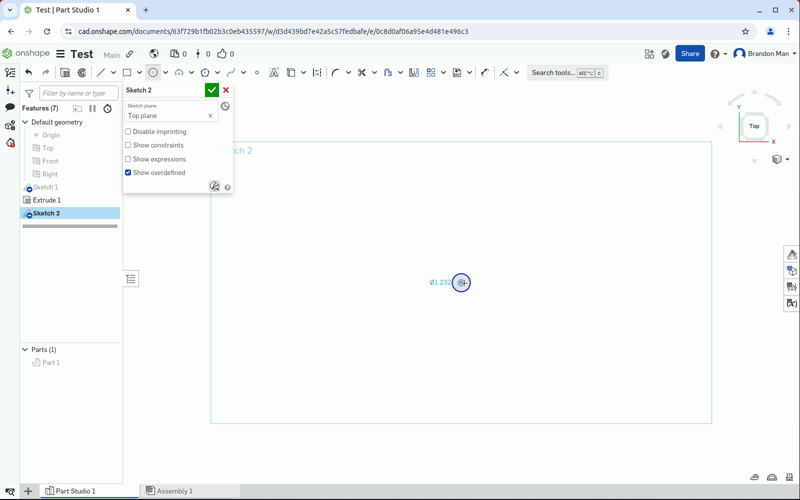
scroll(6)
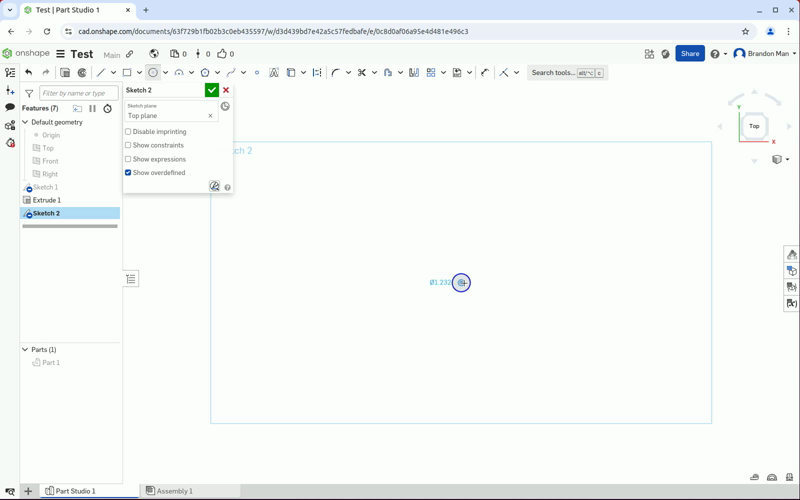
scroll(6)
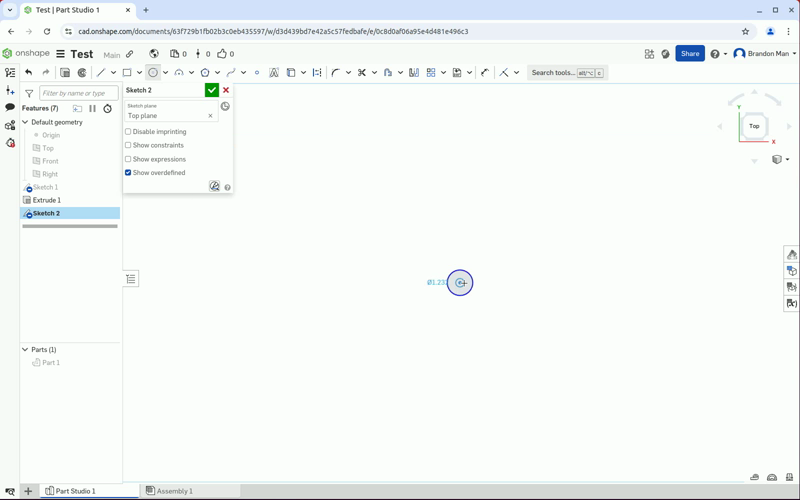
scroll(6)
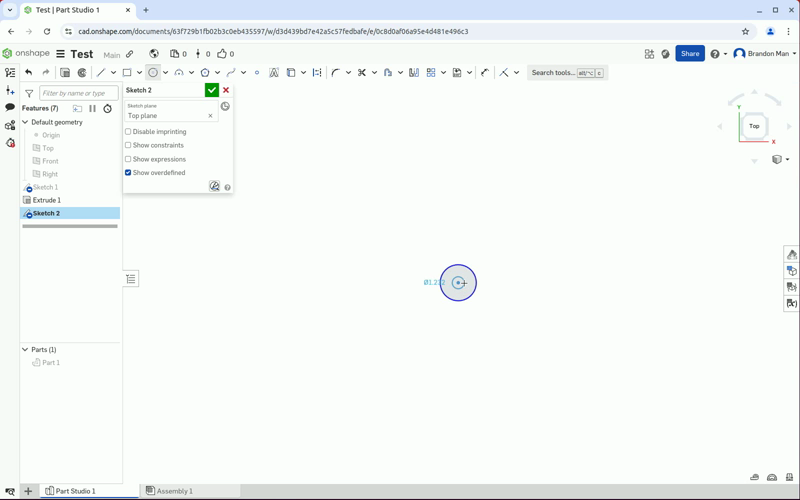
scroll(6)
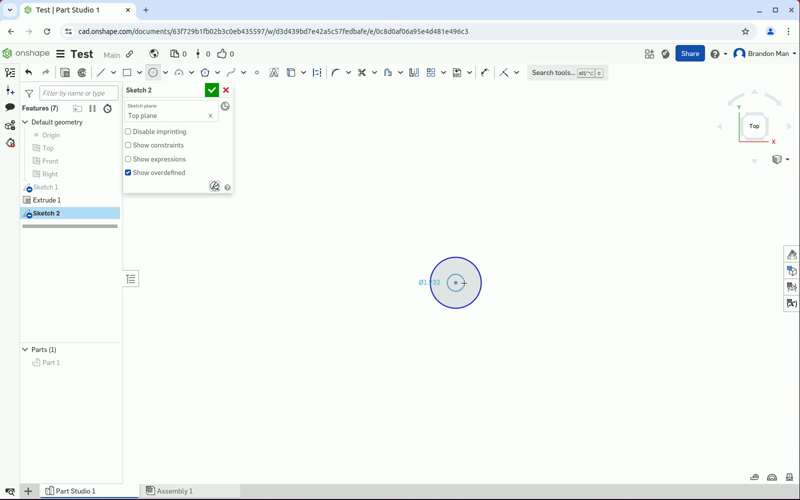
scroll(6)
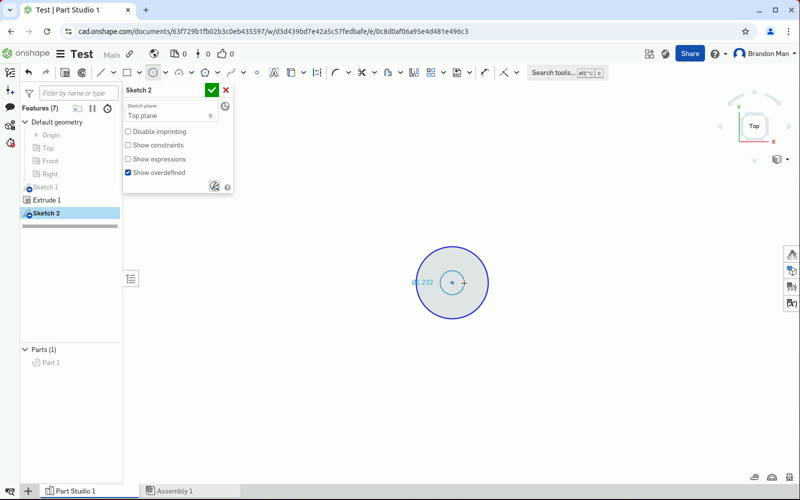
scroll(6)
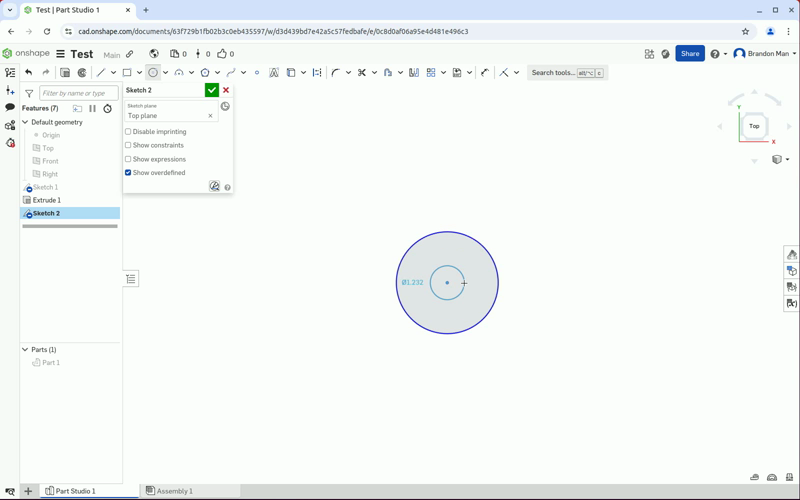
scroll(6)
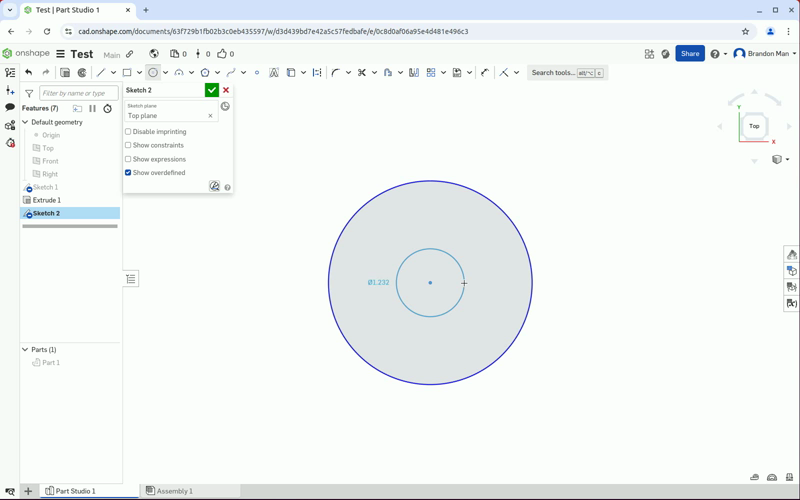
click(464, 282)
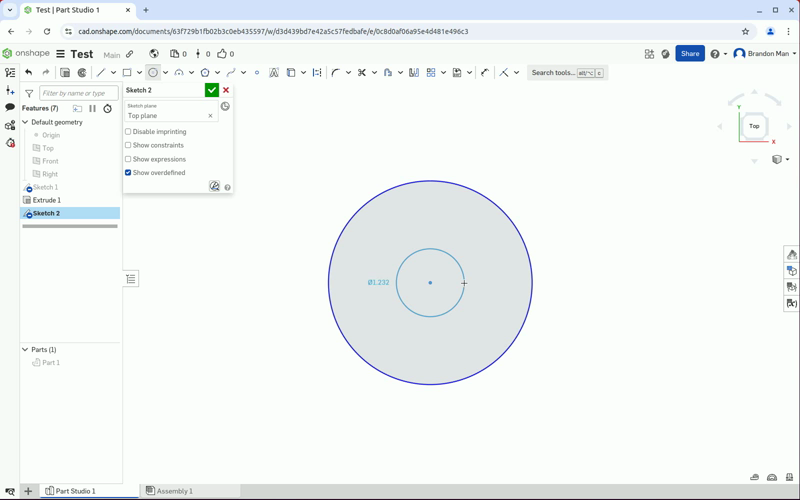
scroll(-6)
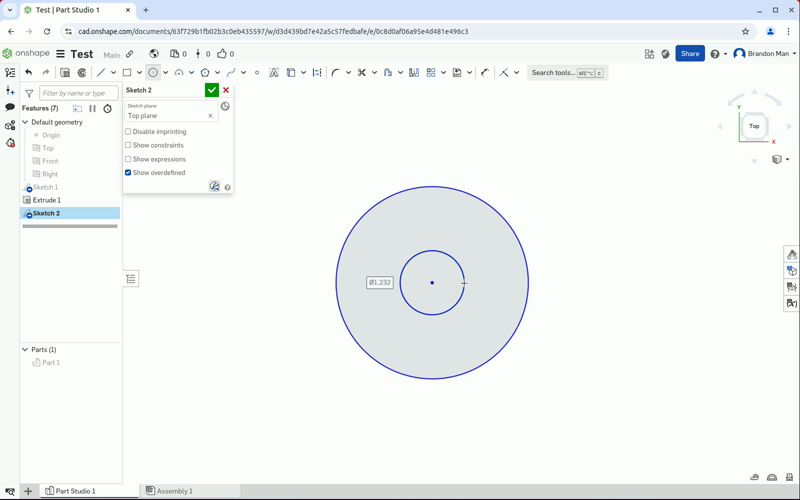
scroll(-6)
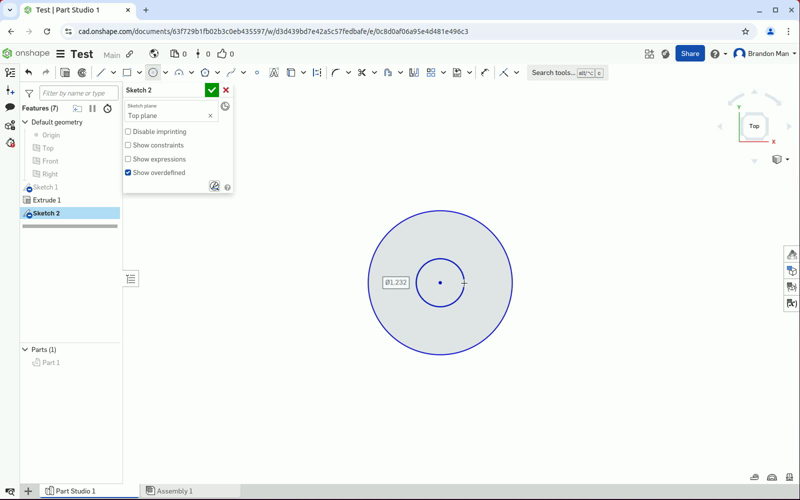
scroll(-6)
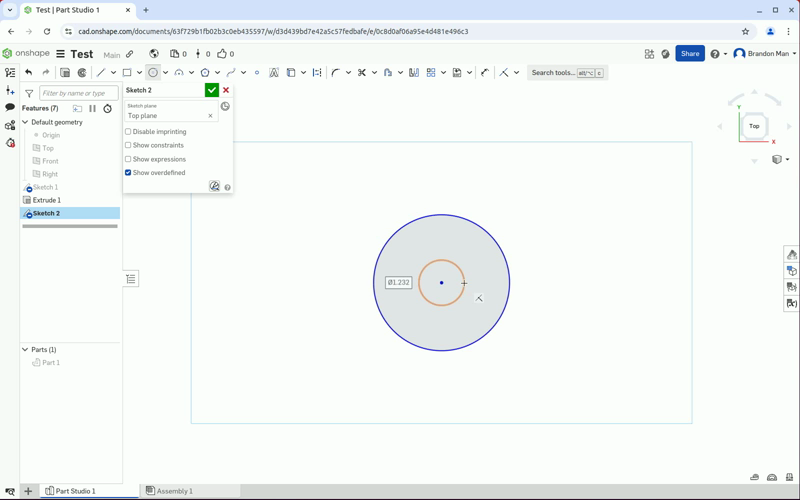
scroll(-6)
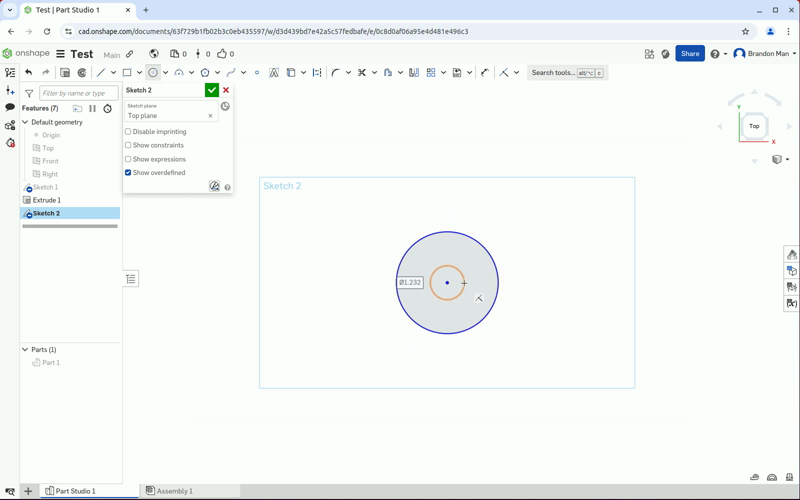
scroll(-6)
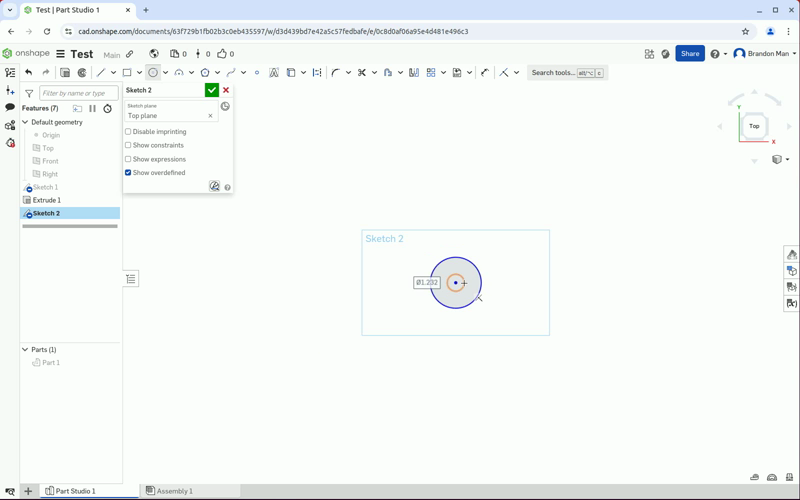
scroll(-6)
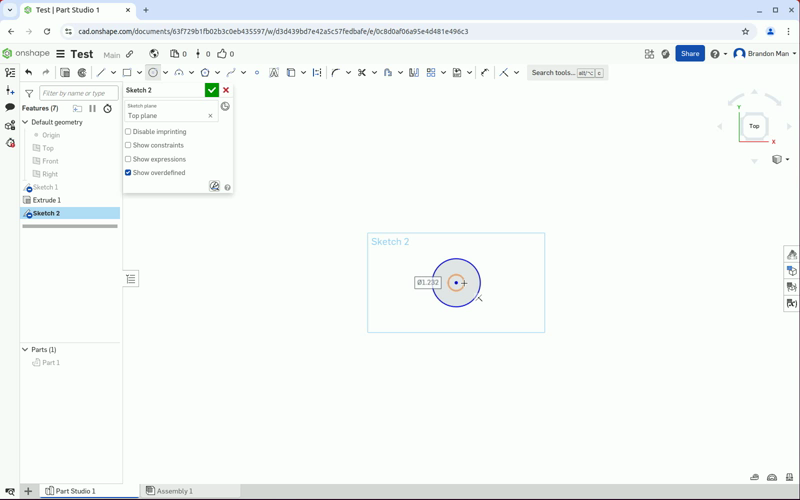
scroll(-6)
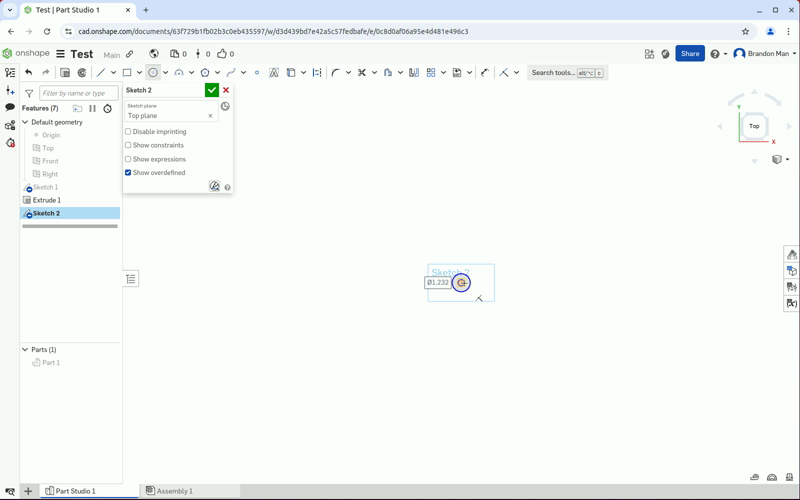
key(esc)
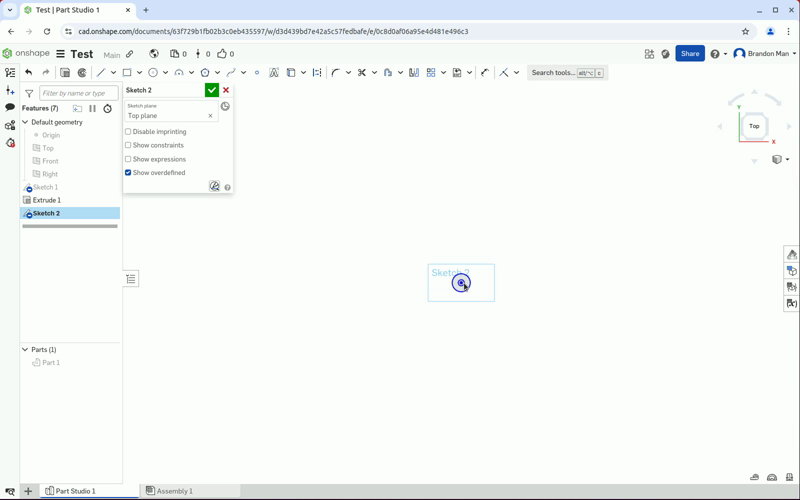
mouse_move(469, 280)
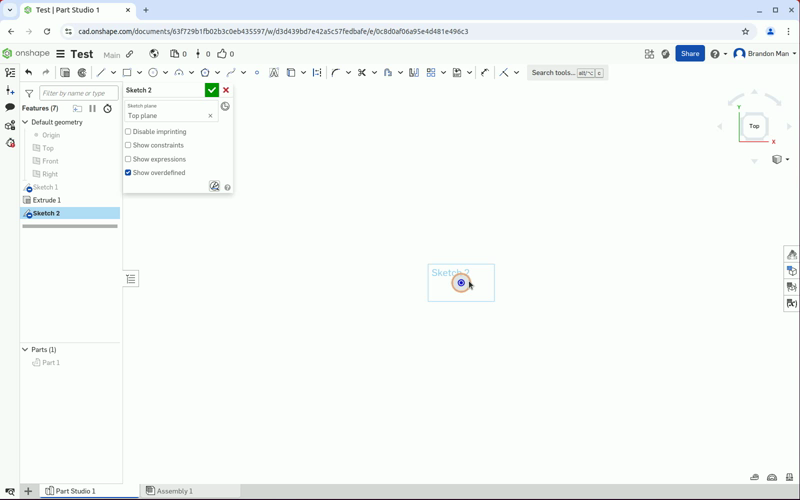
scroll(6)
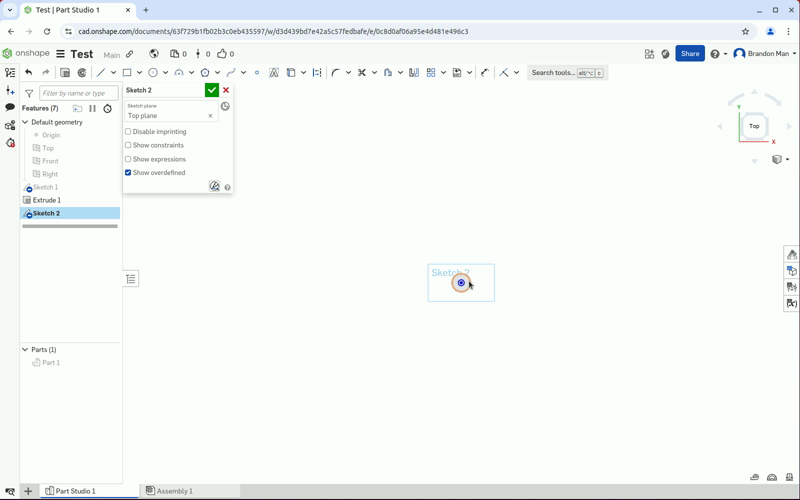
scroll(6)
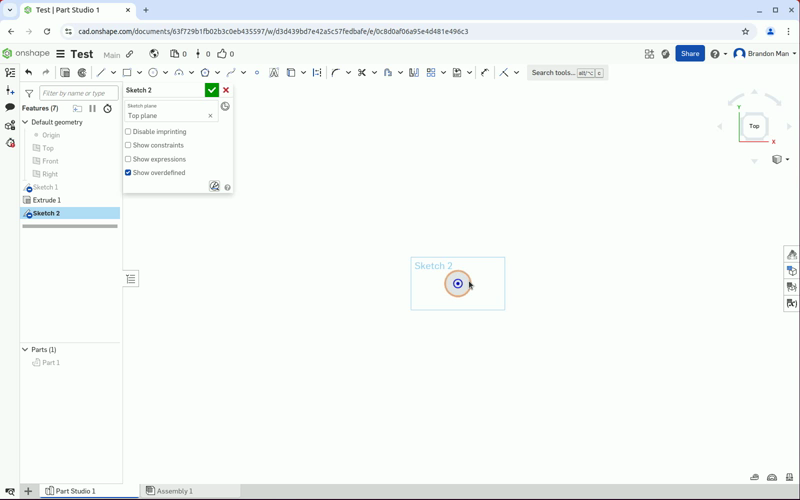
scroll(6)
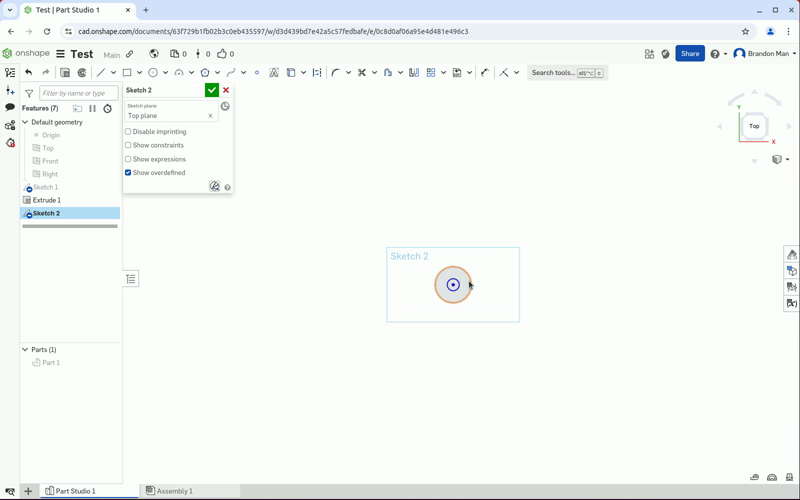
scroll(6)
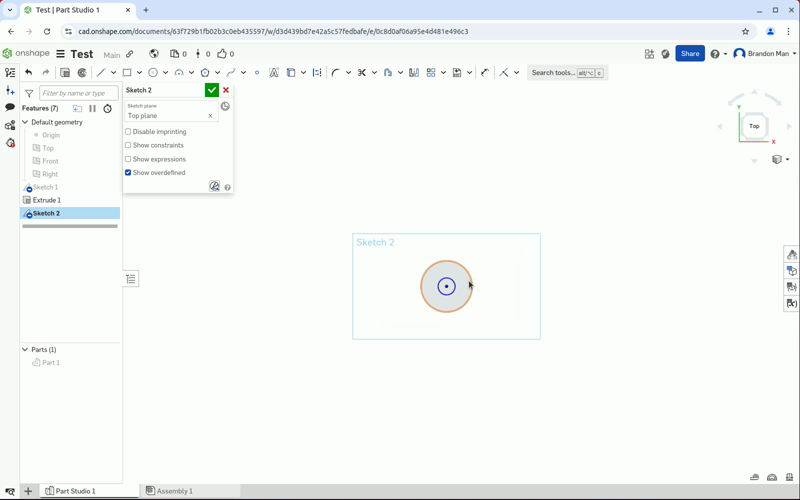
scroll(6)
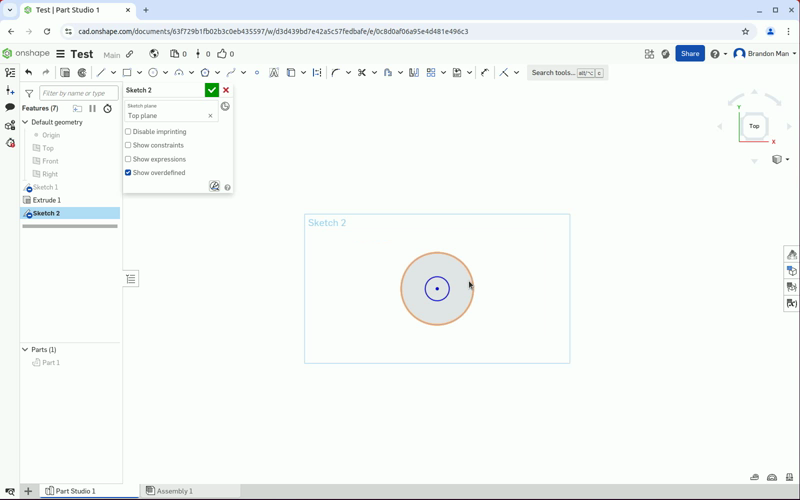
scroll(6)
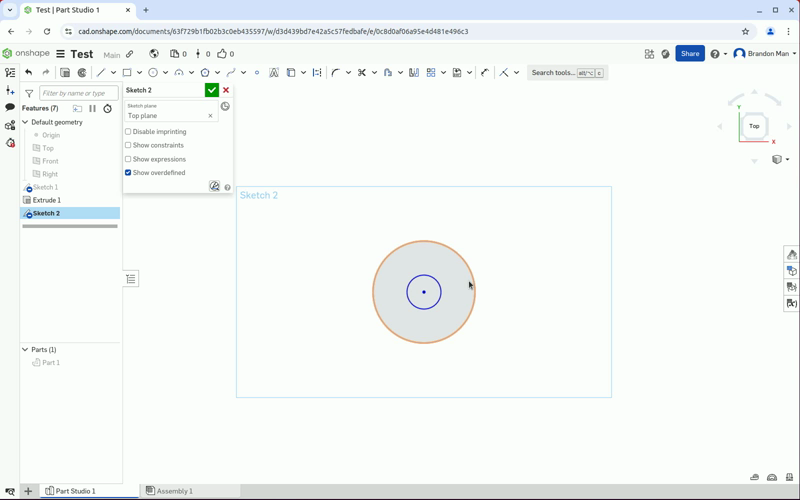
scroll(6)
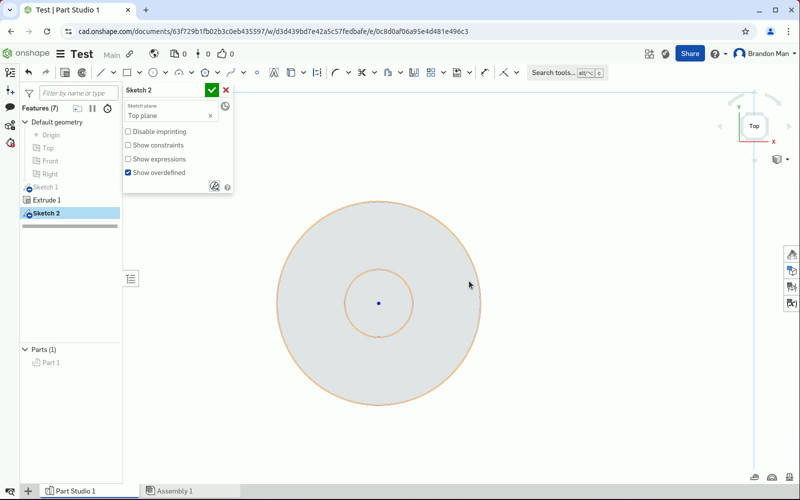
click(469, 280)
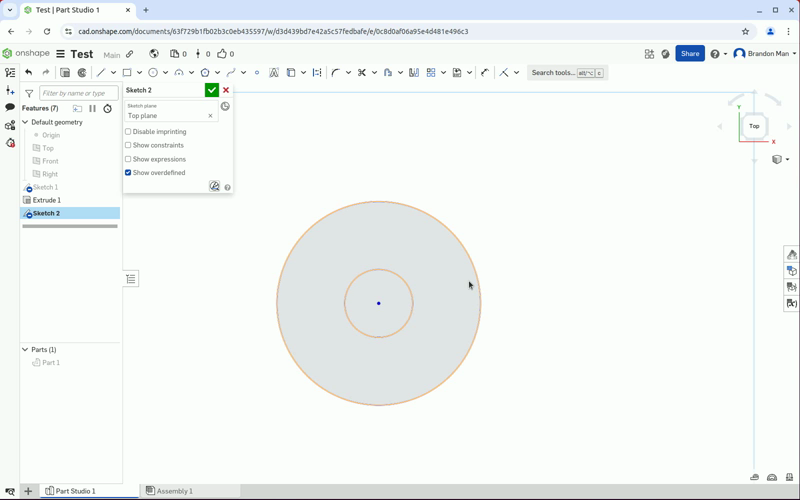
scroll(-6)
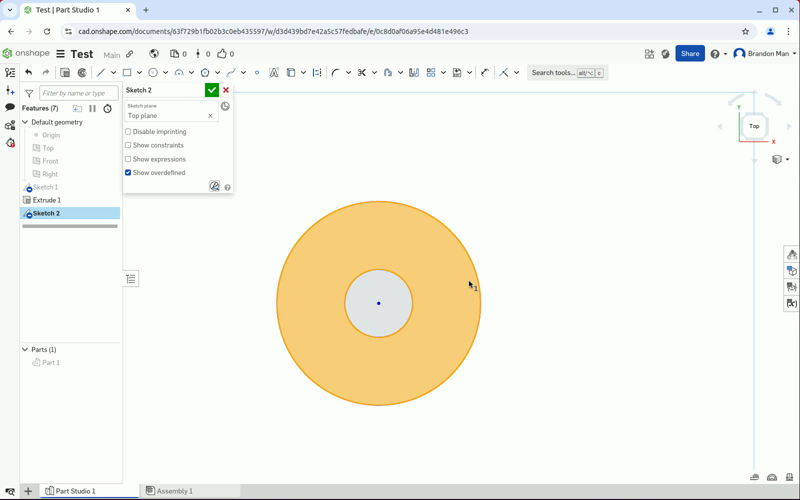
scroll(-6)
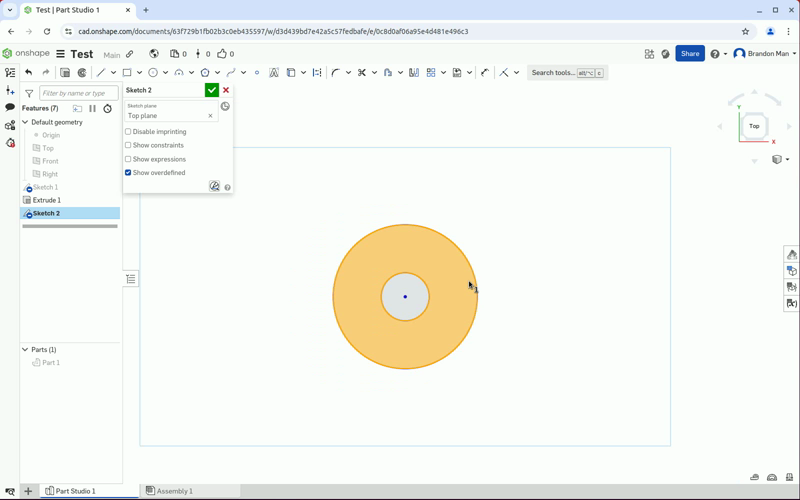
scroll(-6)
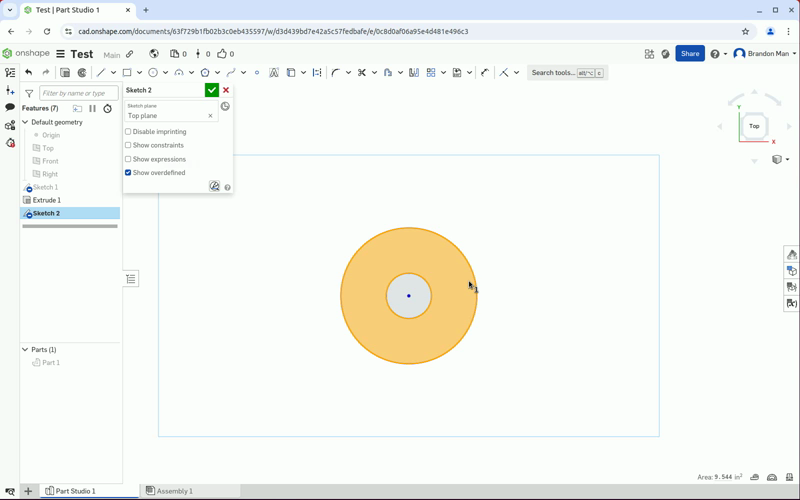
scroll(-6)
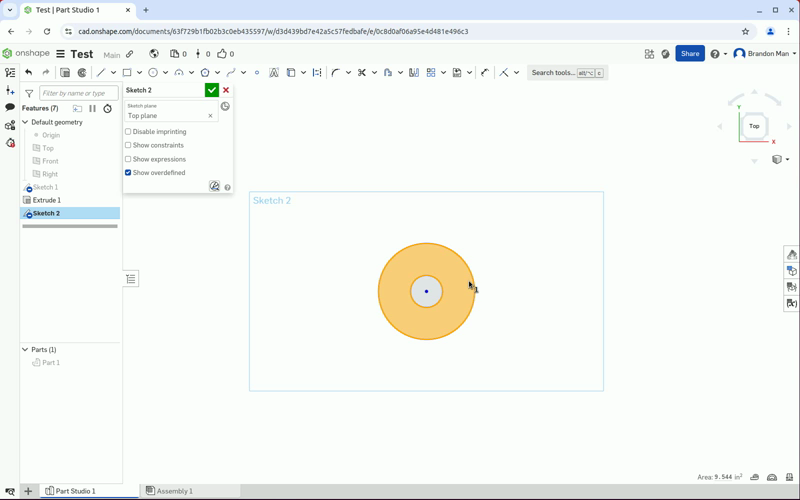
scroll(-6)
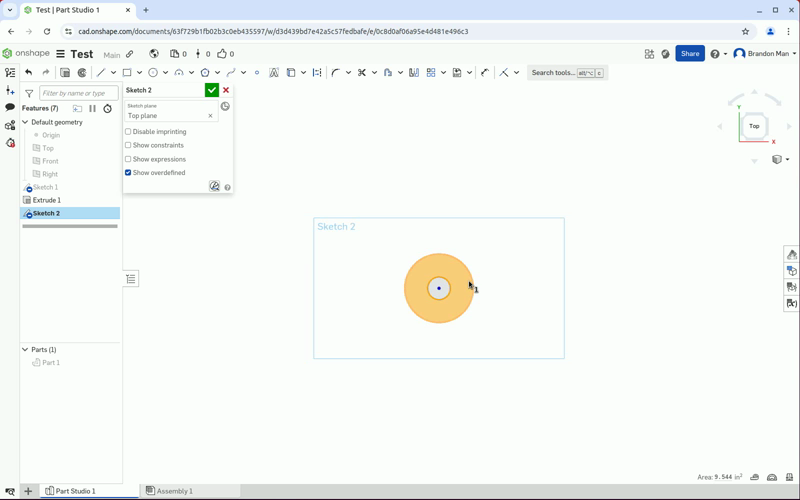
scroll(-6)
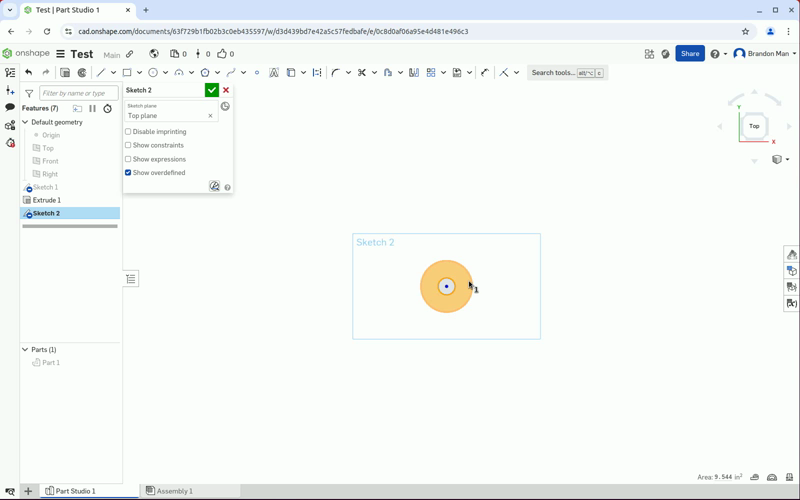
scroll(-6)
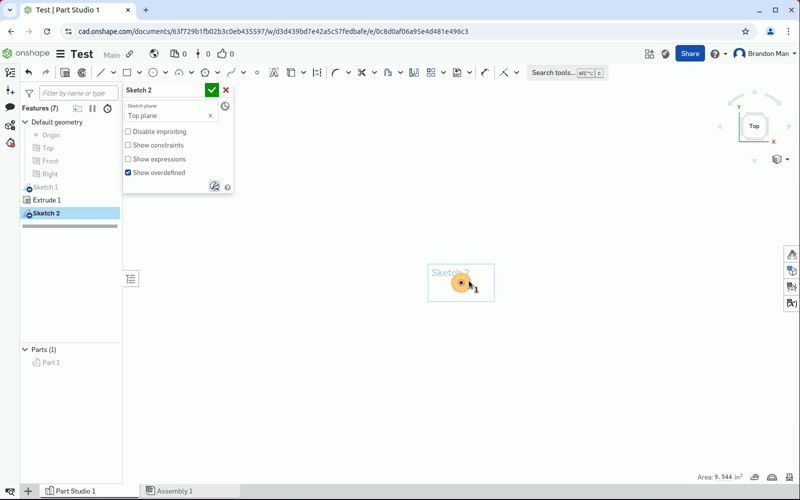
mouse_move(73, 352)
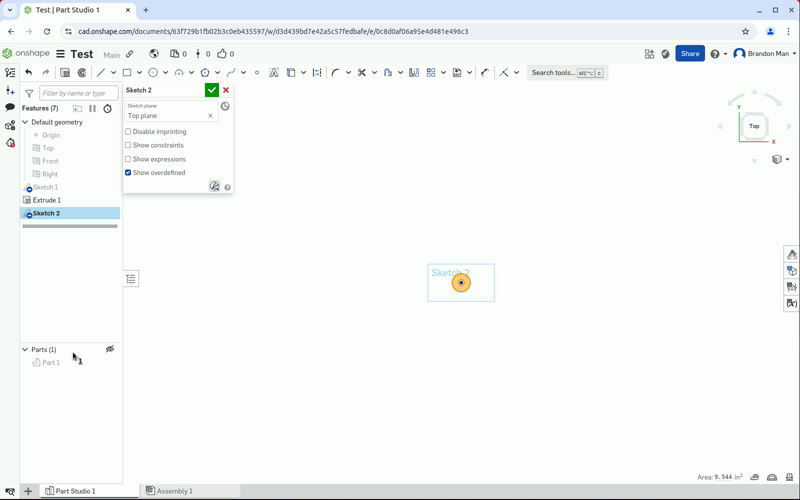
key(shift+y)
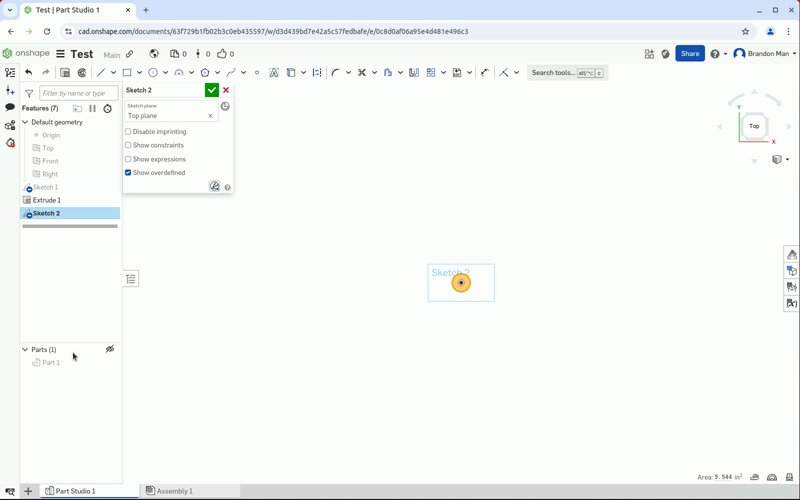
key(shift+e)
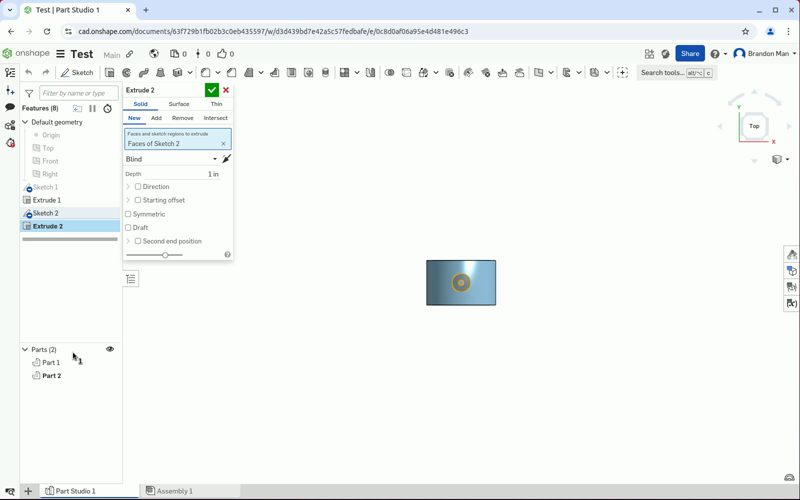
mouse_move(143, 106)
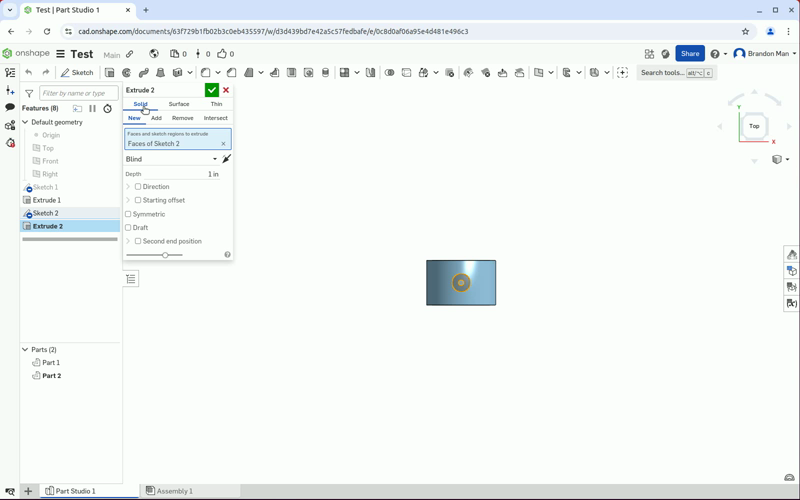
click(143, 106)
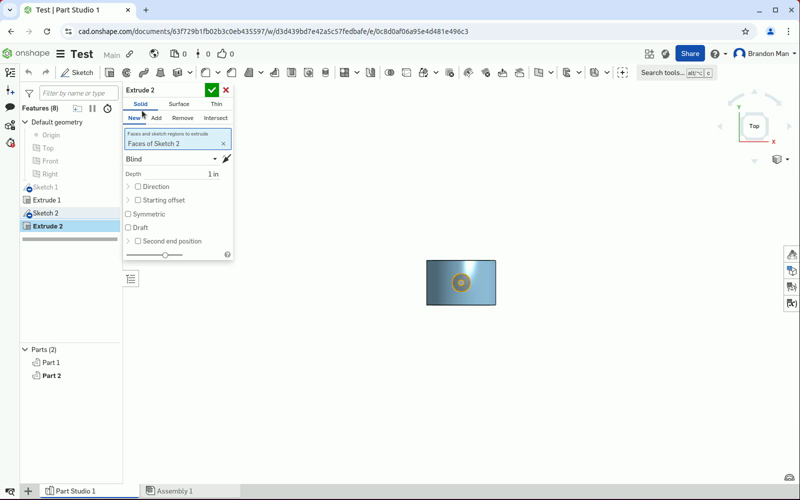
mouse_move(137, 120)
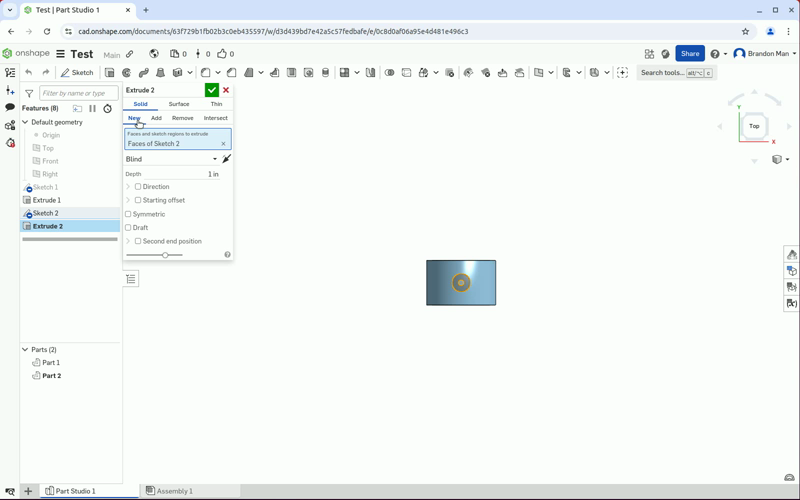
click(137, 120)
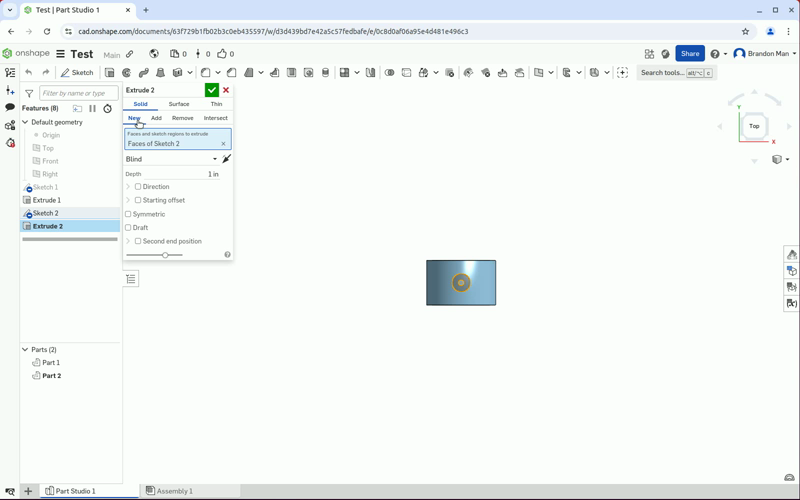
key(tab, 4)
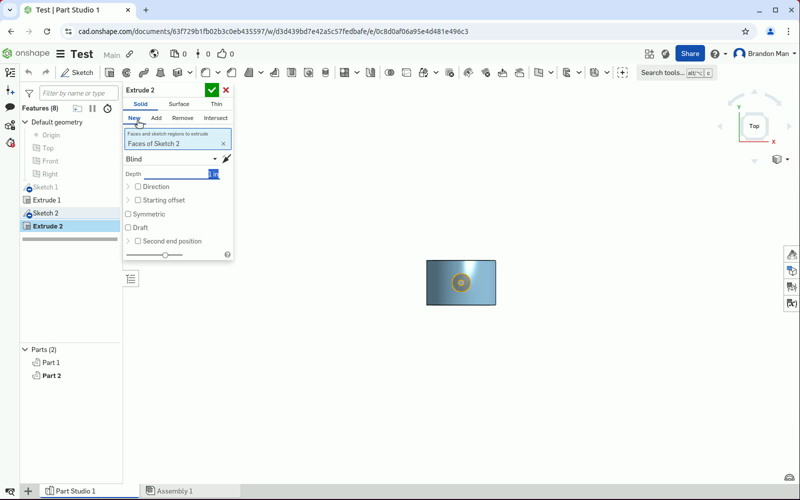
text(46.216)
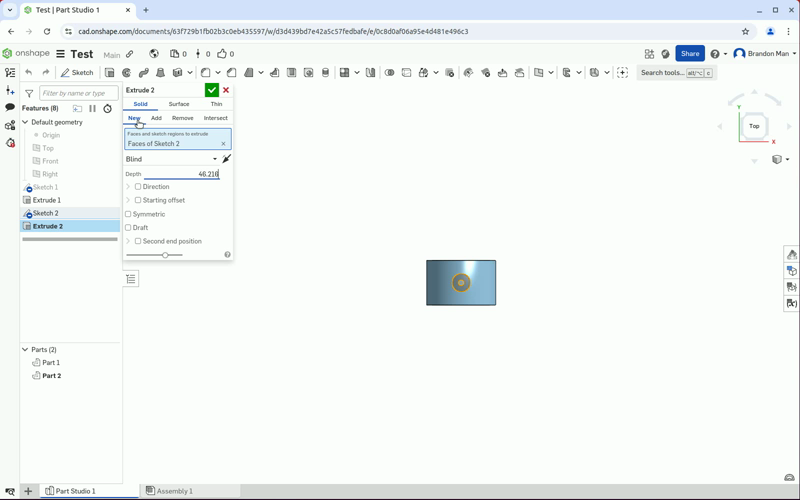
key(tab, 3)
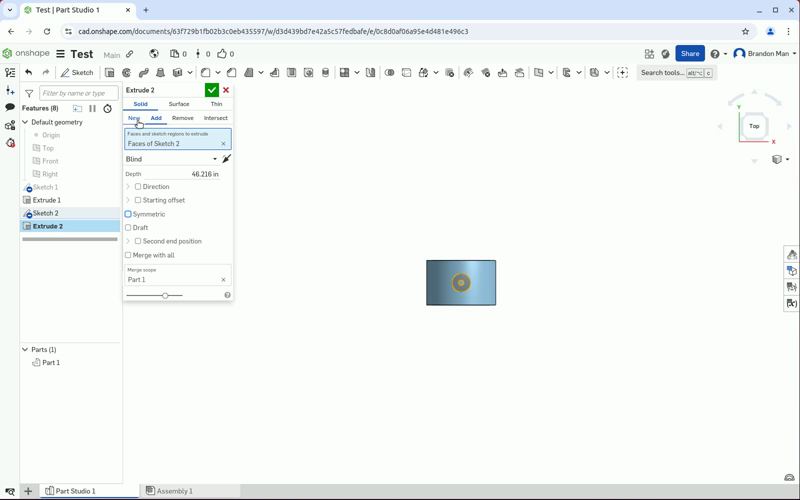
key(space)
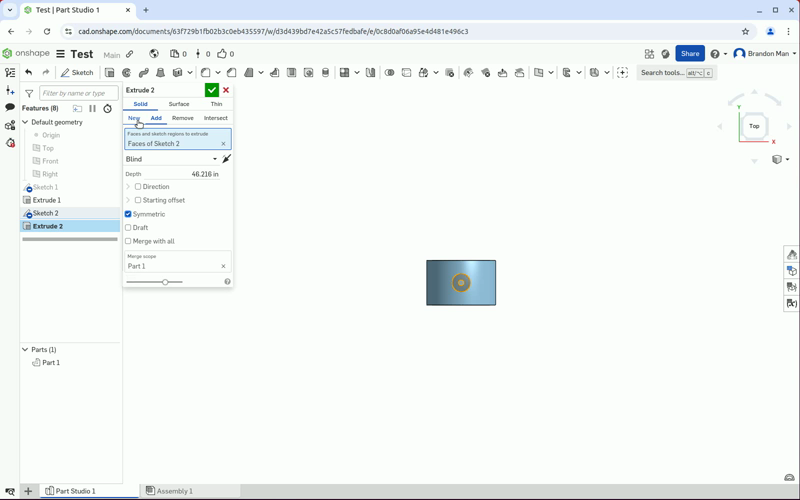
key(enter)
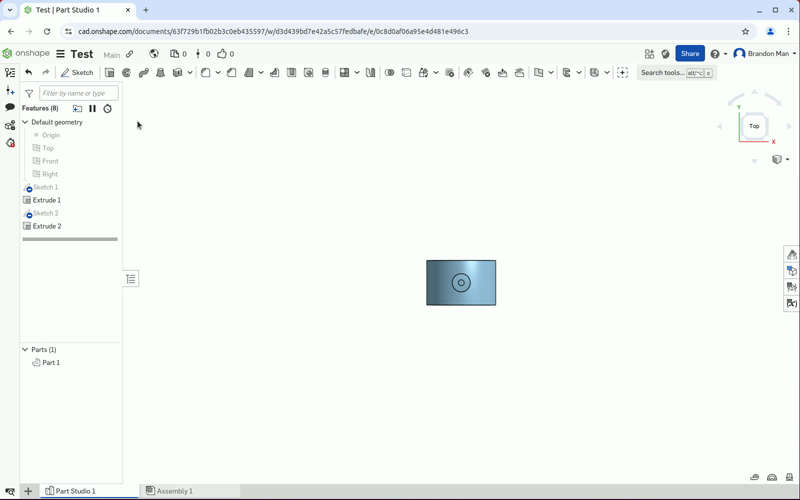
key(shift+h)
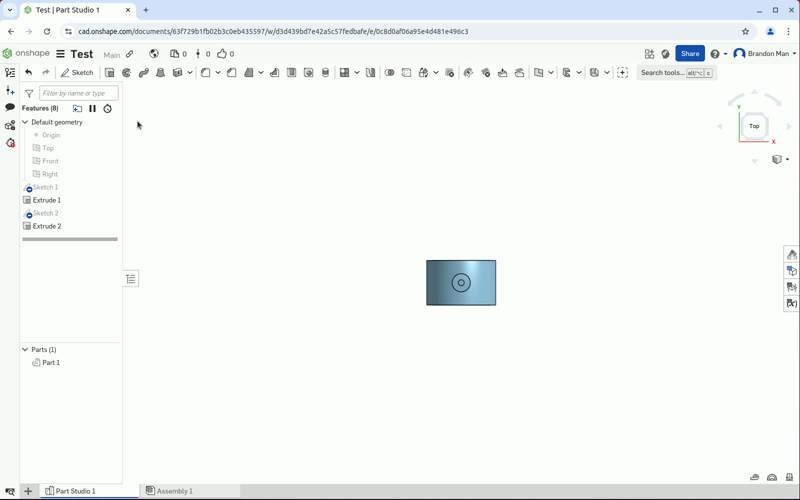
key(shift+h)
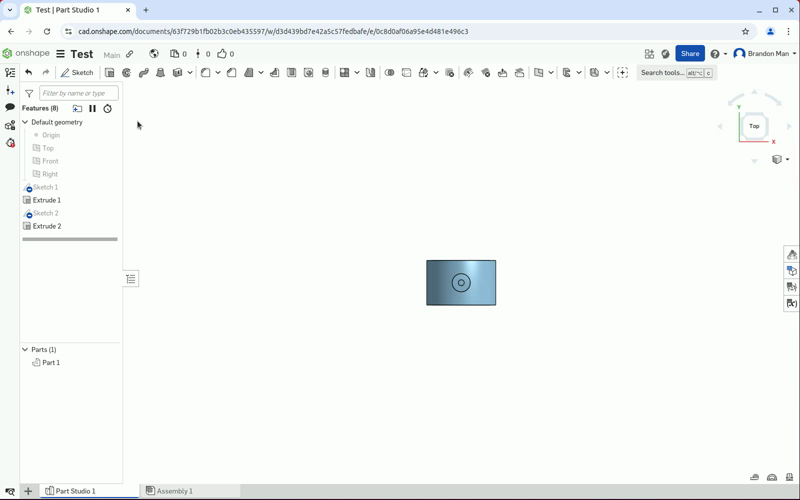
mouse_move(73, 189)
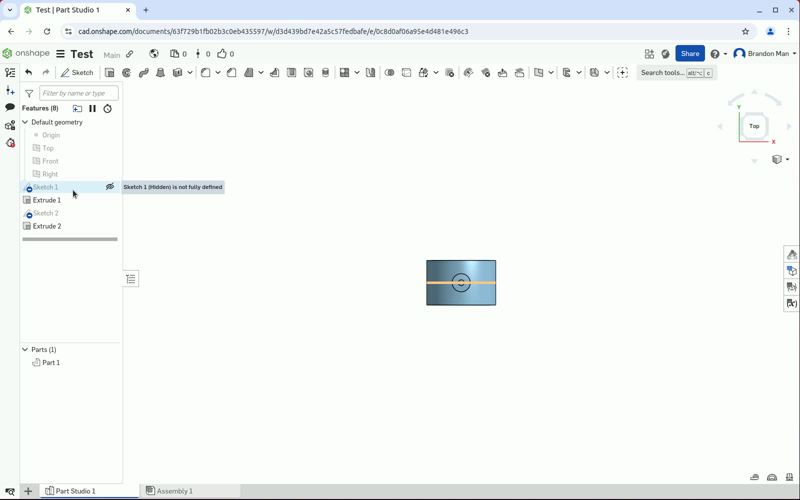
click(73, 189)
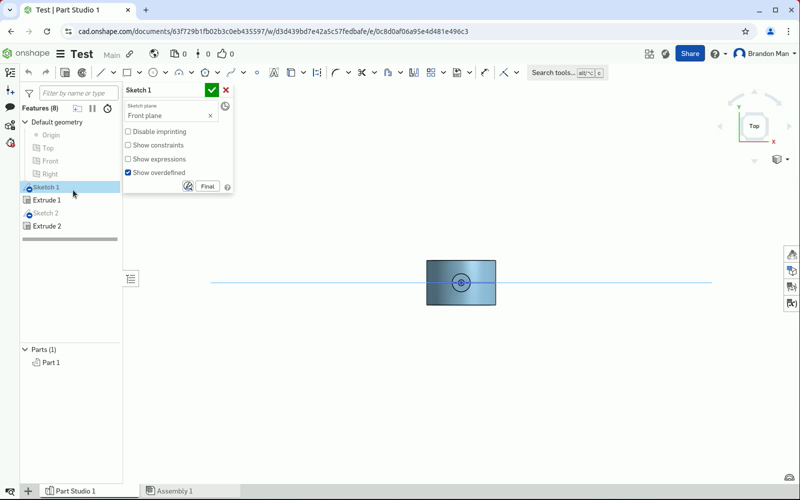
mouse_move(229, 92)
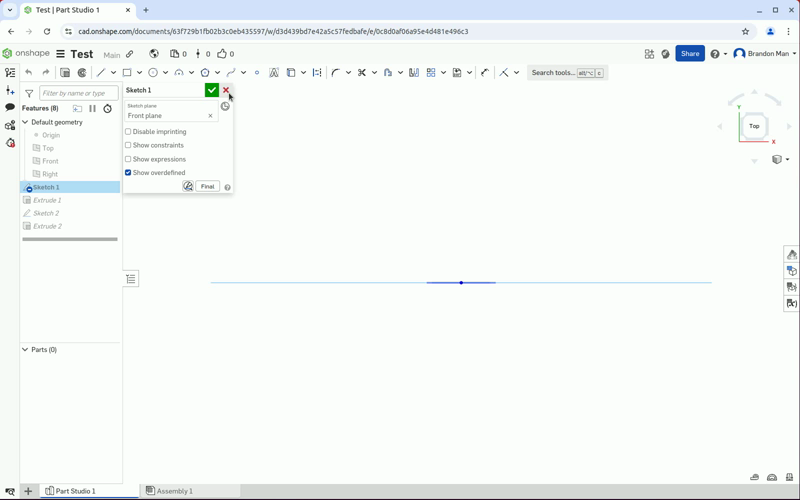
click(229, 92)
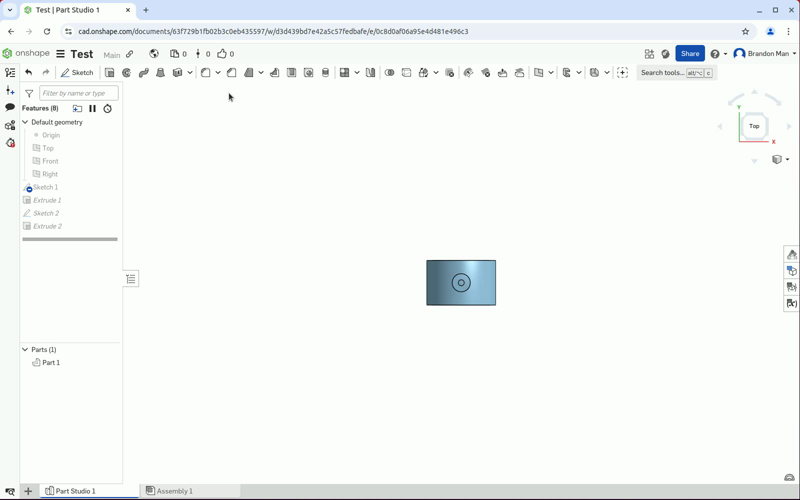
mouse_move(73, 352)
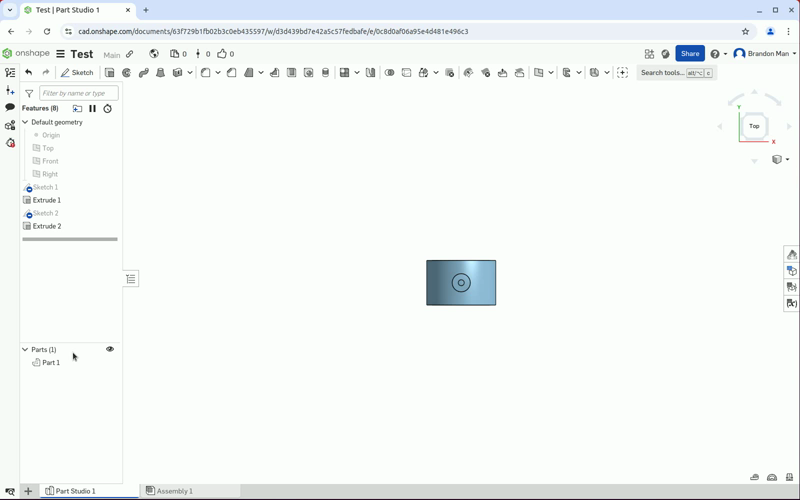
key(y)
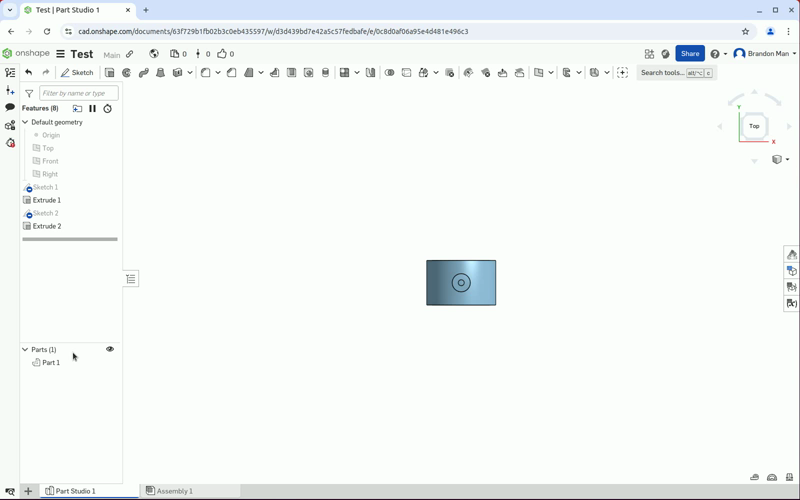
key(shift+p)
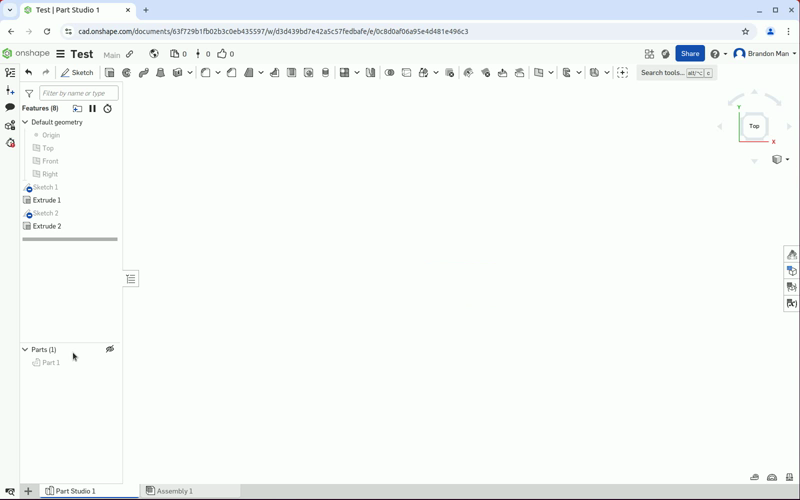
key(space)
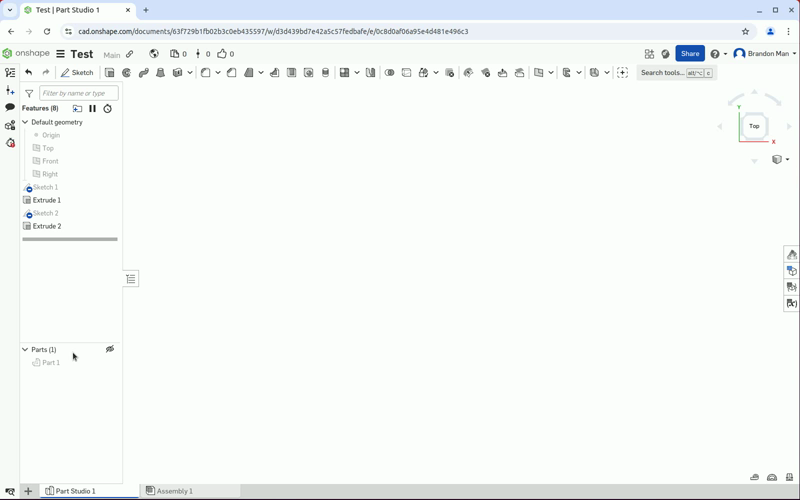
key_down(shift)
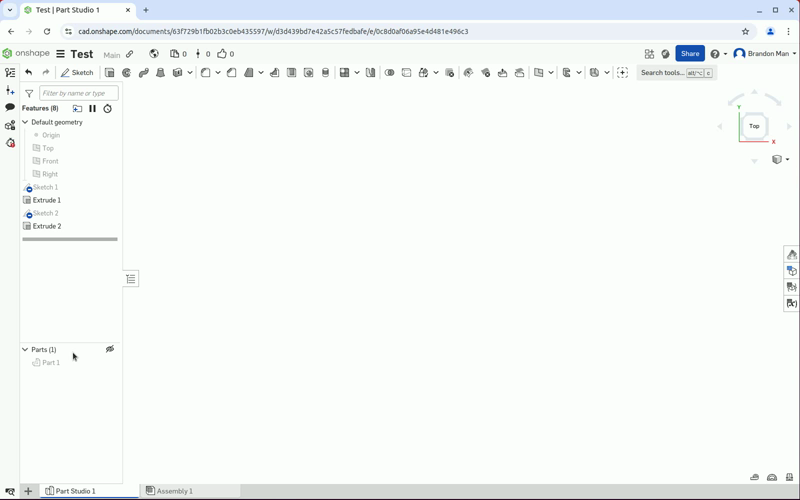
key(up)
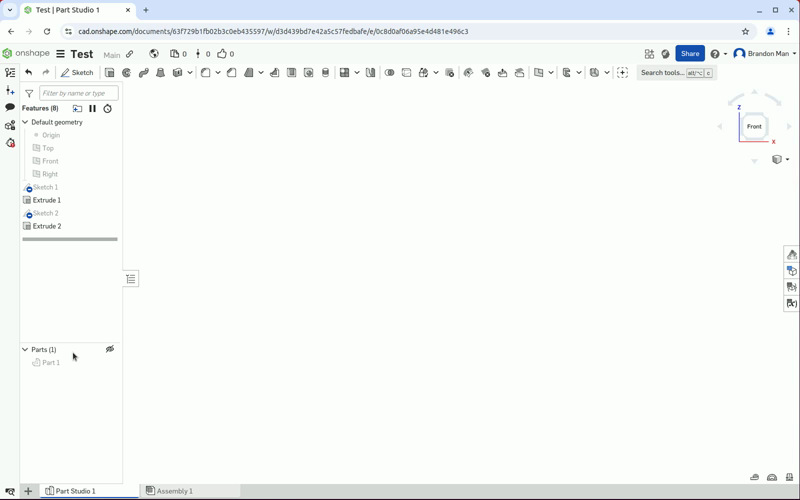
key_up(shift)
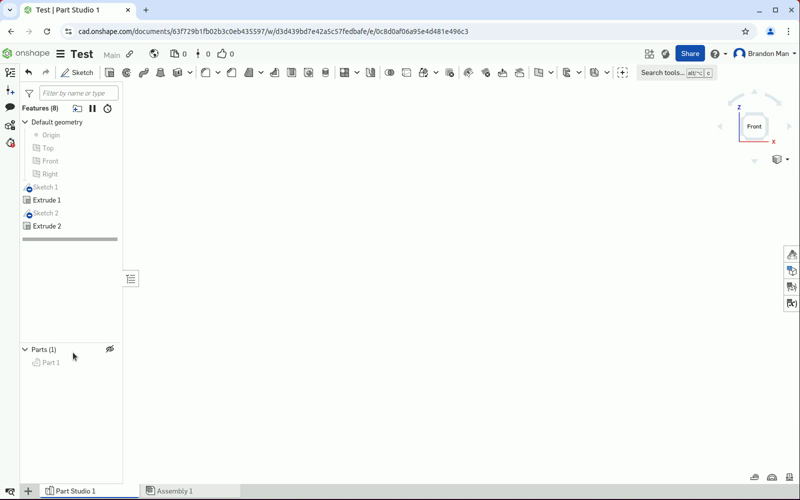
key(space)
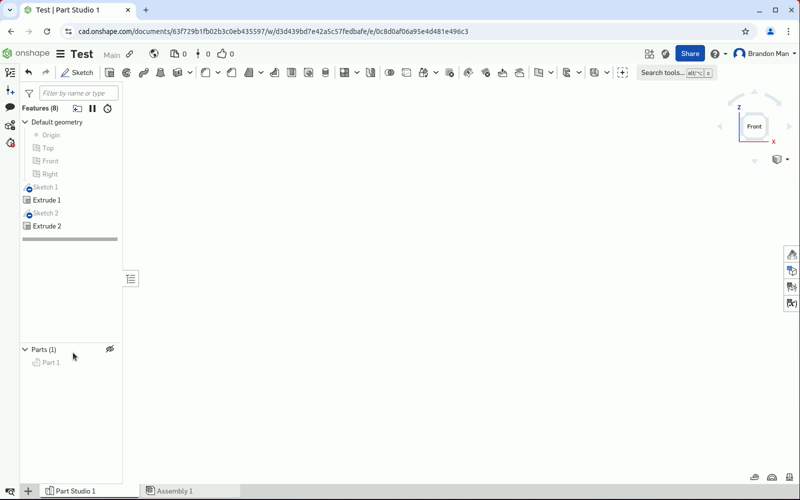
key_down(shift)
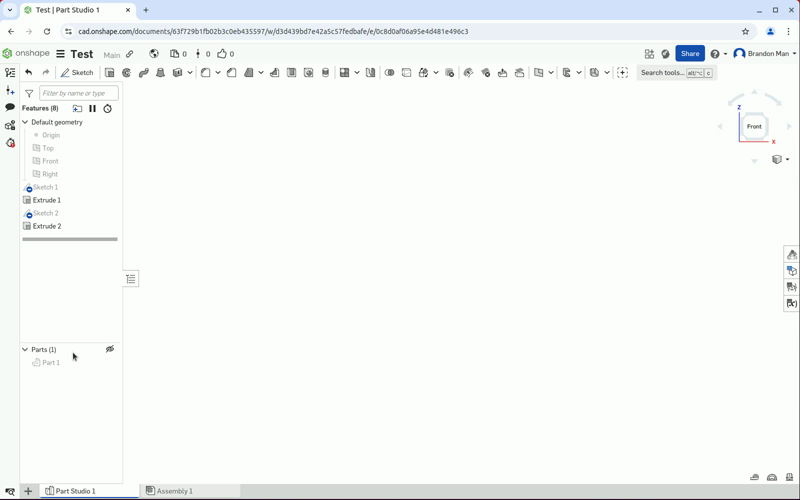
key(left)
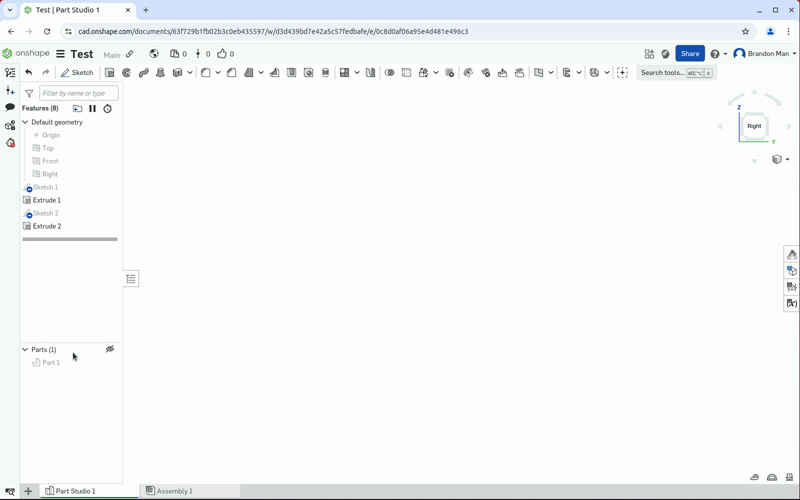
key_up(shift)
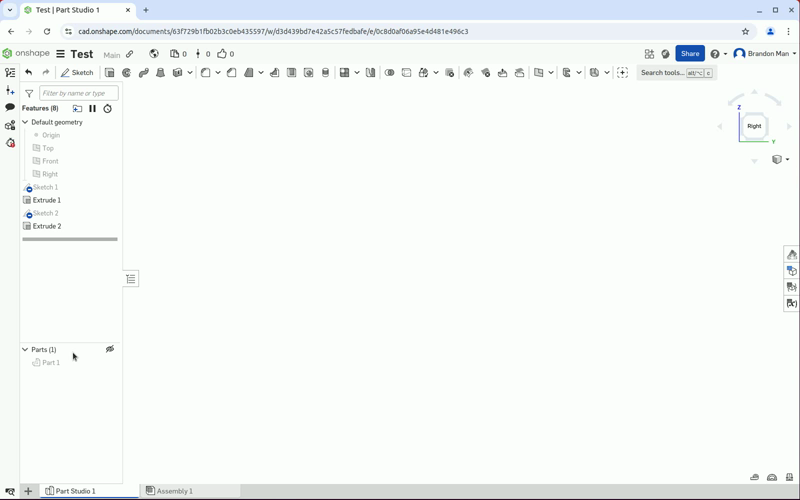
mouse_move(73, 352)
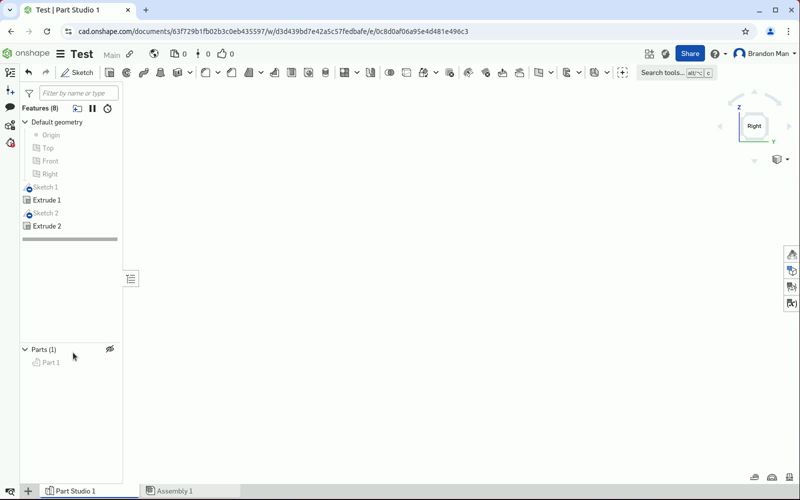
key(shift+y)
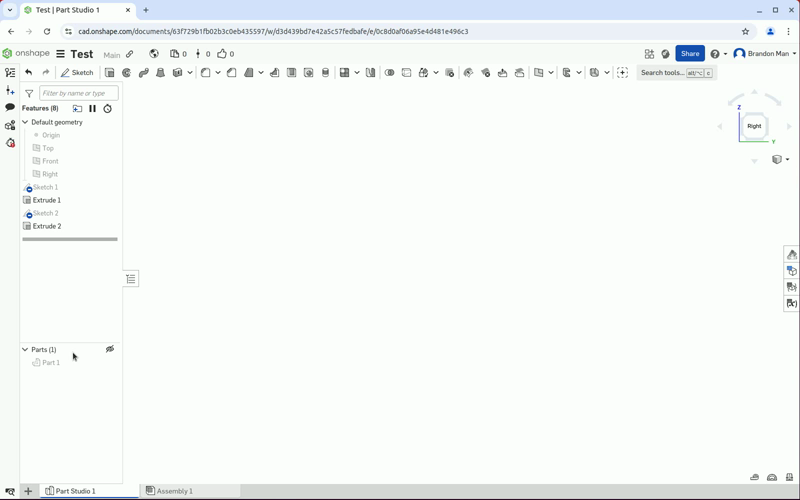
key(shift+s)
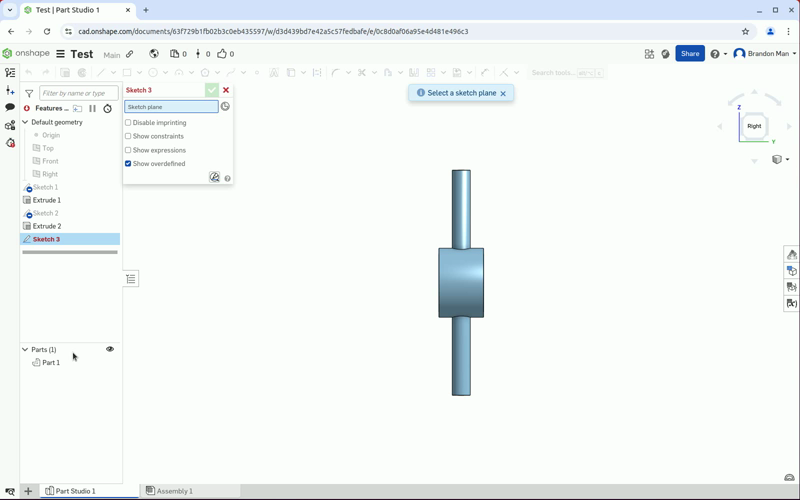
mouse_move(73, 176)
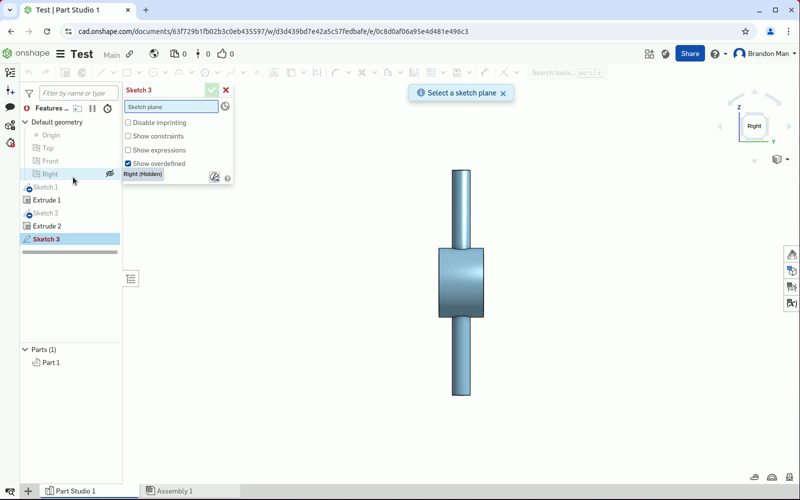
click(73, 176)
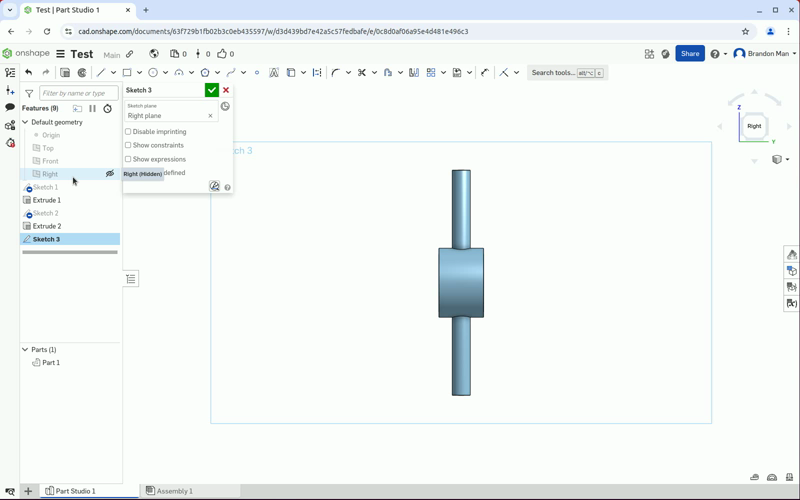
mouse_move(73, 352)
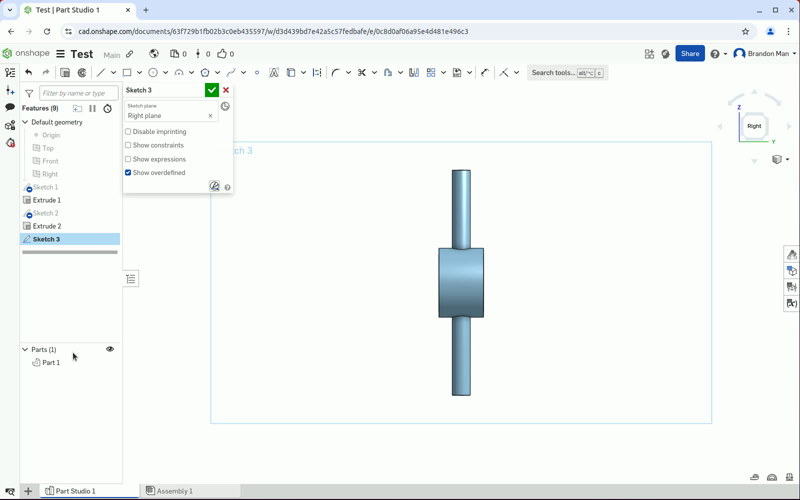
key(y)
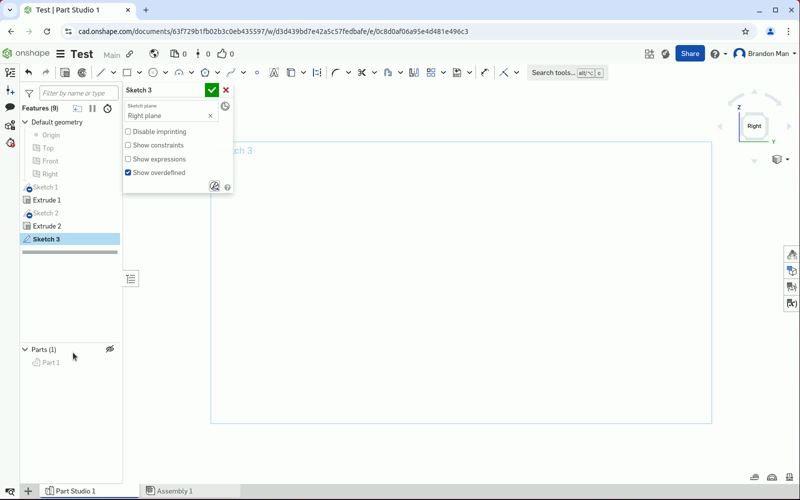
key(c)
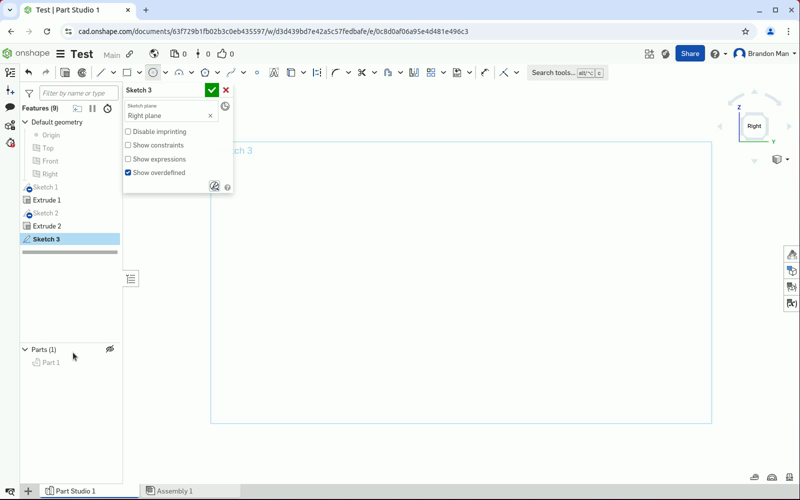
key_down(shift)
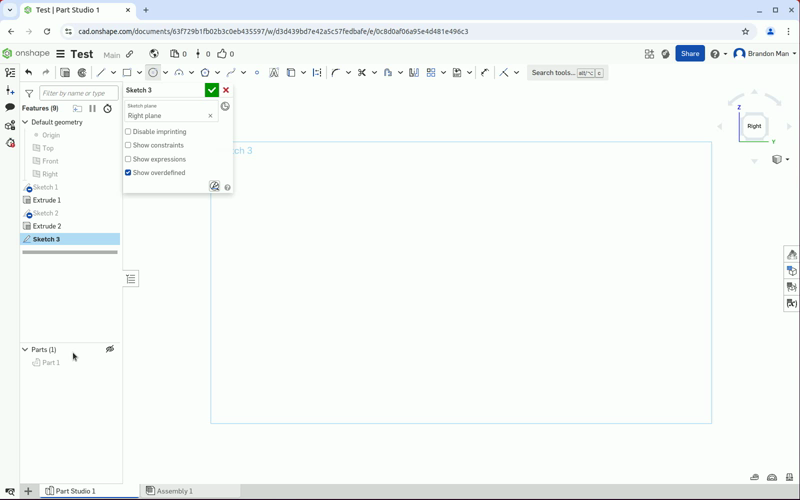
mouse_move(461, 282)
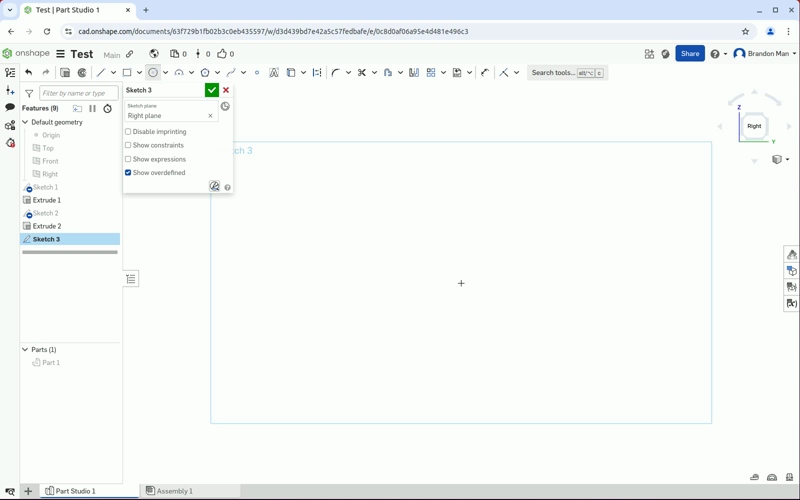
click(461, 282)
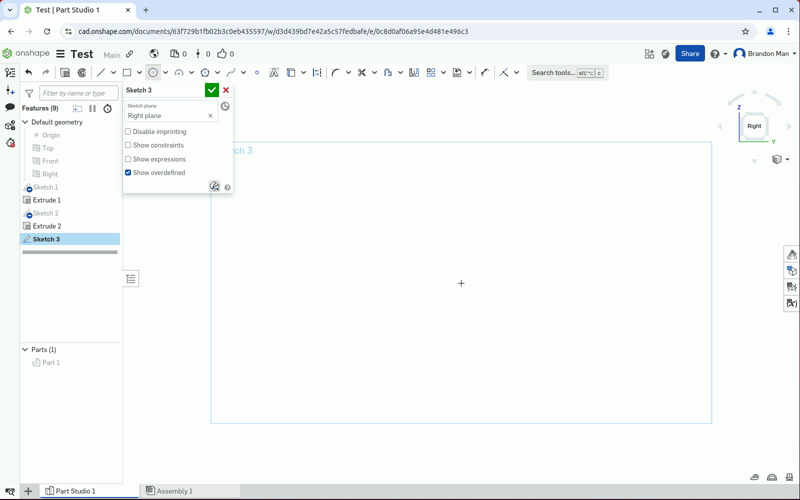
key_up(shift)
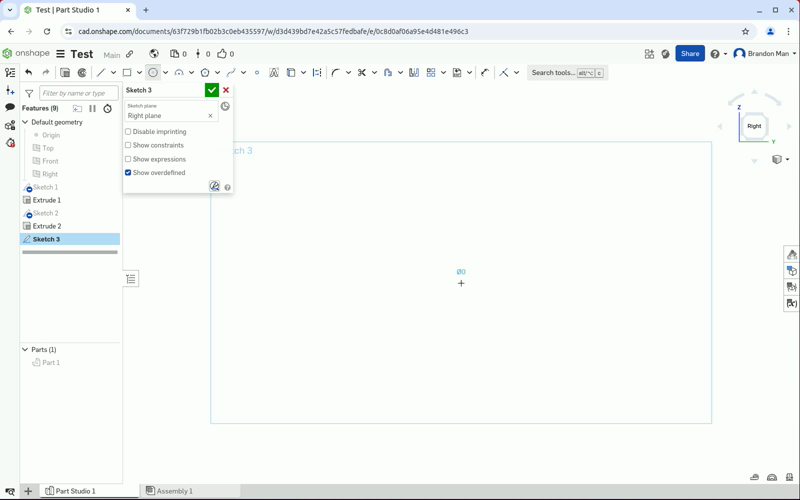
mouse_move(470, 282)
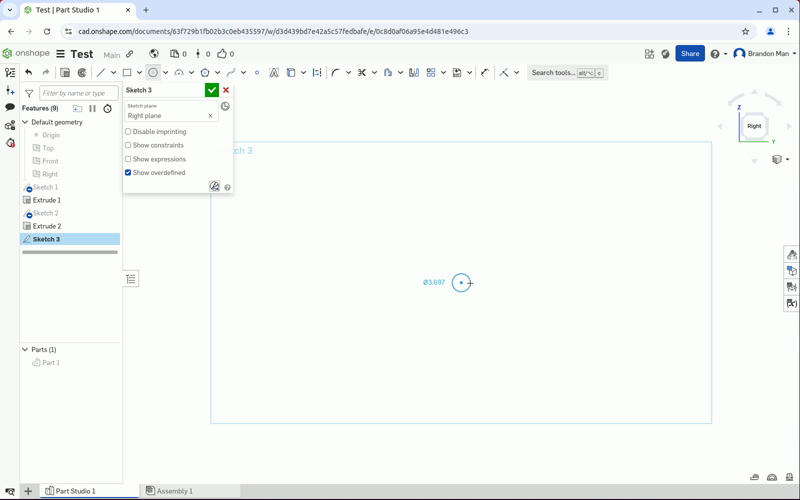
click(470, 282)
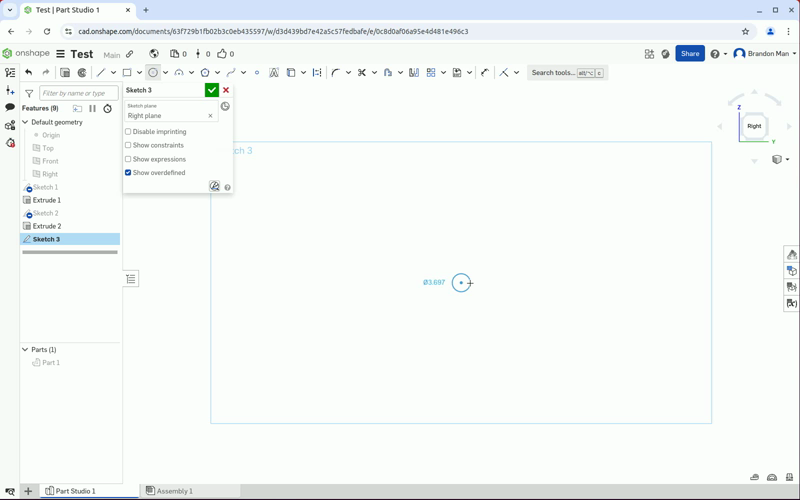
key(esc)
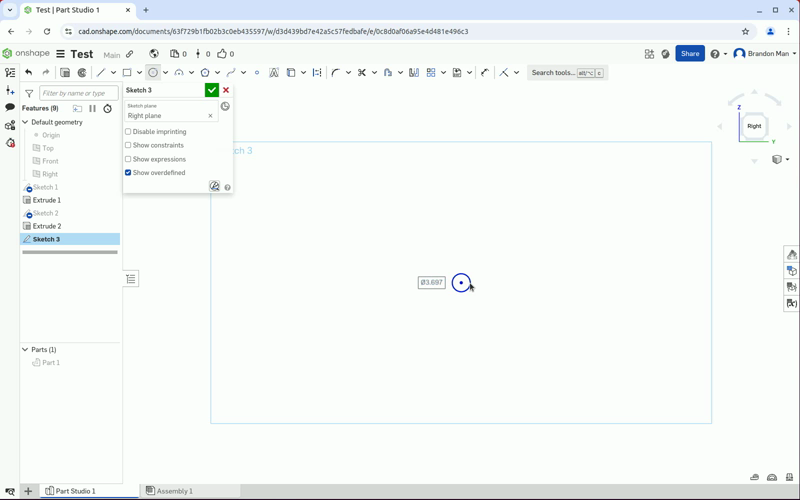
key(c)
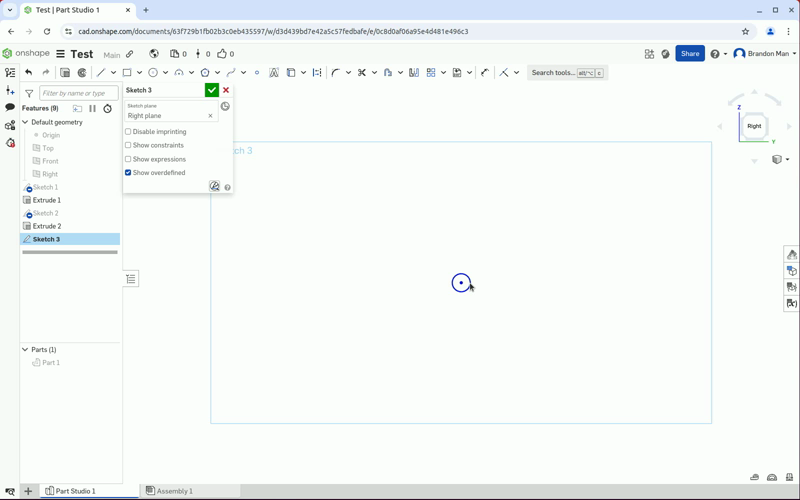
key_down(shift)
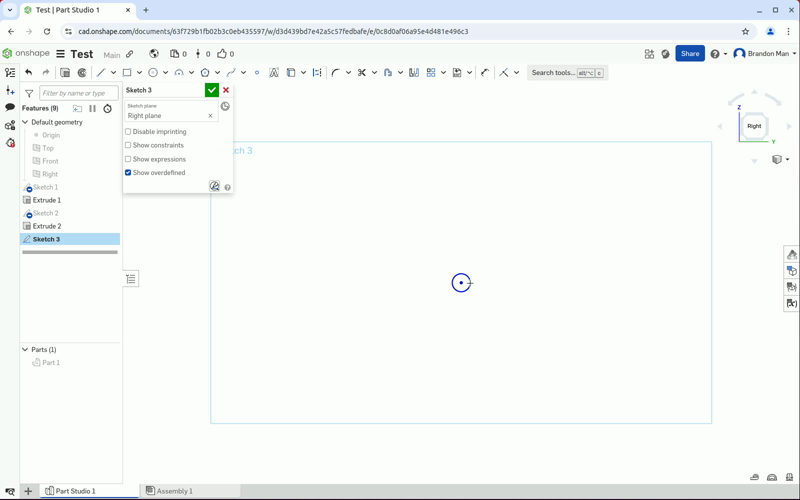
mouse_move(461, 282)
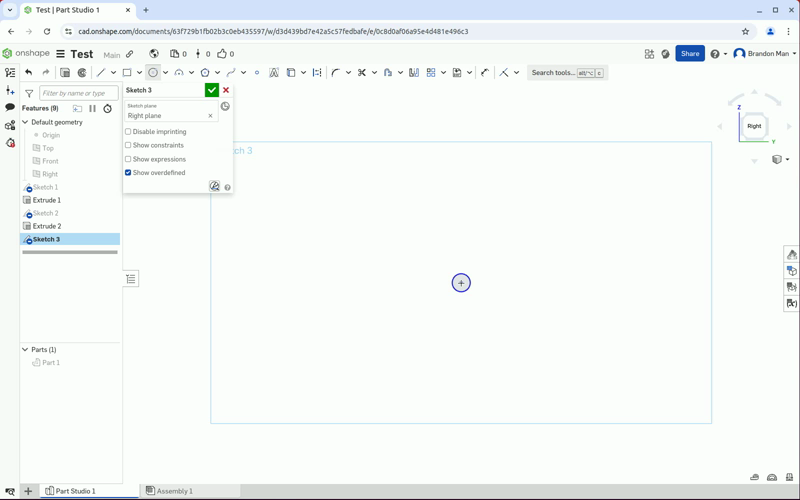
click(461, 282)
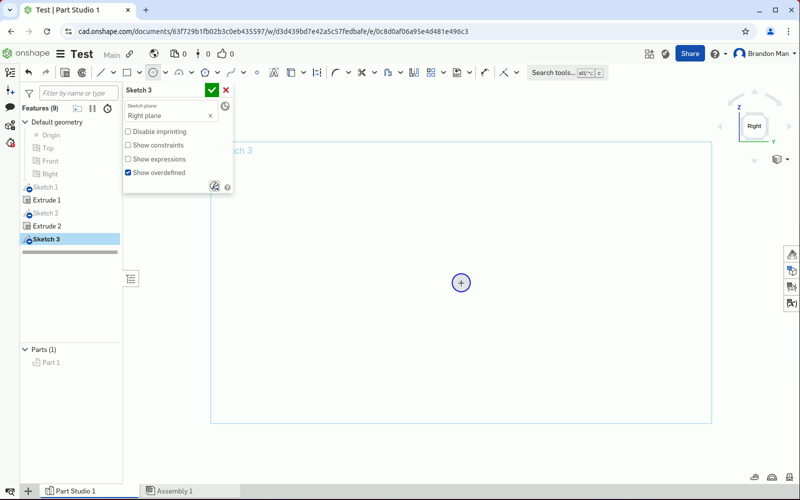
key_up(shift)
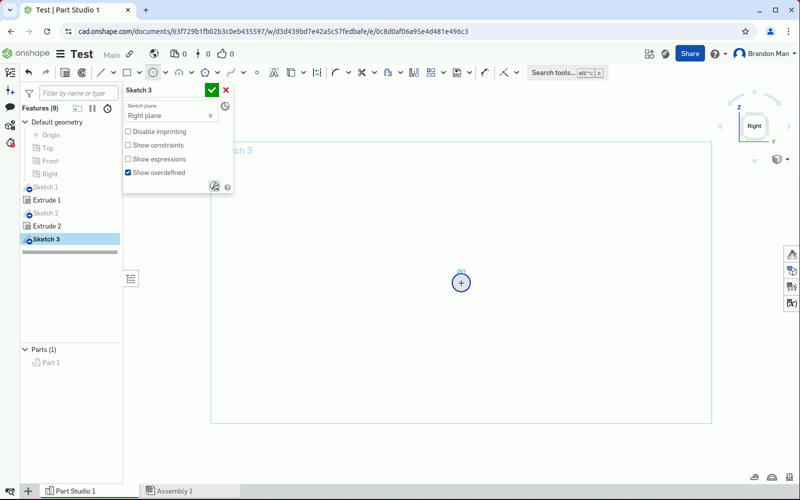
mouse_move(464, 282)
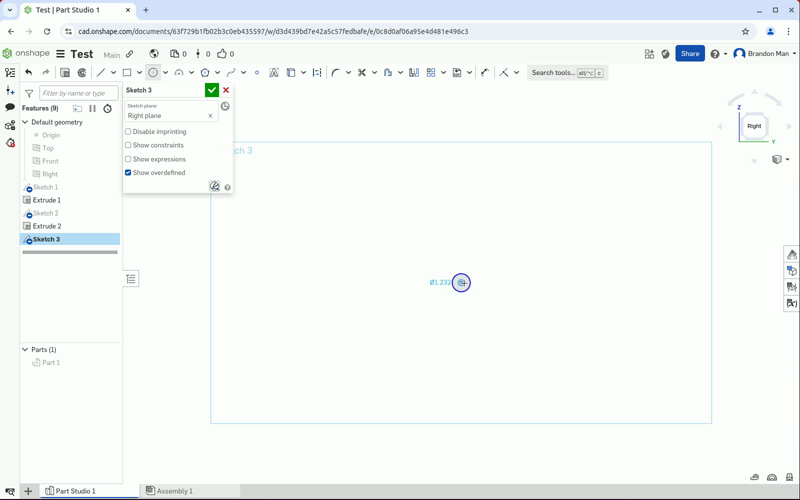
scroll(6)
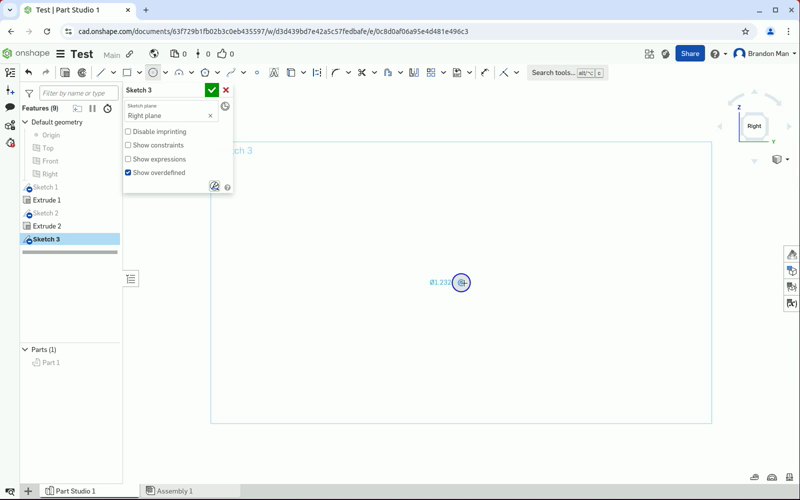
scroll(6)
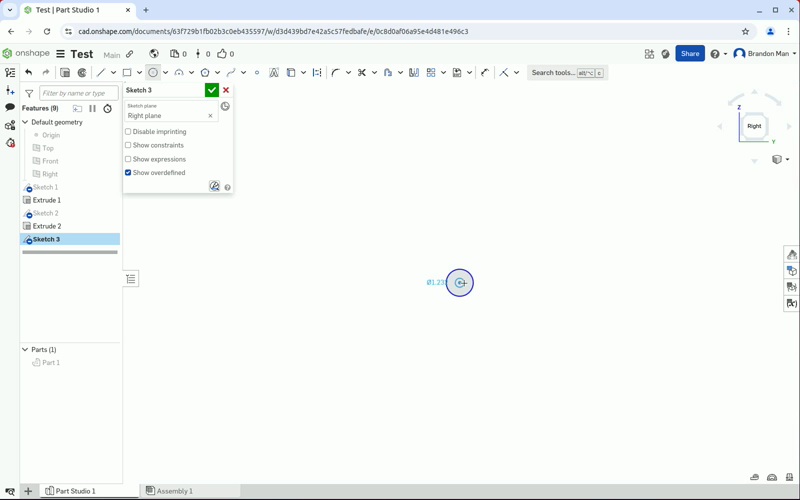
scroll(6)
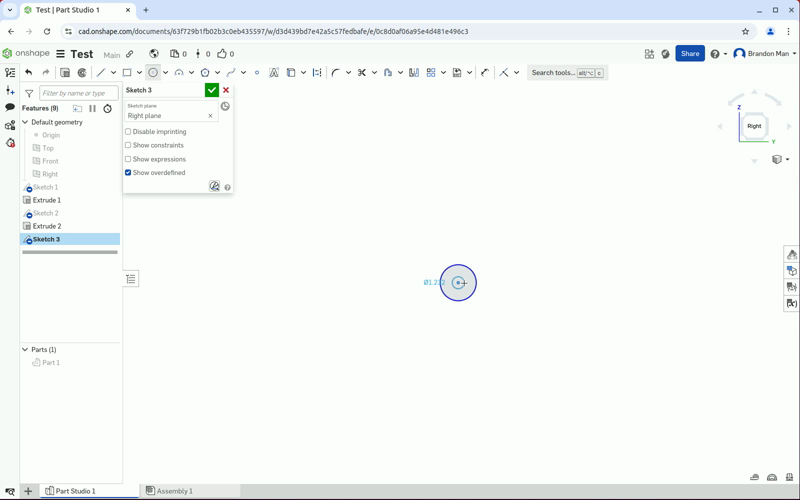
scroll(6)
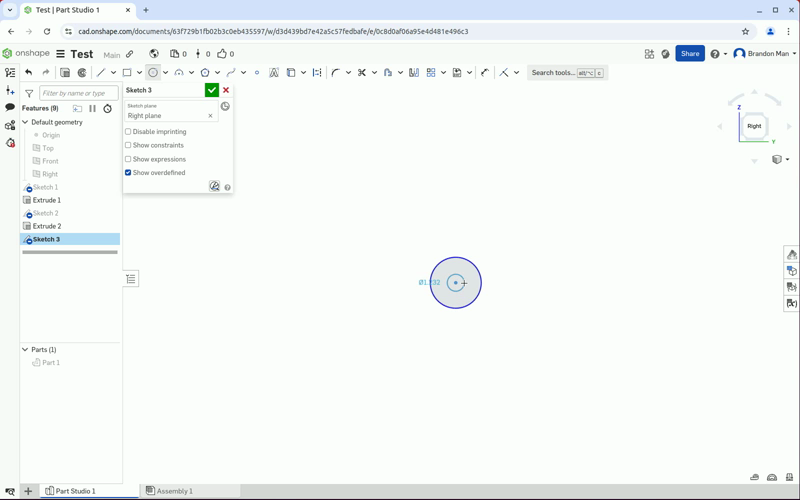
scroll(6)
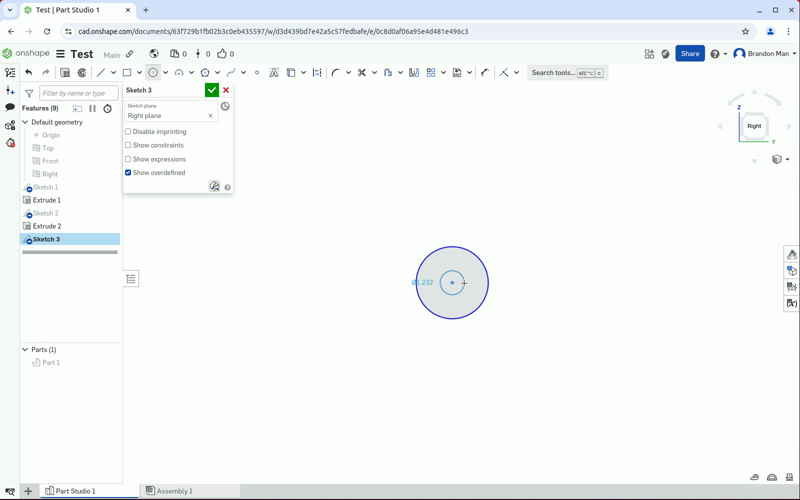
scroll(6)
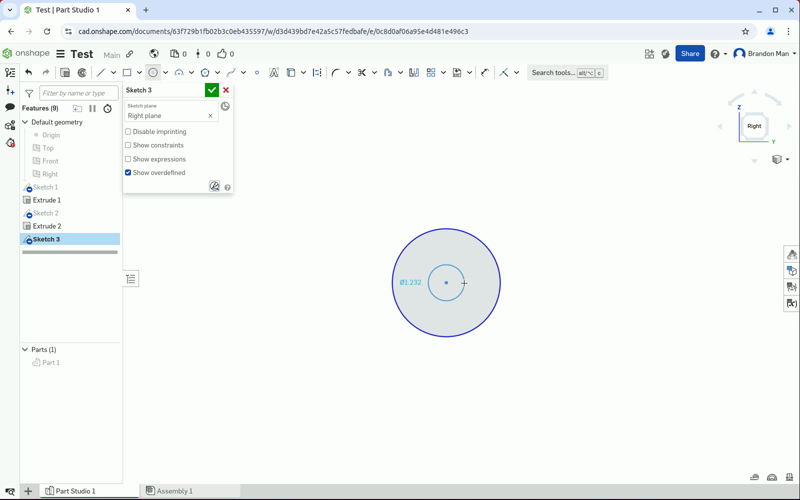
scroll(6)
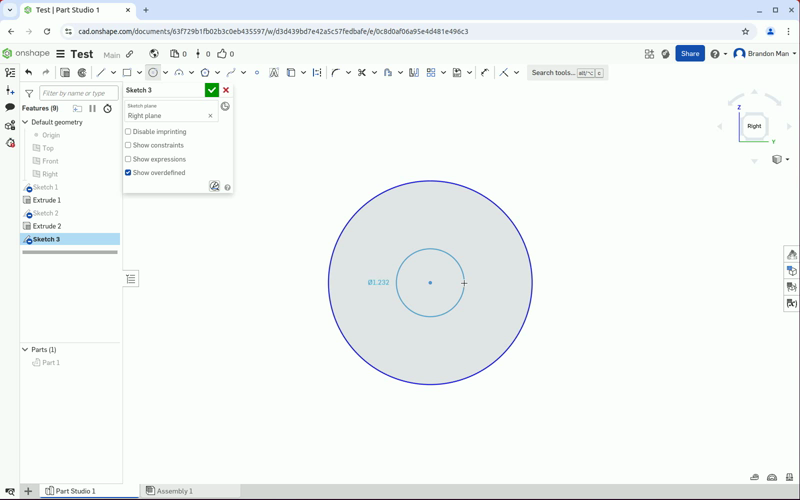
click(464, 282)
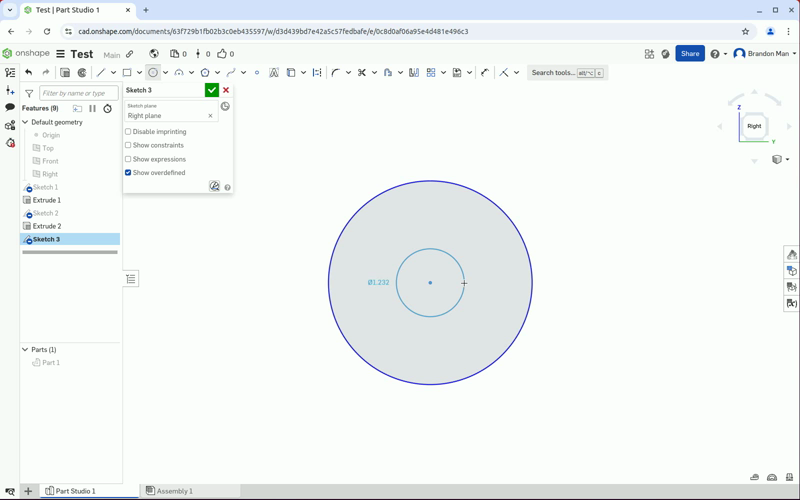
scroll(-6)
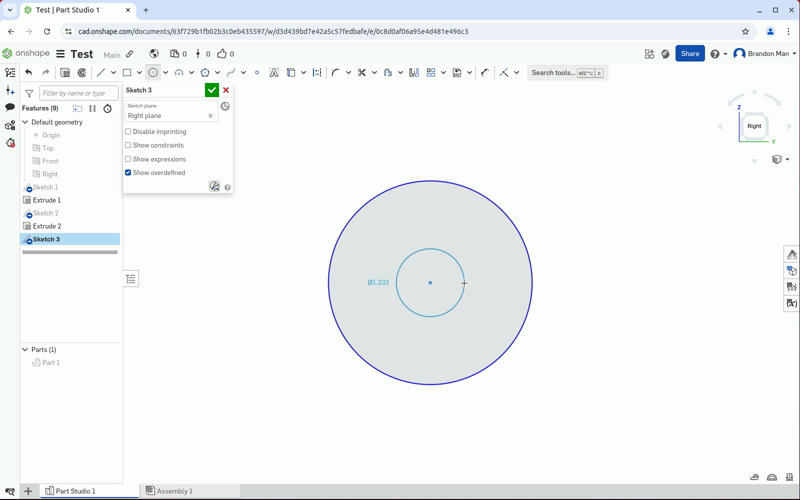
scroll(-6)
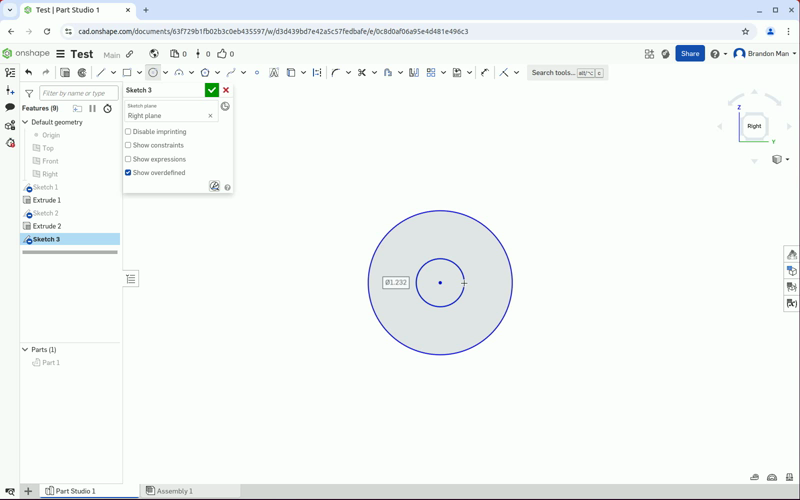
scroll(-6)
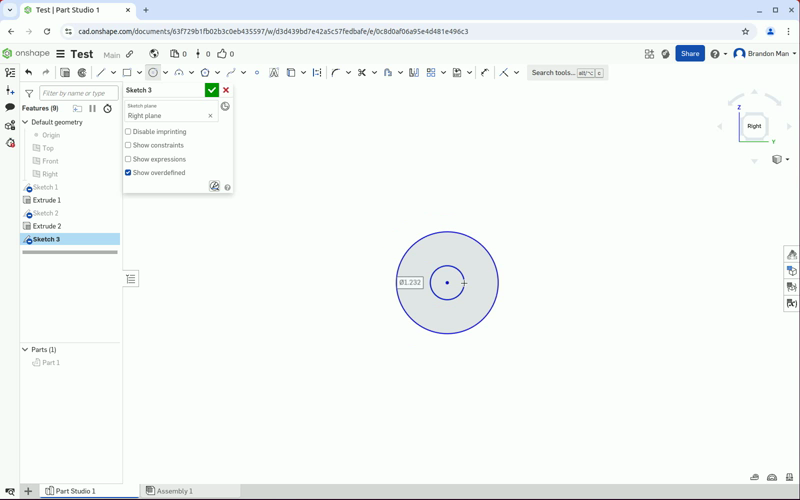
scroll(-6)
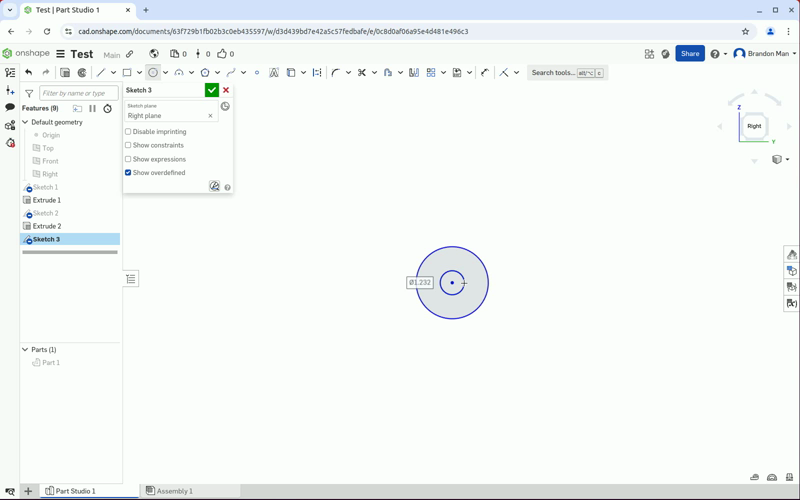
scroll(-6)
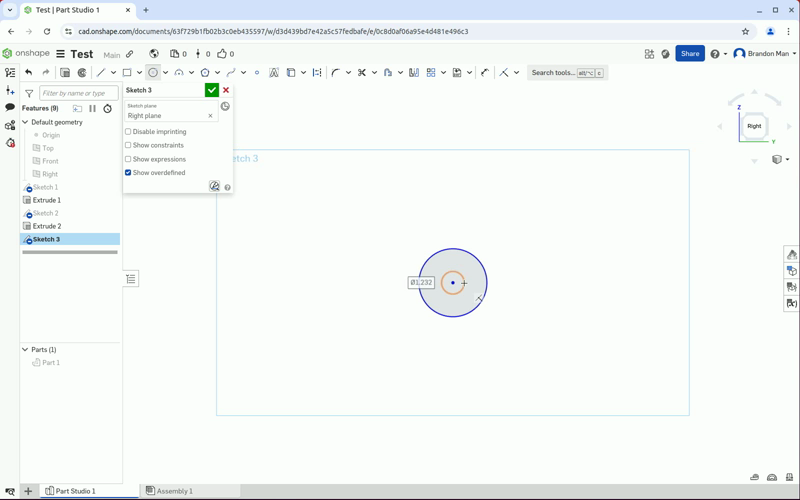
scroll(-6)
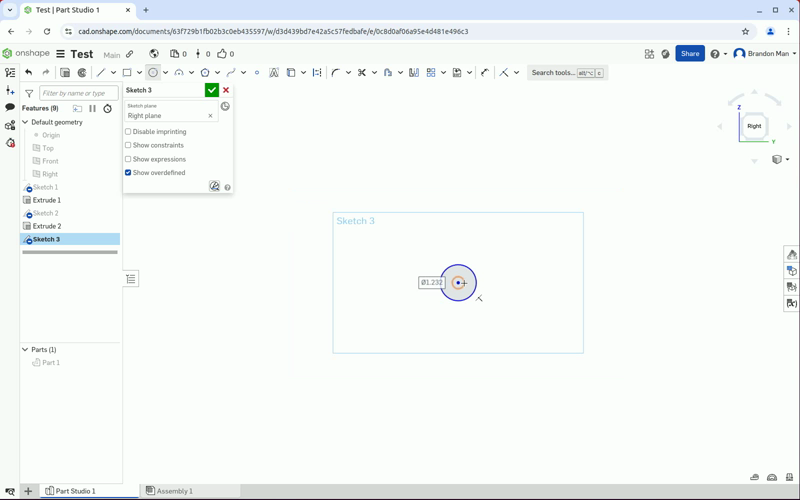
scroll(-6)
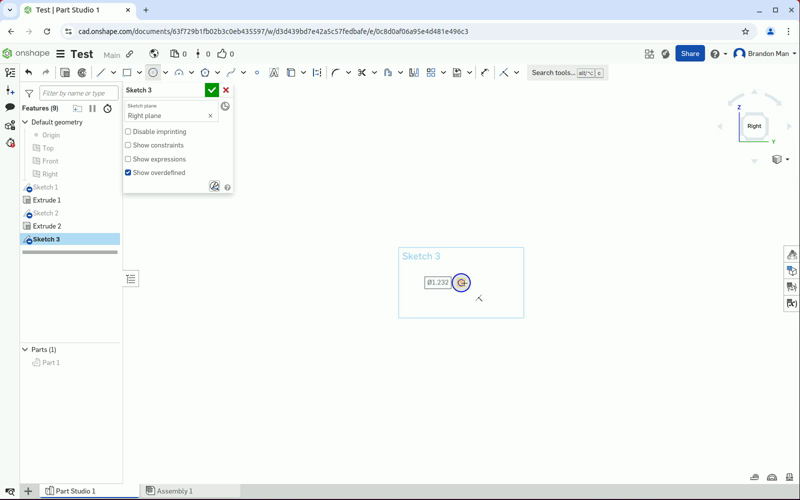
key(esc)
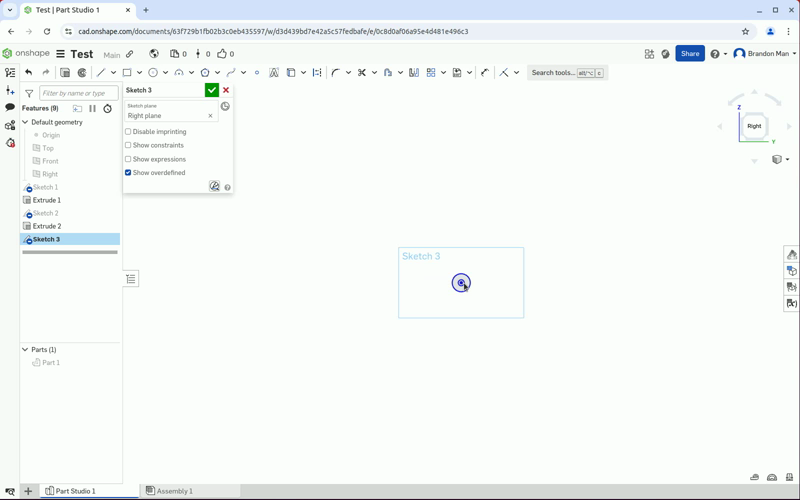
mouse_move(459, 291)
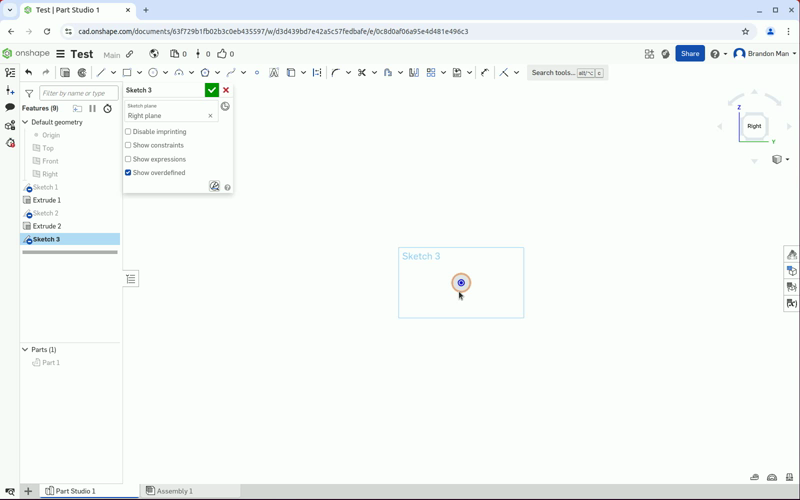
scroll(6)
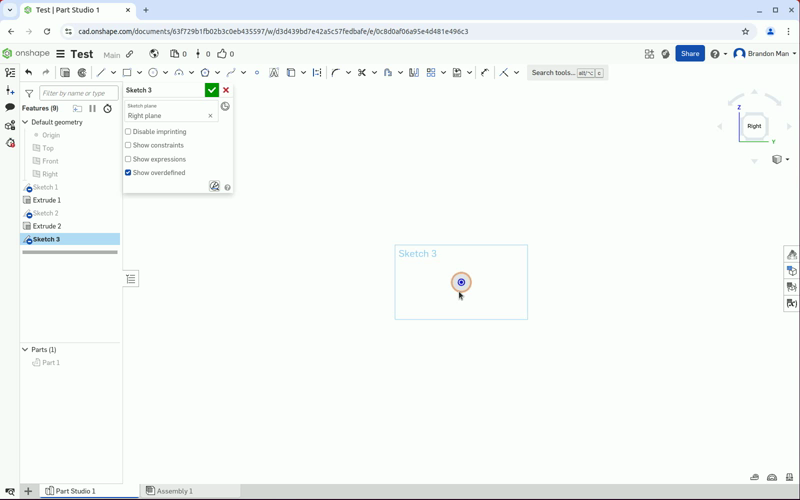
scroll(6)
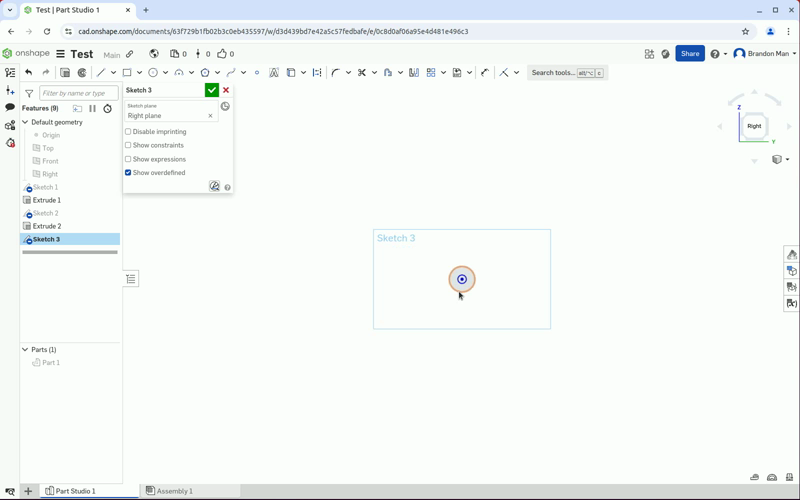
scroll(6)
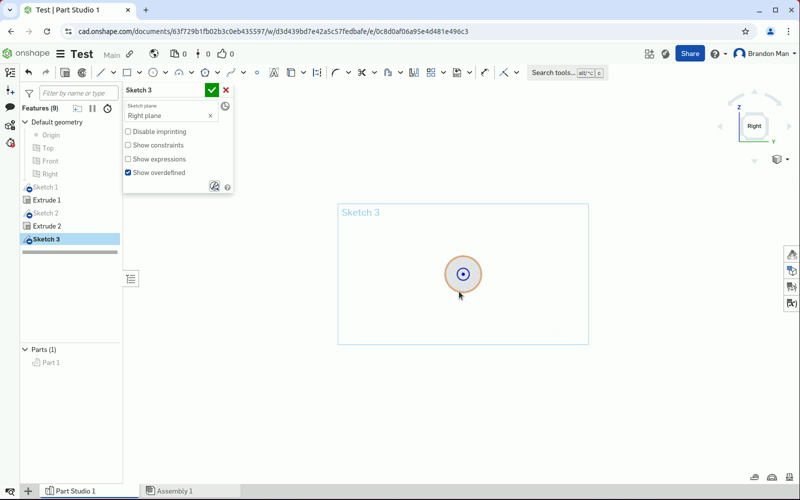
scroll(6)
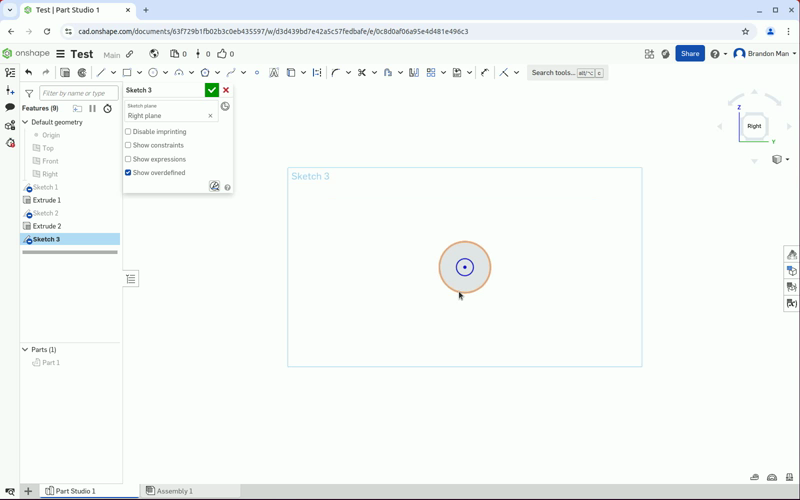
scroll(6)
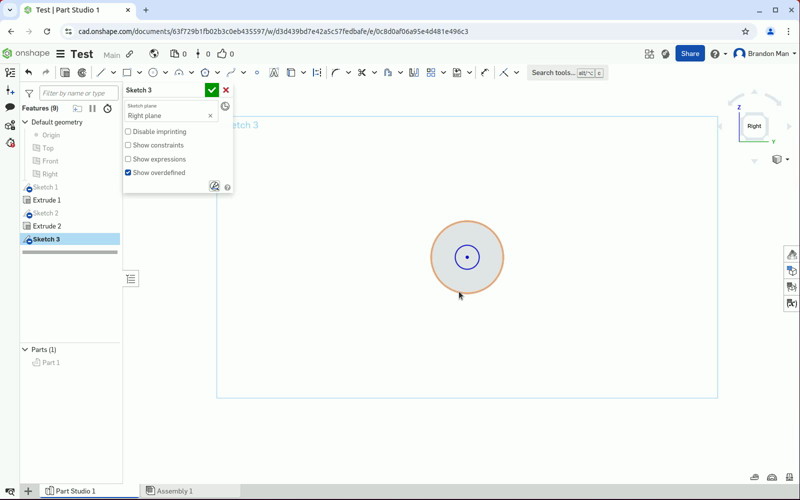
scroll(6)
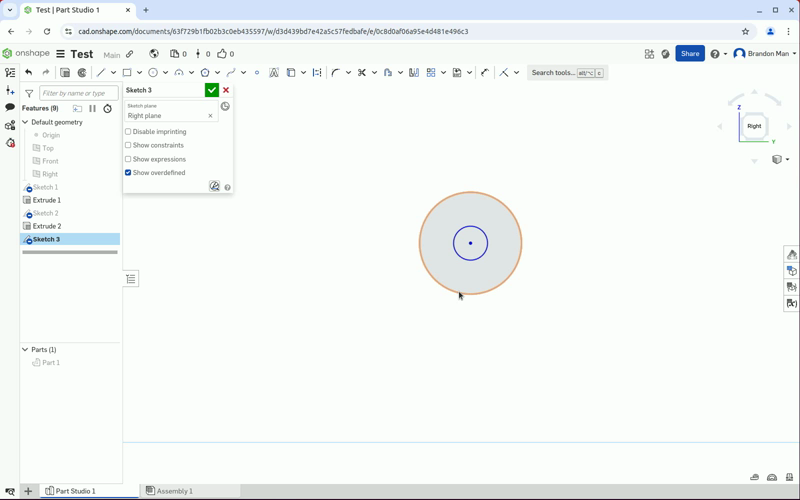
scroll(6)
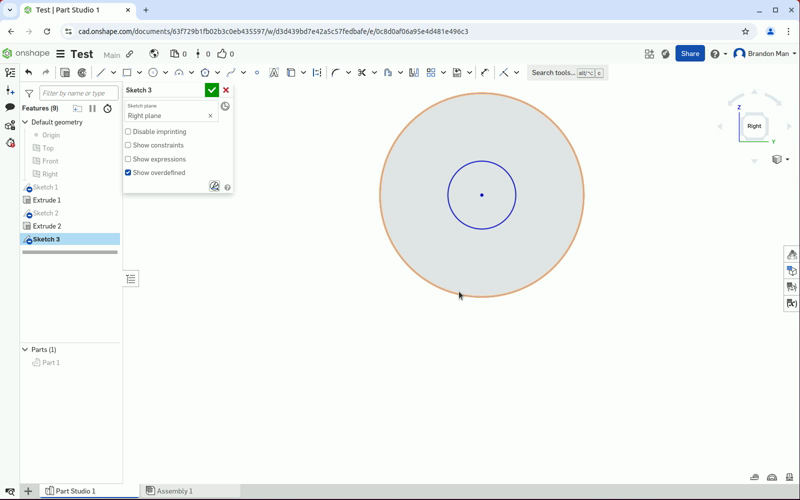
click(459, 291)
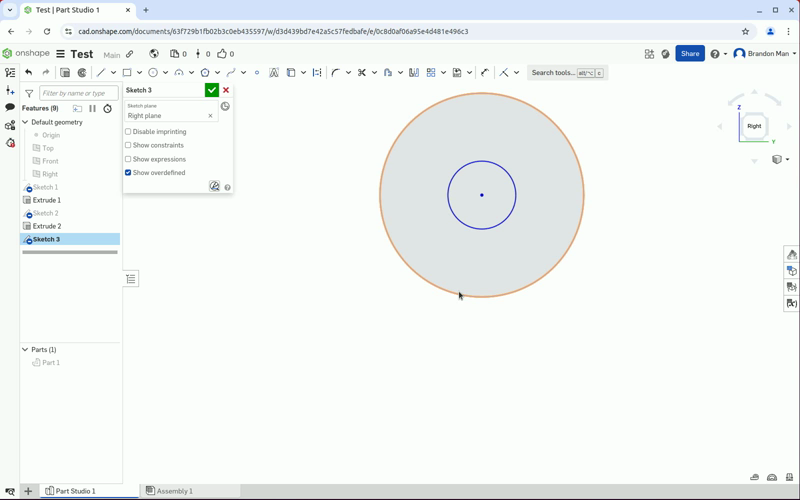
scroll(-6)
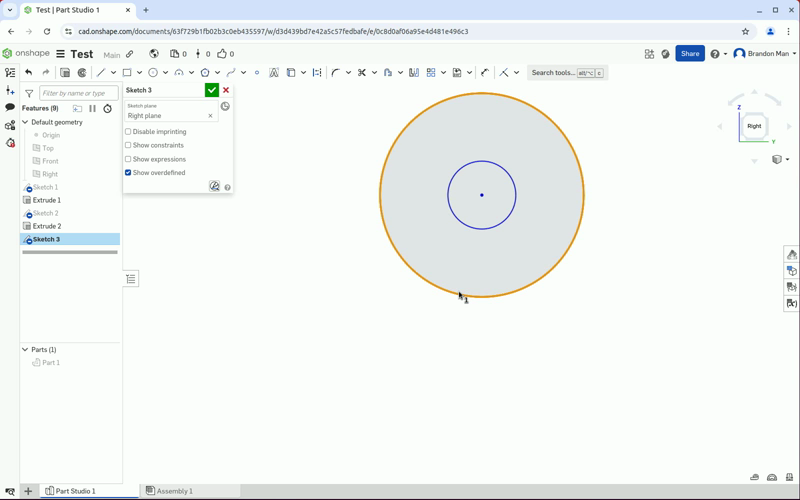
scroll(-6)
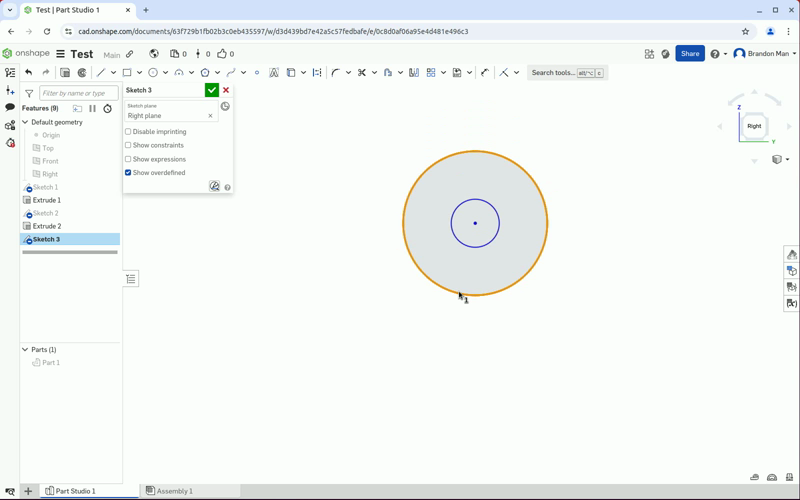
scroll(-6)
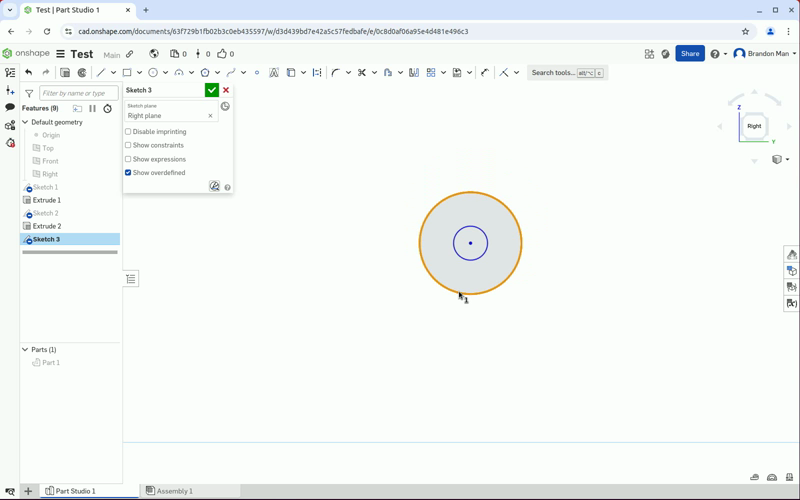
scroll(-6)
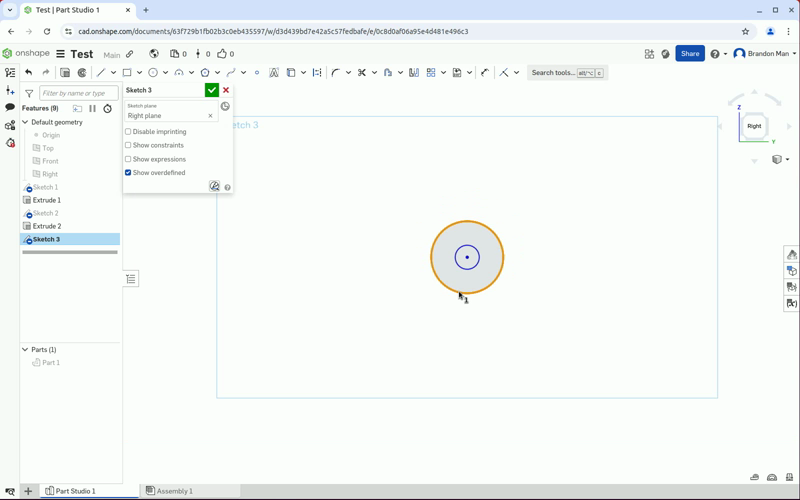
scroll(-6)
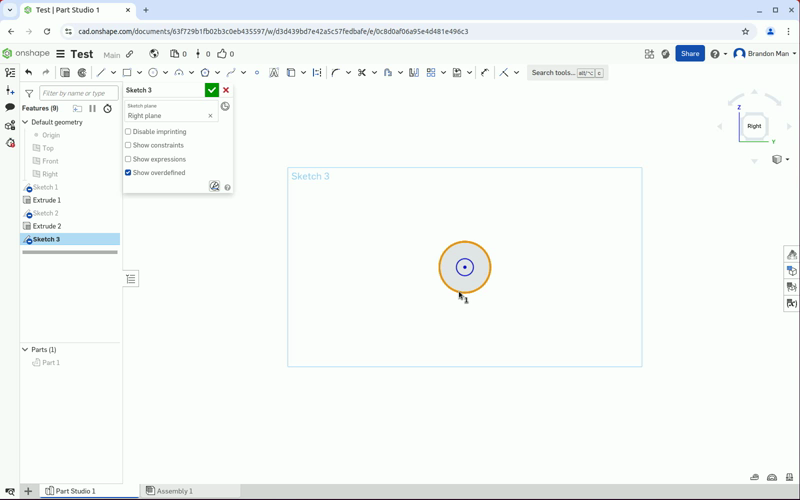
scroll(-6)
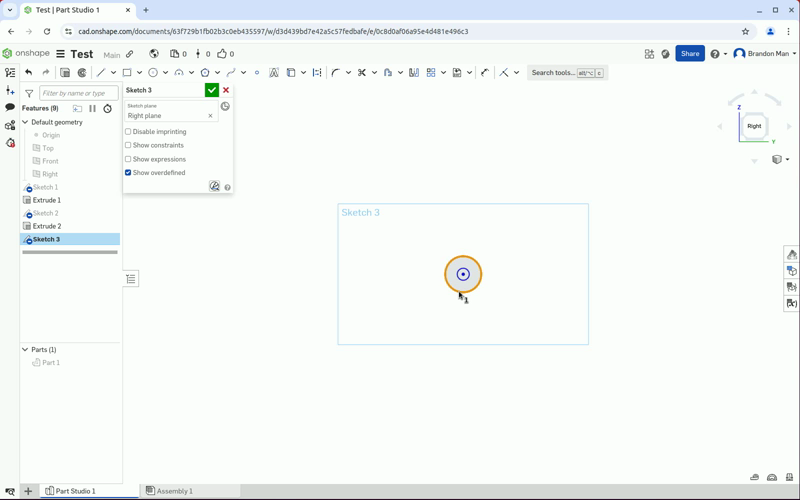
scroll(-6)
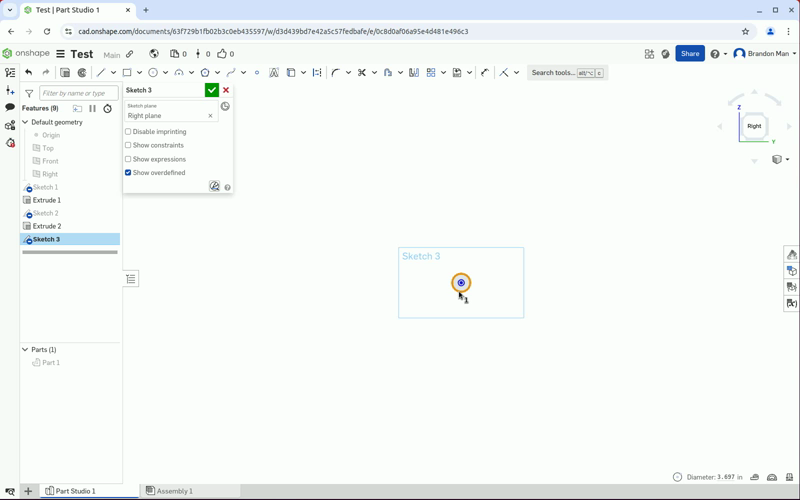
mouse_move(73, 352)
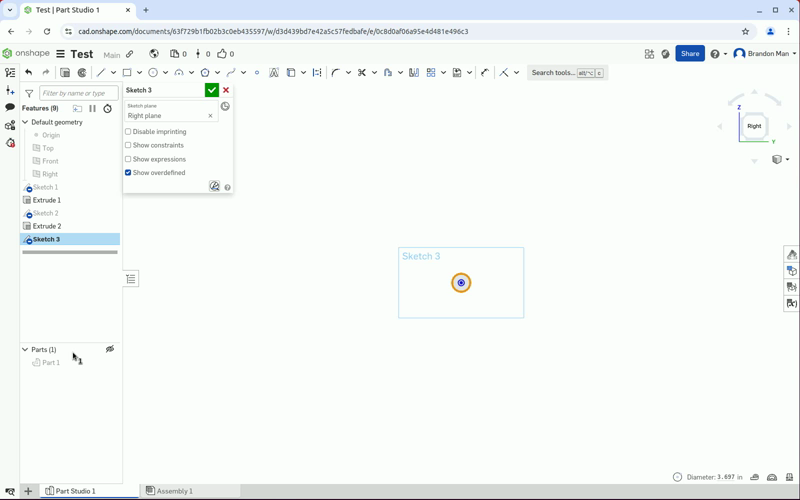
key(shift+y)
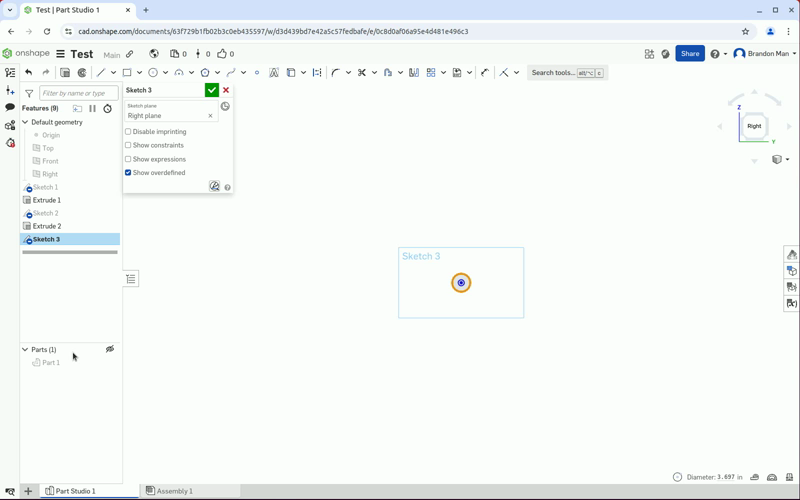
key(shift+e)
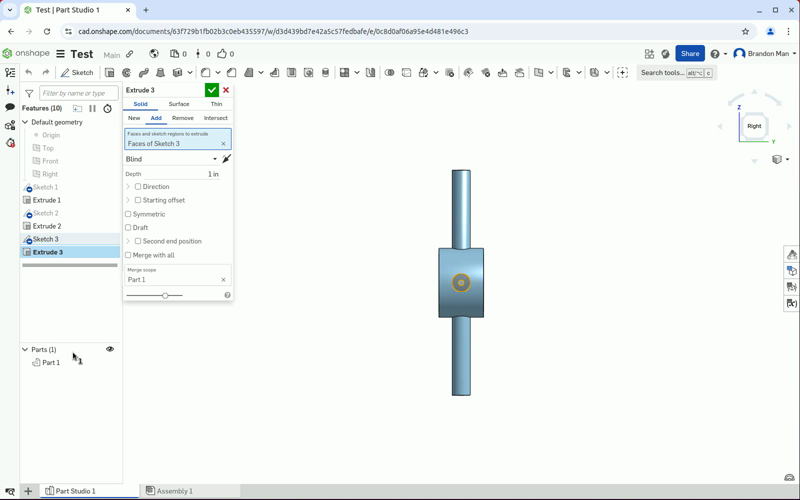
mouse_move(143, 106)
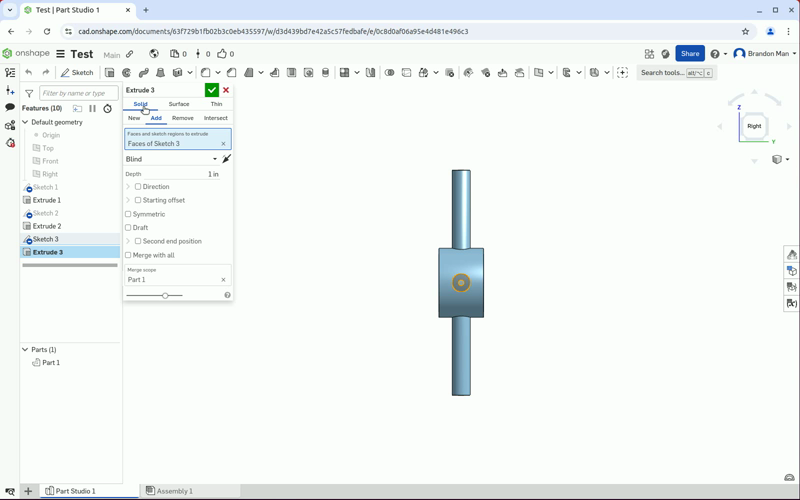
click(143, 106)
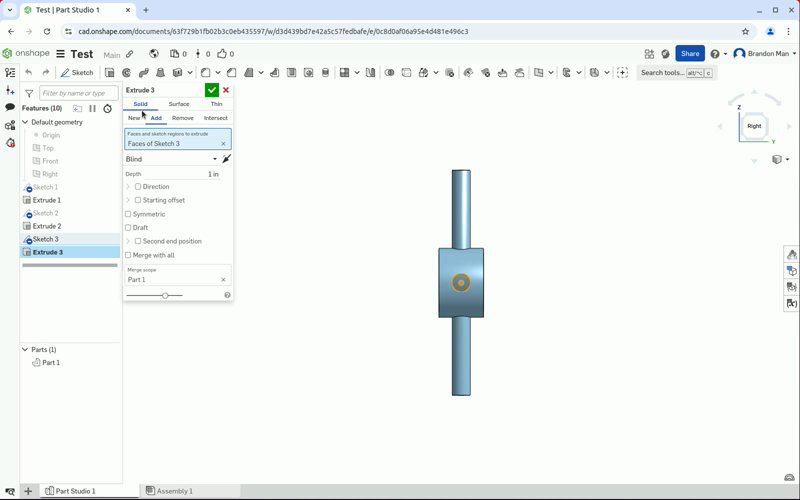
mouse_move(137, 120)
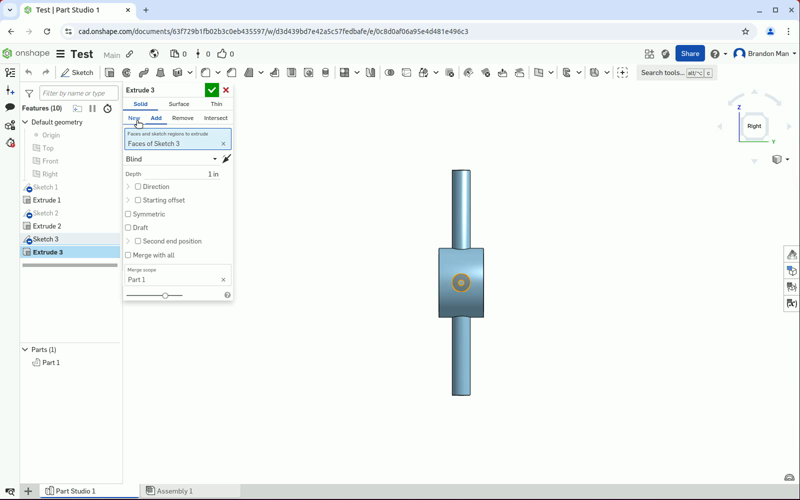
click(137, 120)
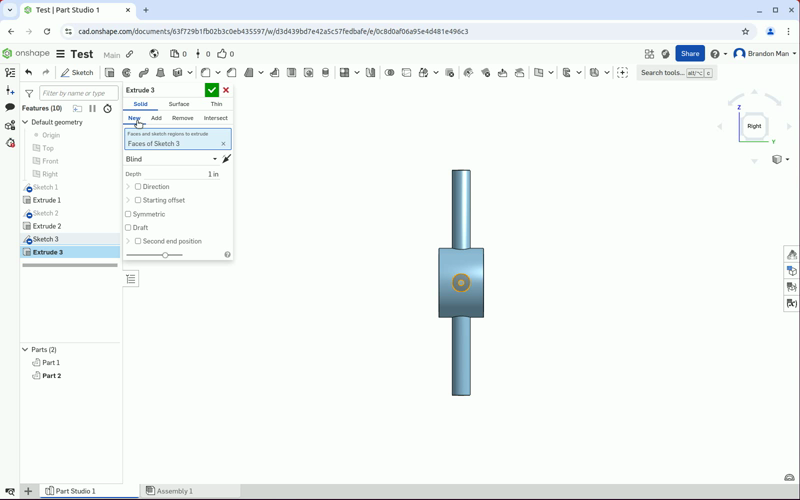
key(tab, 4)
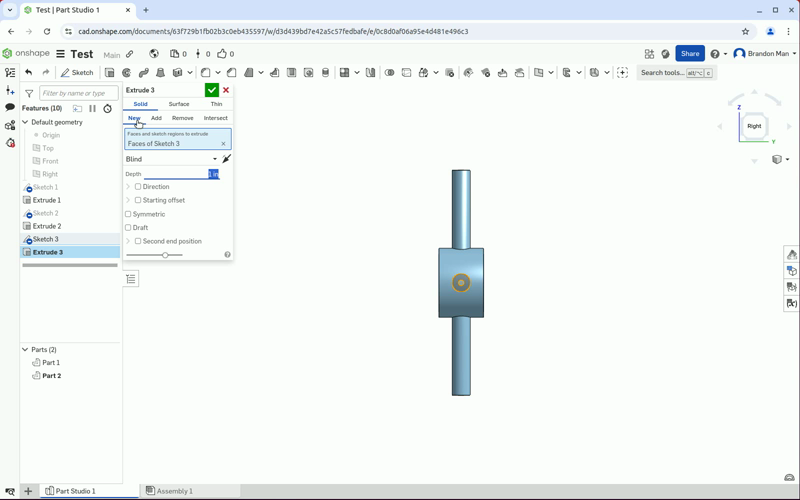
text(46.216)
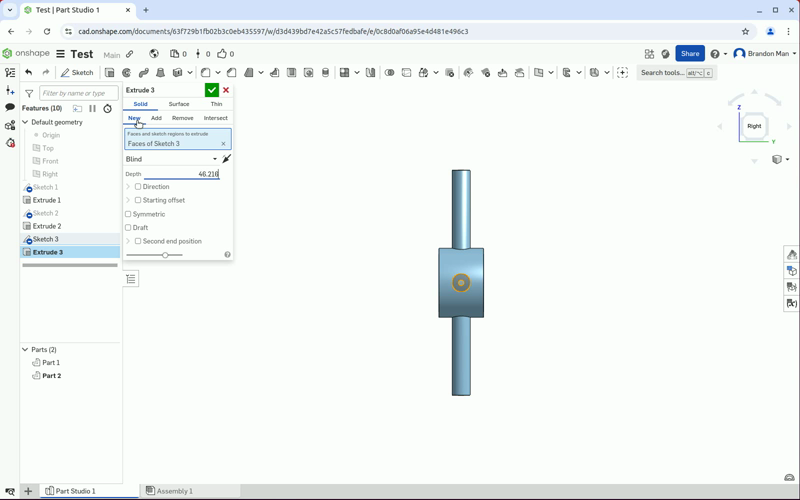
key(tab, 3)
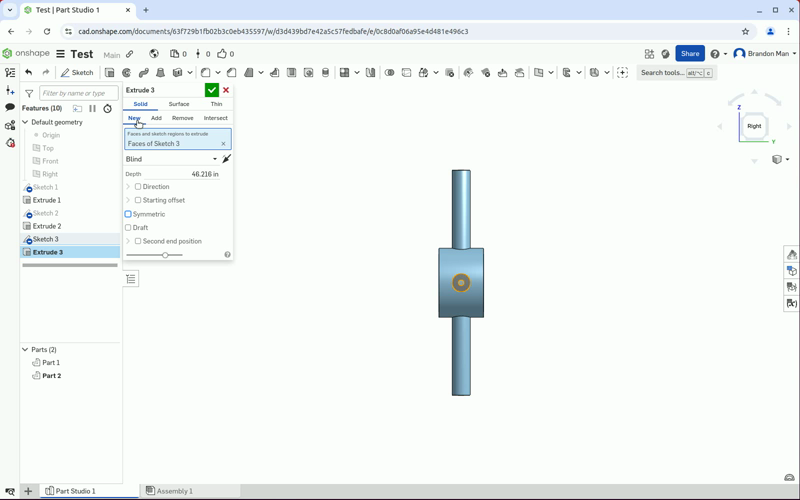
key(space)
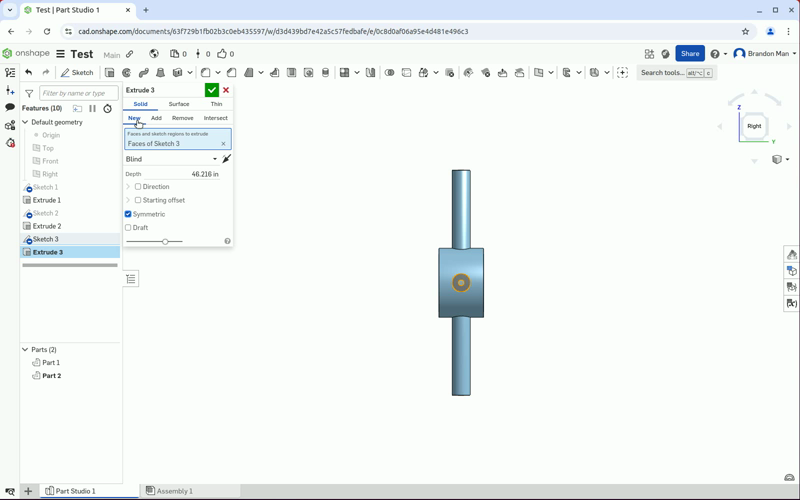
key(enter)
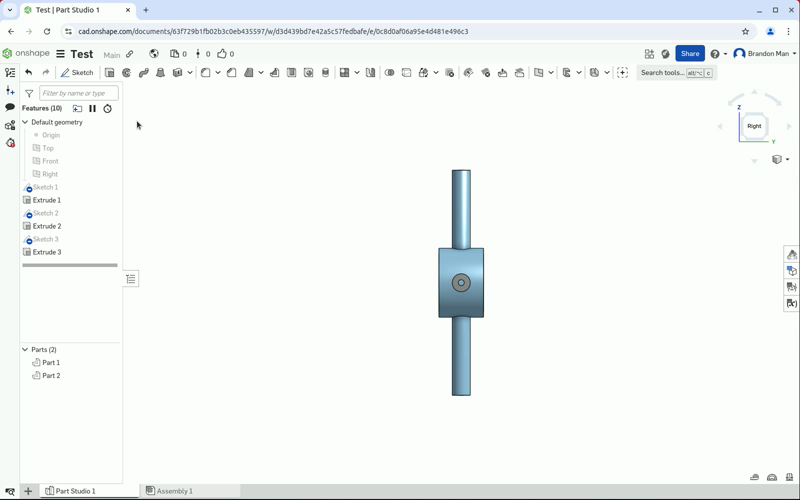
key(shift+h)
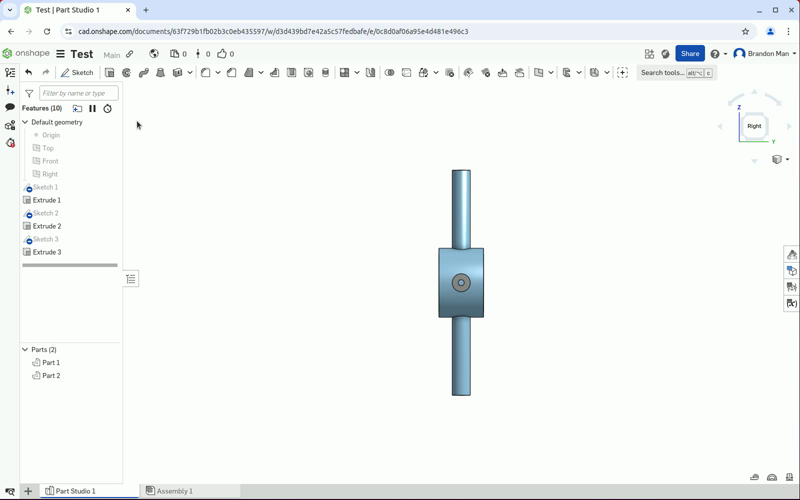
key(shift+h)
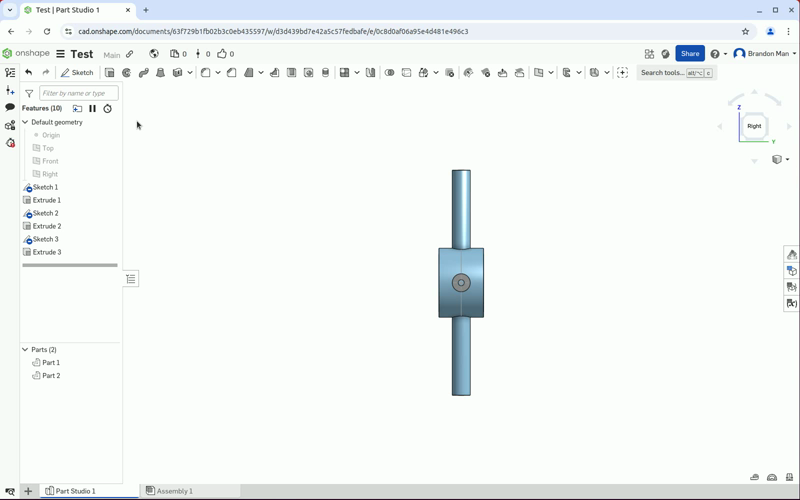
key(shift+7)
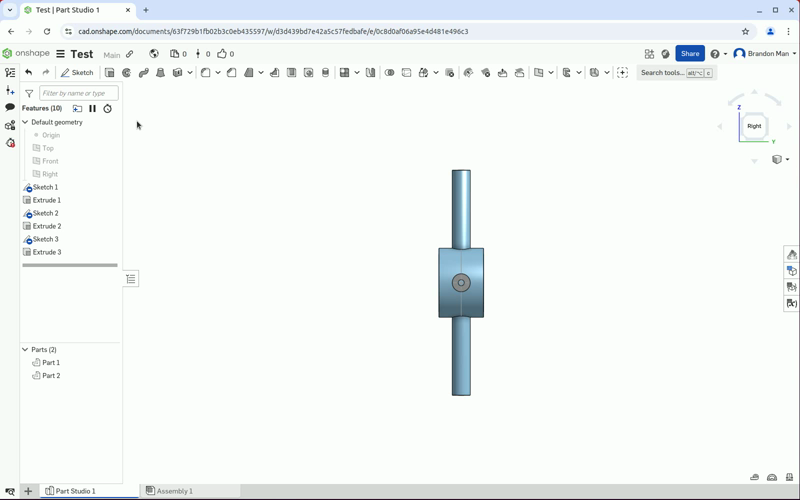
key(right, 2)
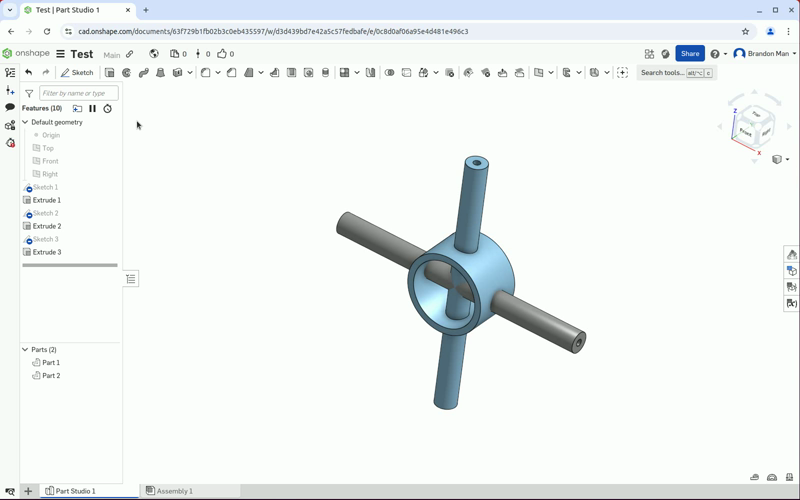
key(down, 2)
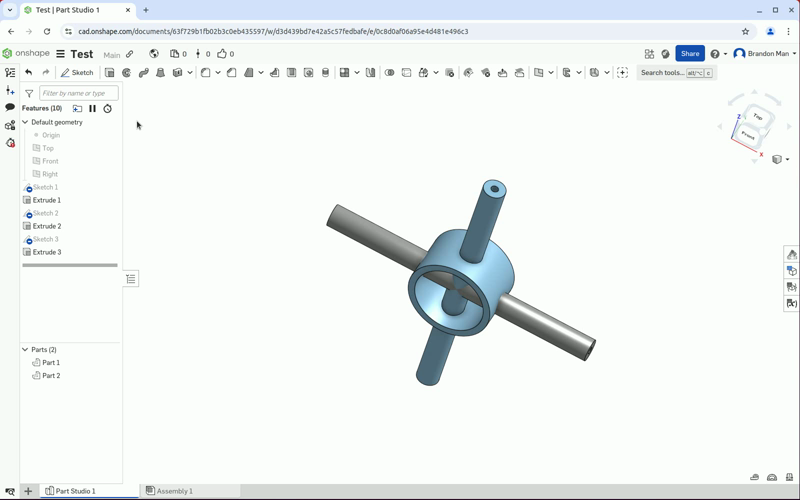
key(up, 2)
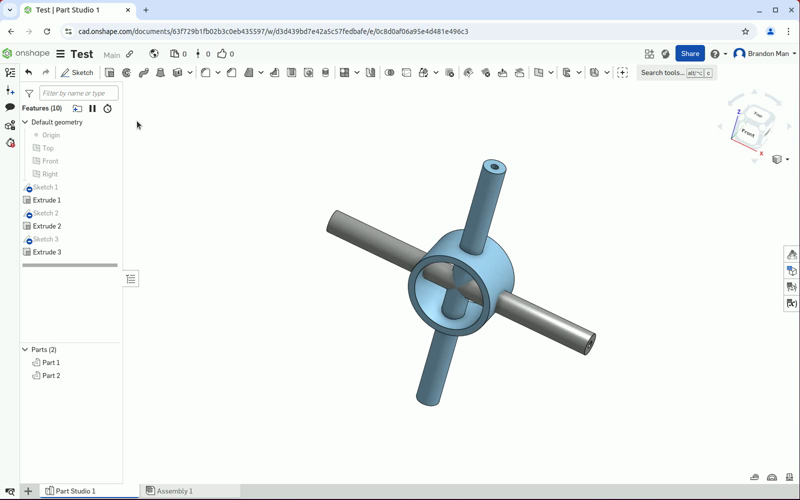
key(left, 2)
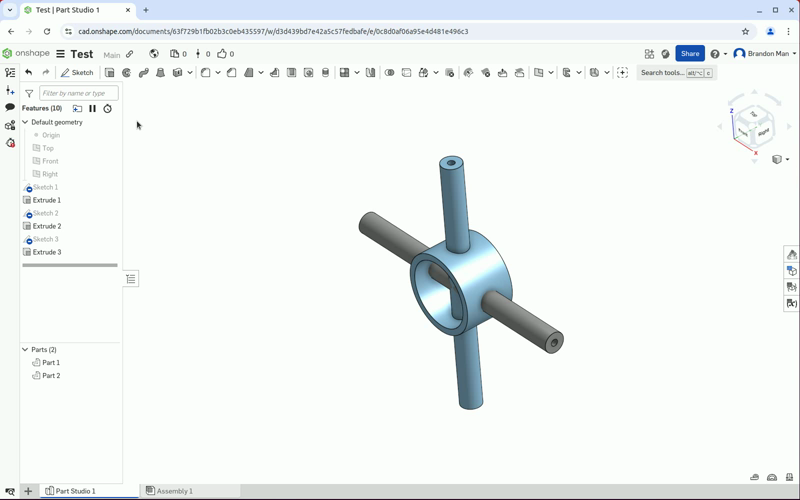
mouse_move(73, 189)
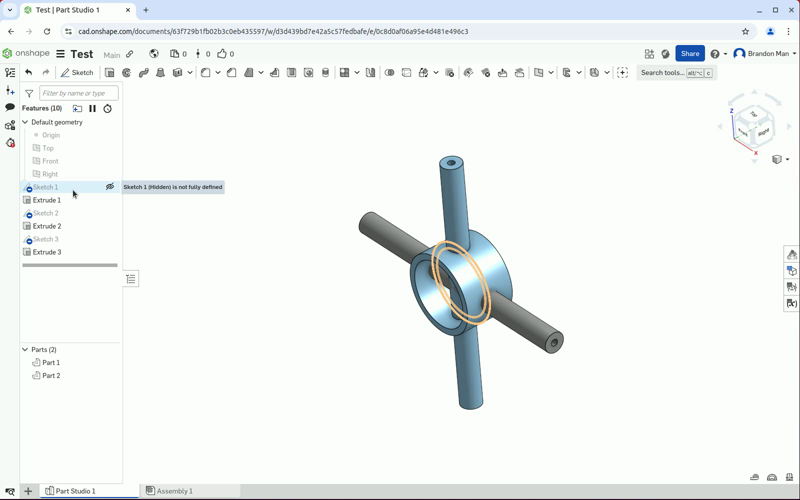
click(73, 189)